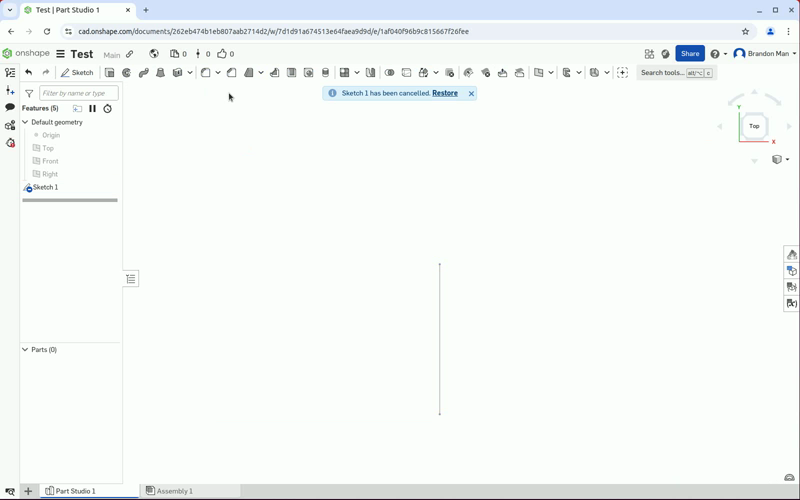
key(shift+h)
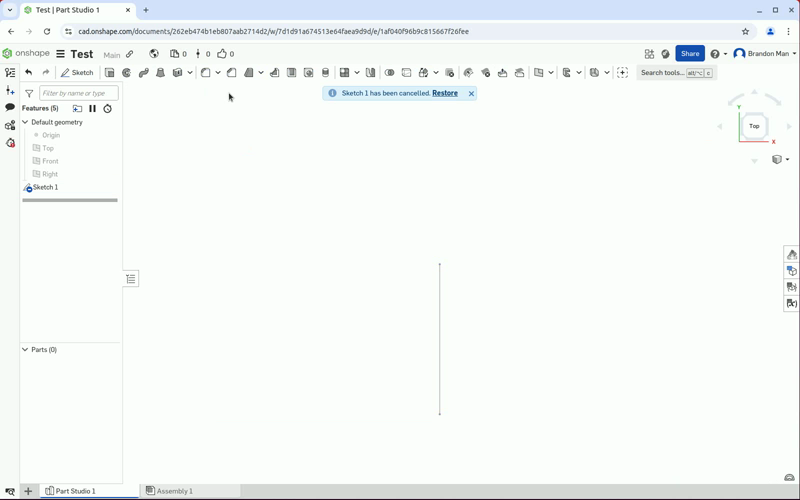
key(shift+s)
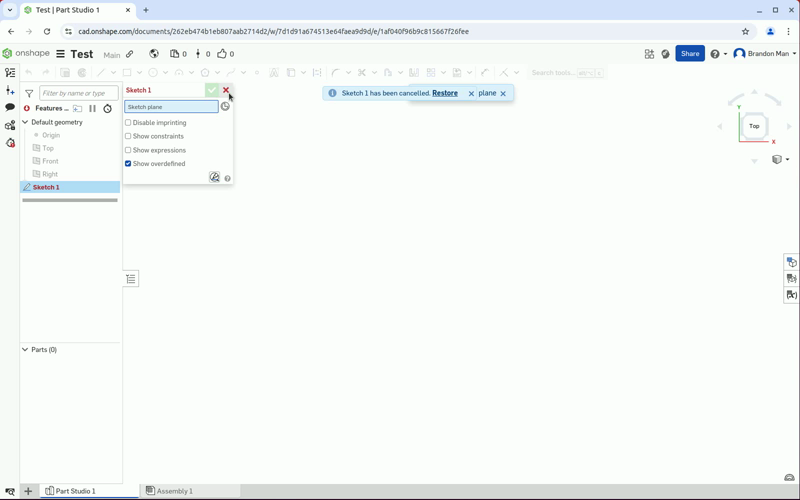
mouse_move(73, 150)
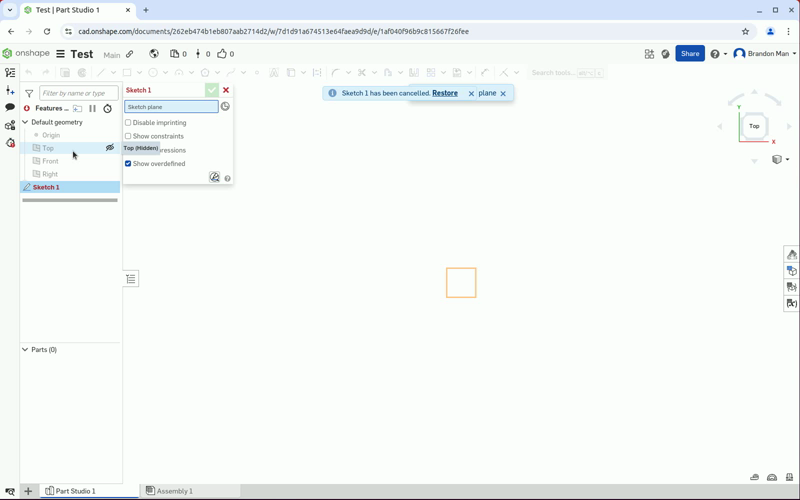
click(73, 150)
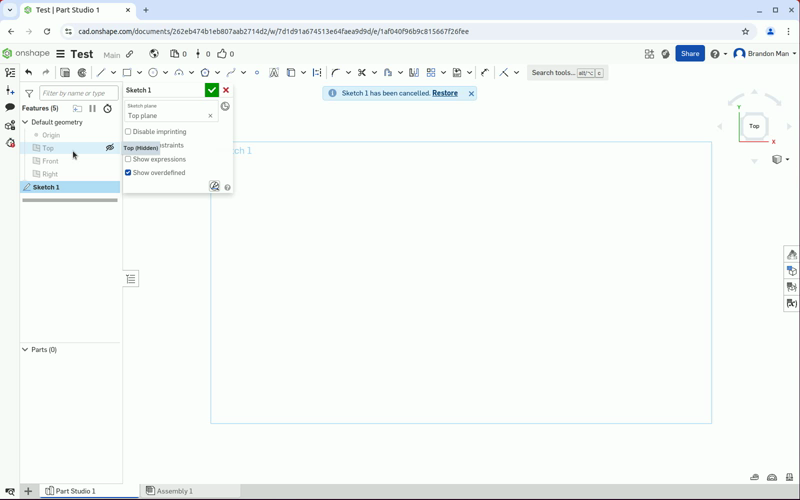
mouse_move(73, 352)
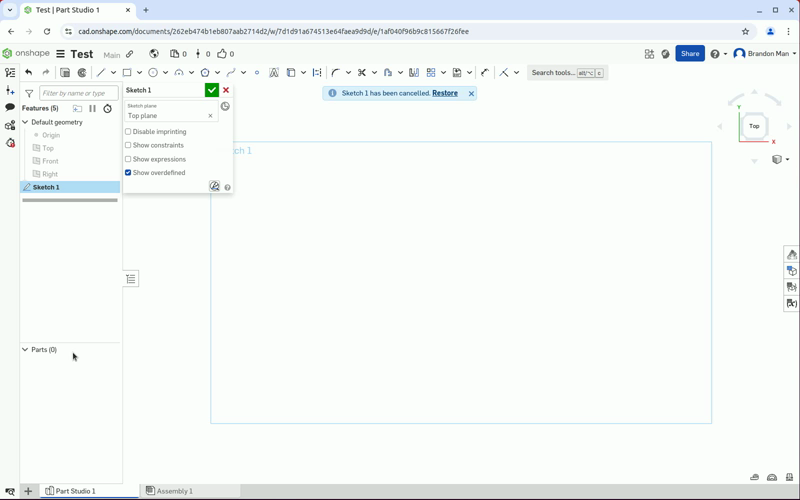
key(y)
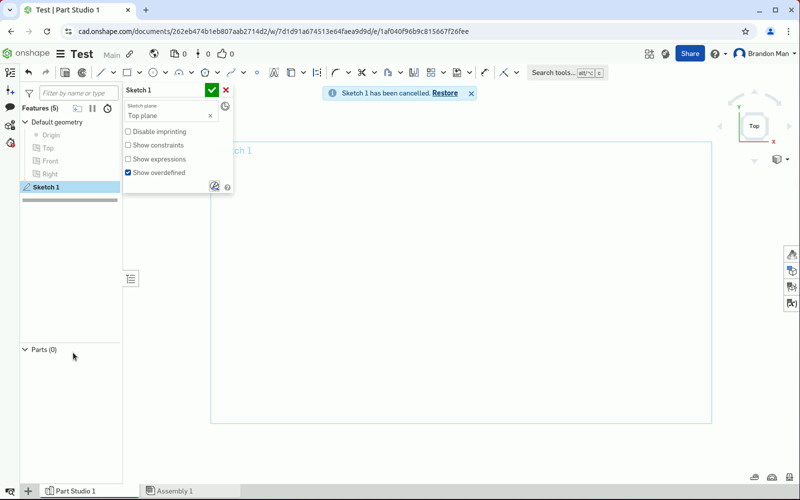
key(c)
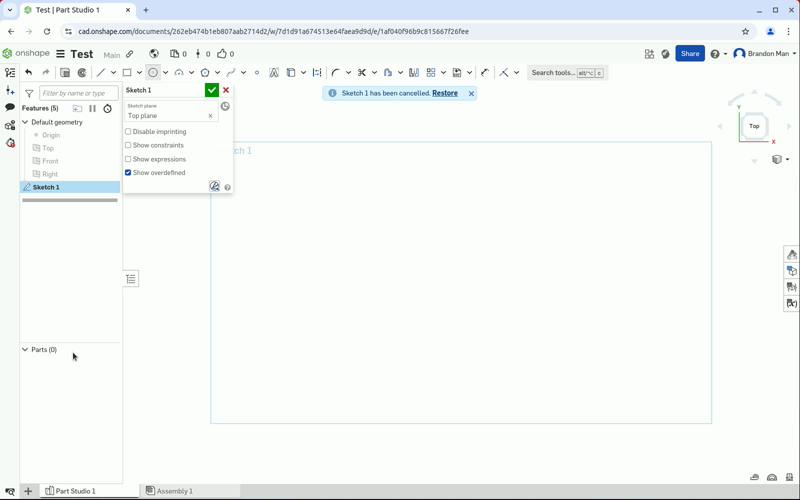
key_down(shift)
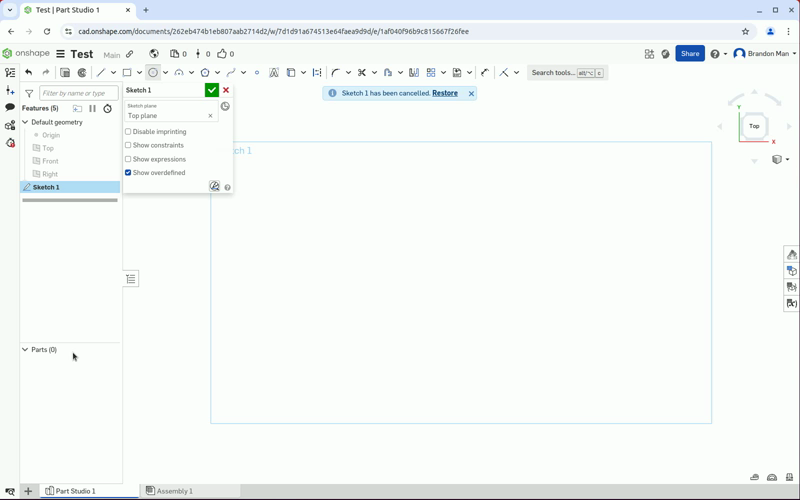
mouse_move(461, 282)
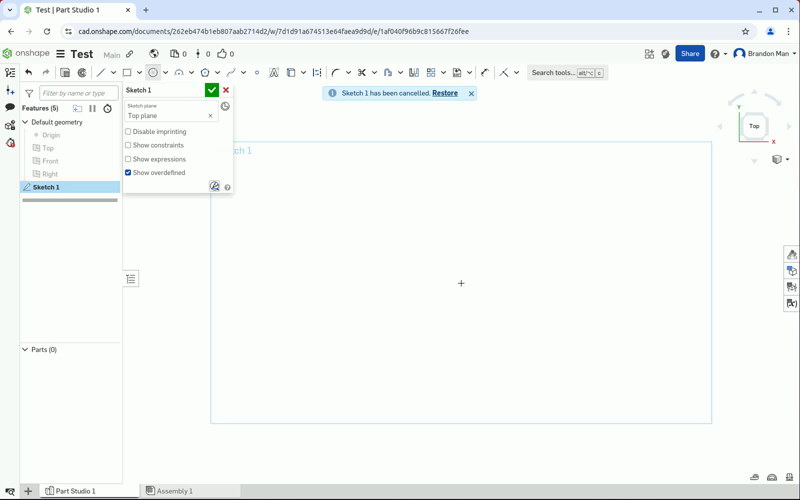
click(461, 282)
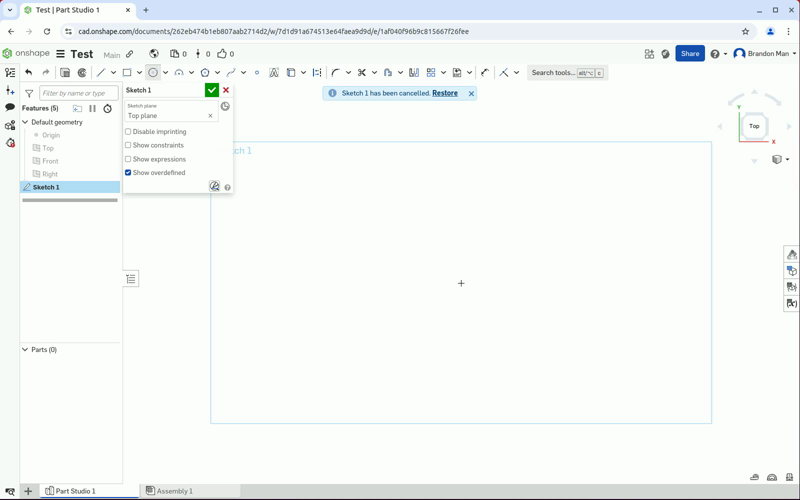
key_up(shift)
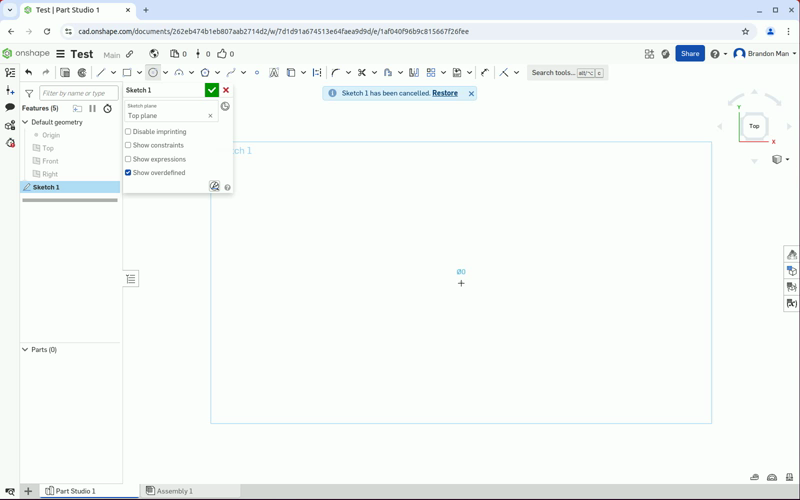
mouse_move(574, 282)
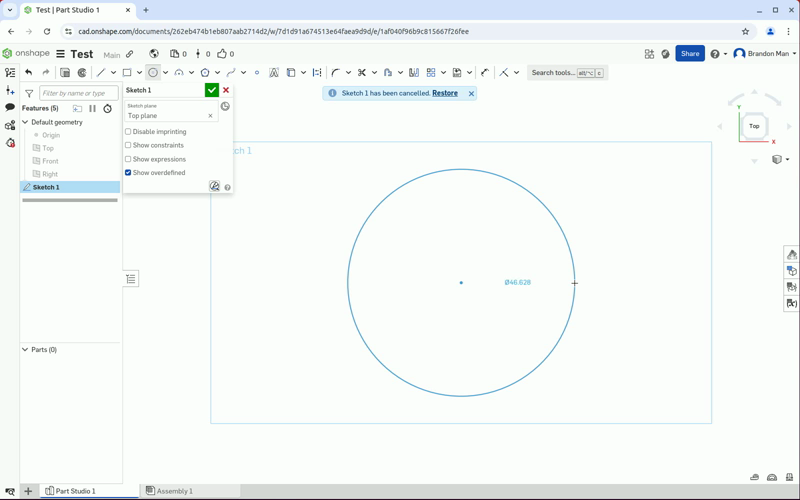
click(574, 282)
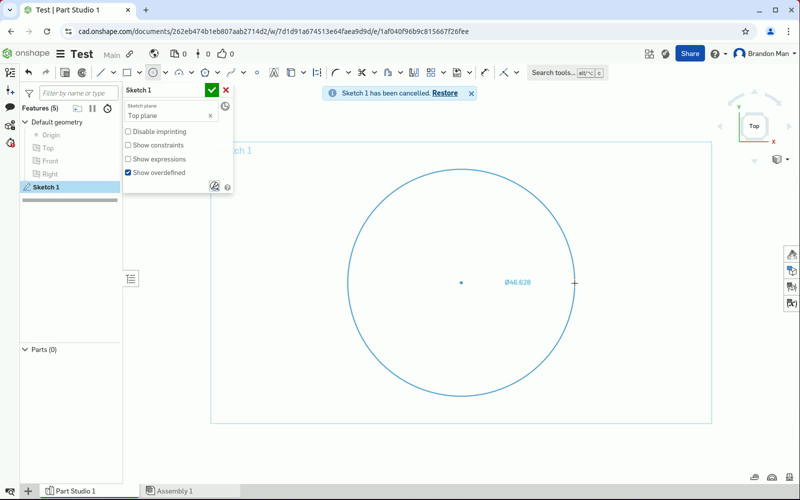
key(esc)
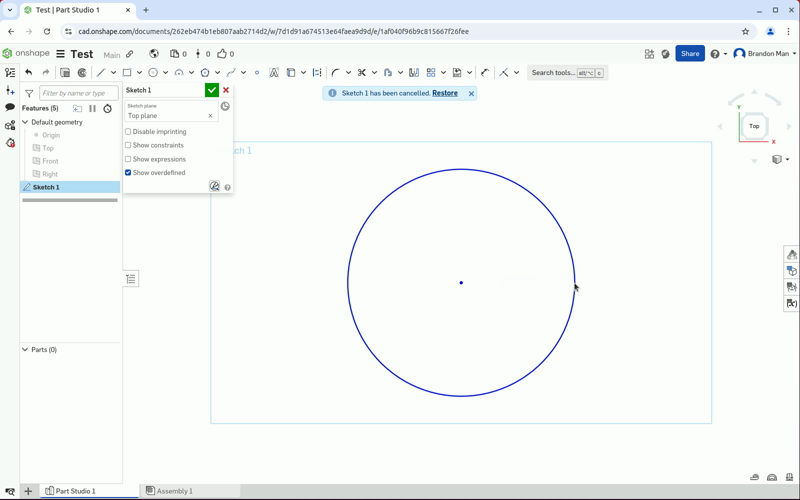
key(c)
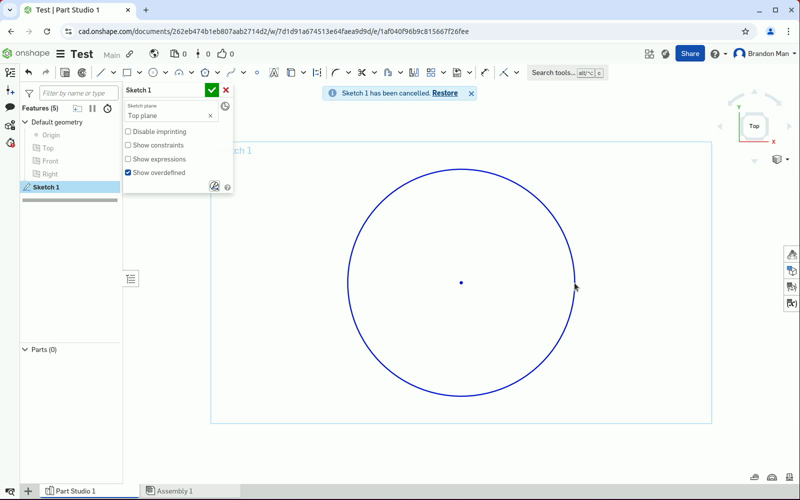
key_down(shift)
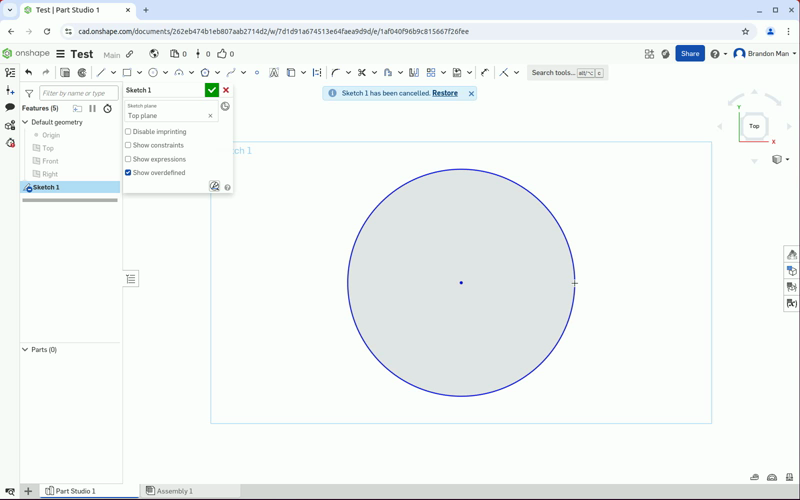
mouse_move(386, 325)
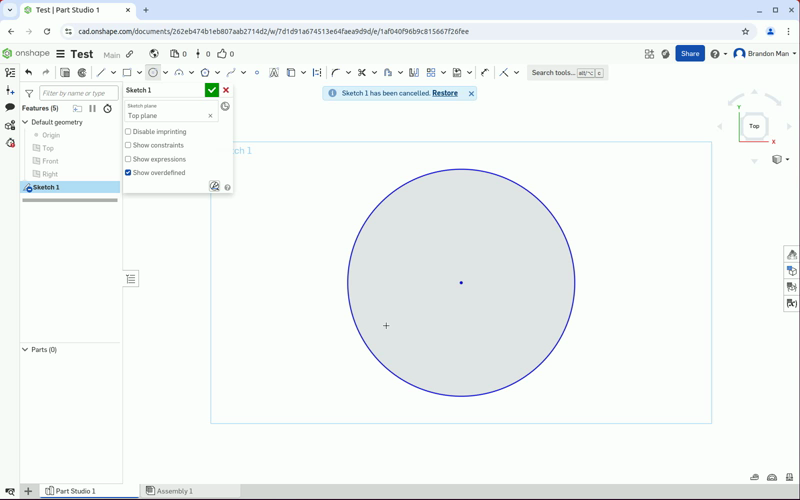
click(386, 325)
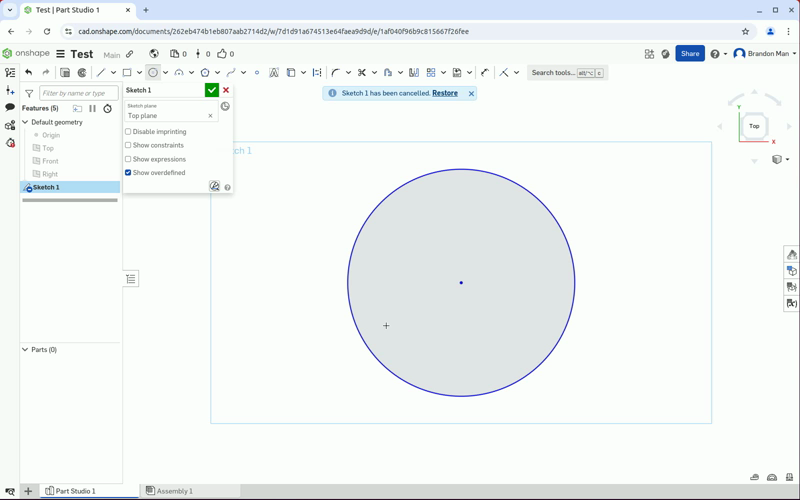
key_up(shift)
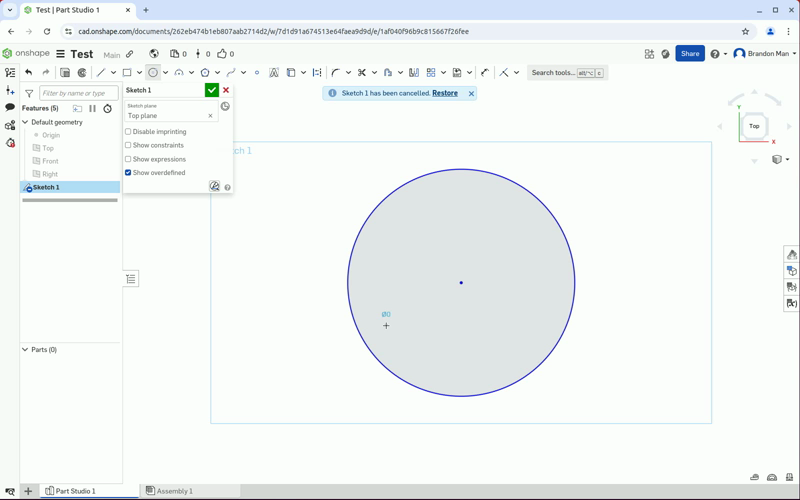
mouse_move(404, 325)
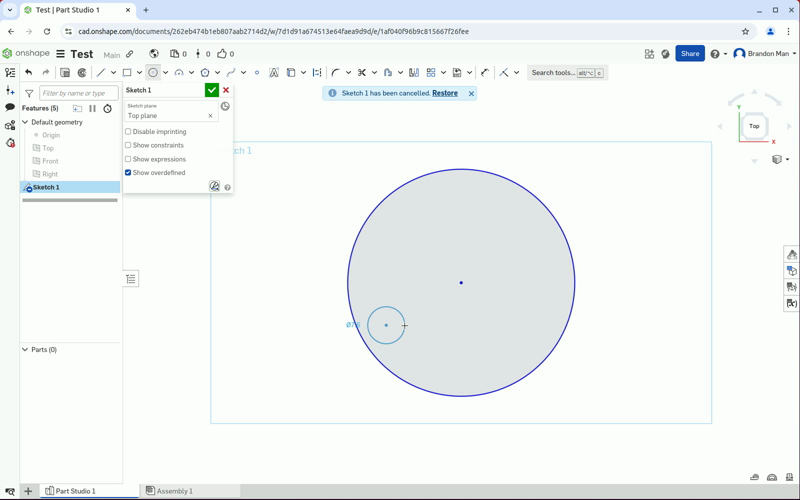
click(404, 325)
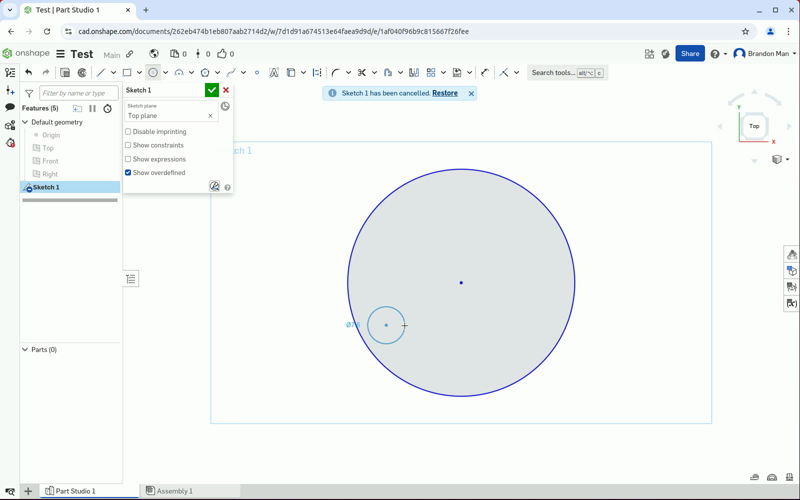
key(esc)
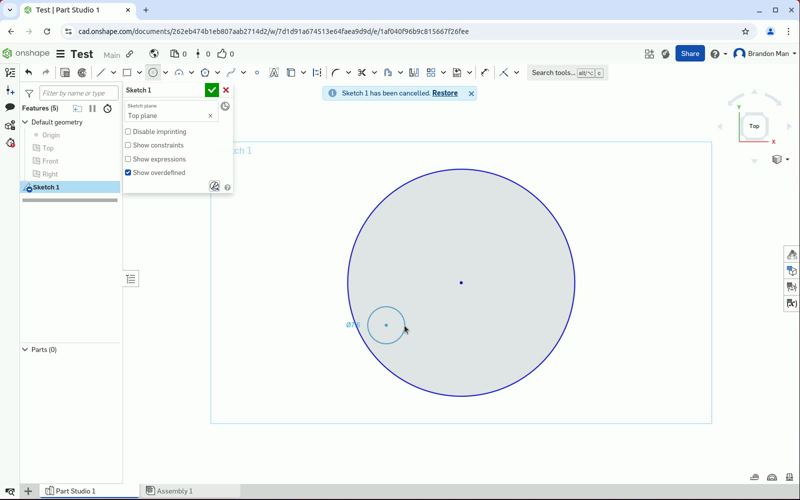
key(c)
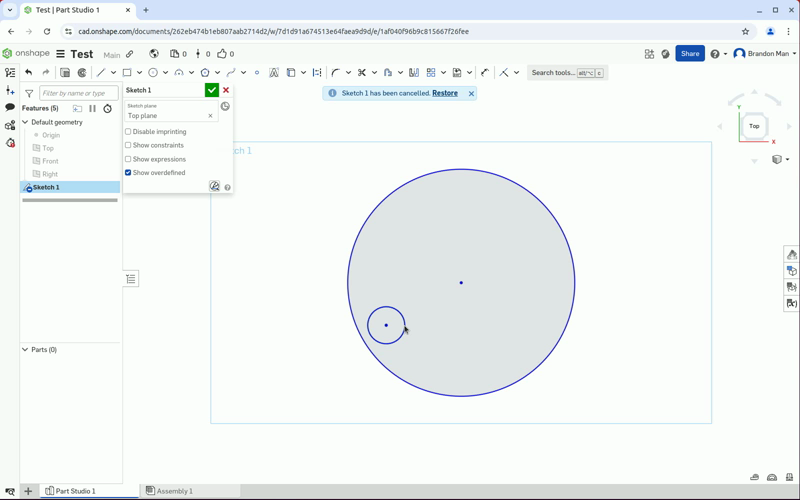
key_down(shift)
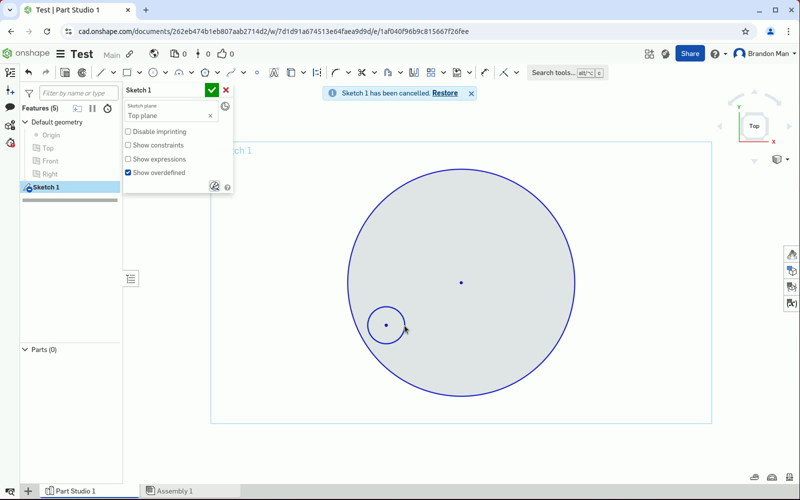
mouse_move(461, 282)
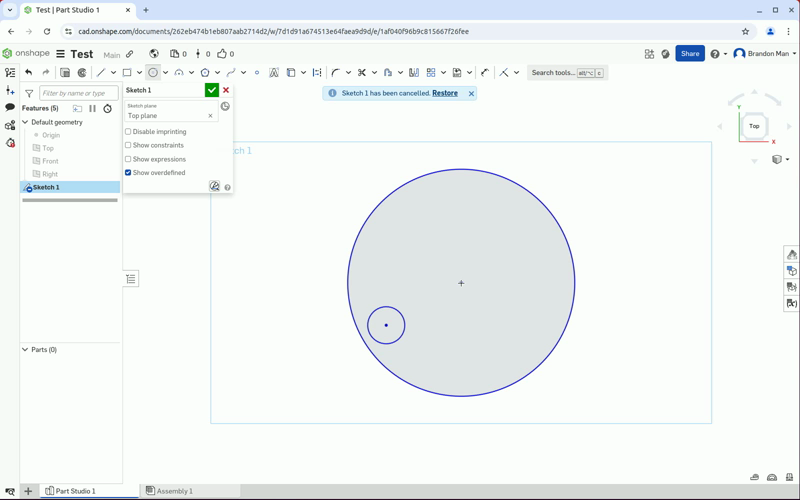
click(461, 282)
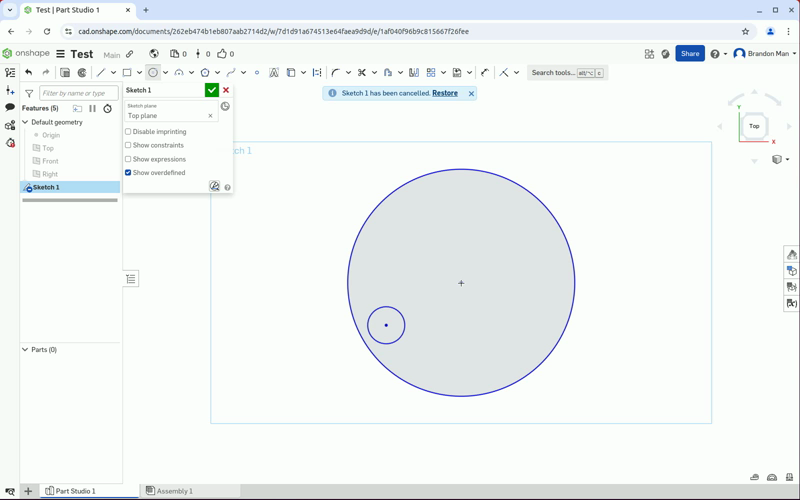
key_up(shift)
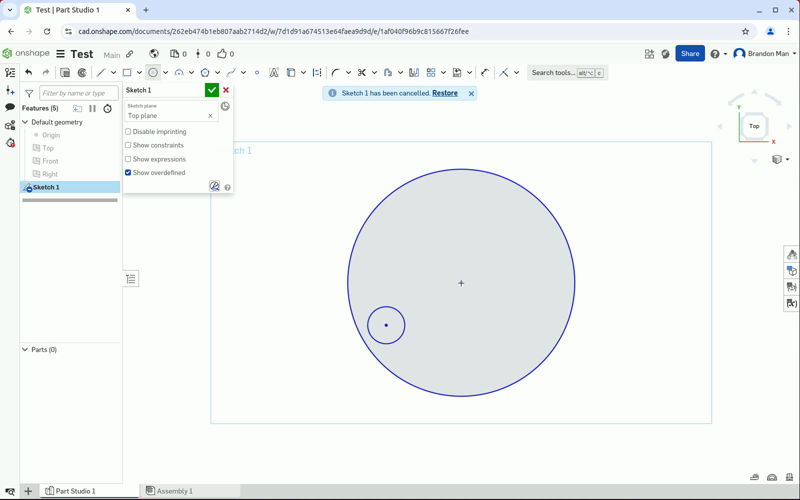
mouse_move(525, 282)
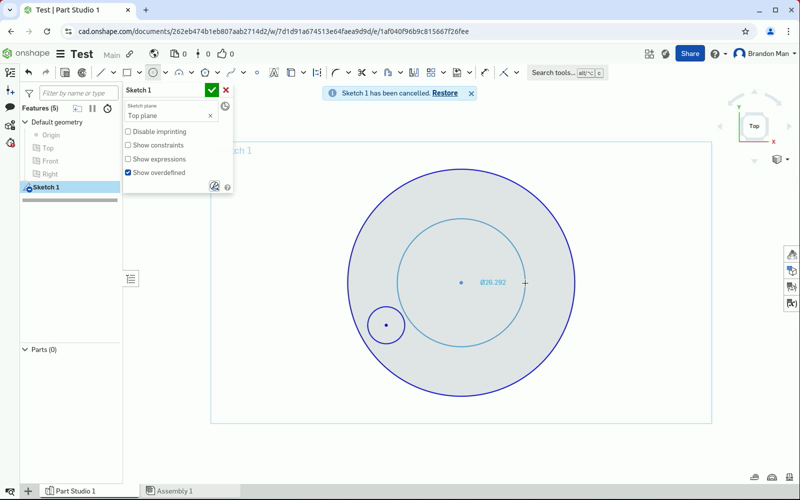
click(525, 282)
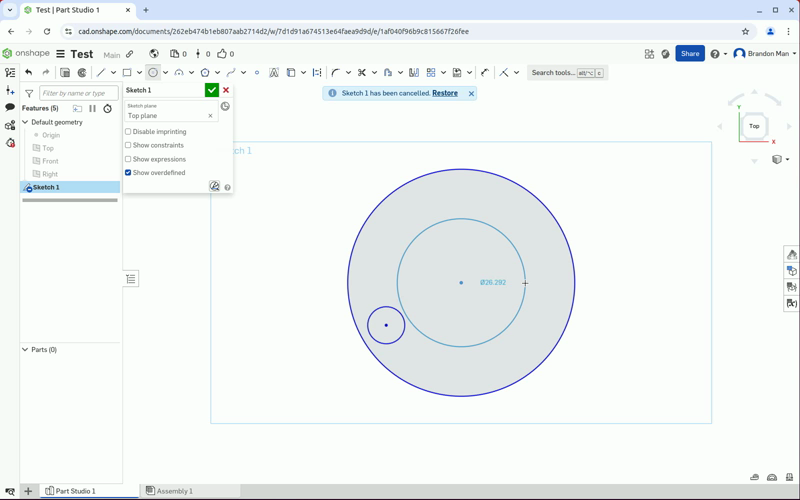
key(esc)
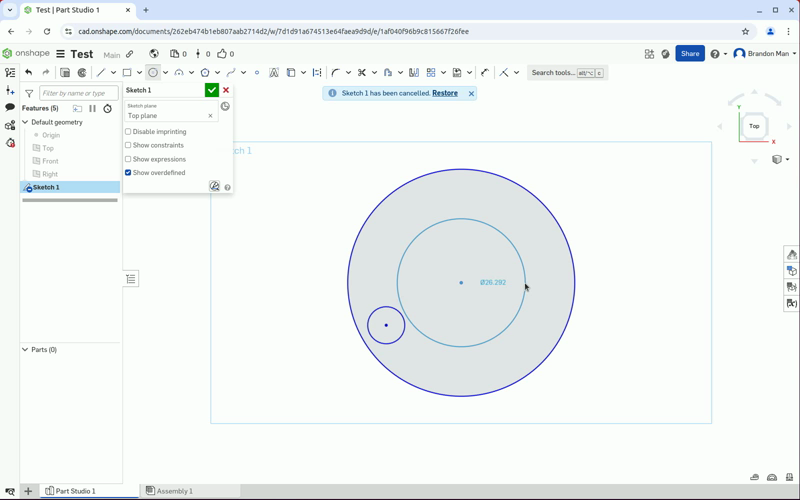
key(c)
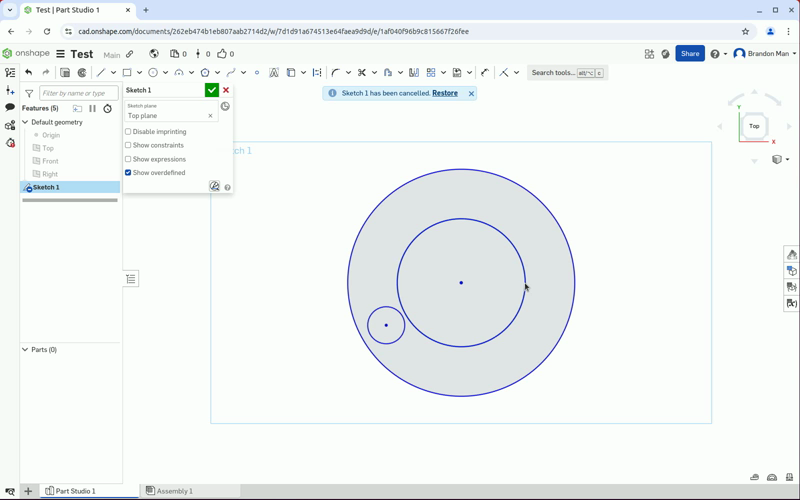
key_down(shift)
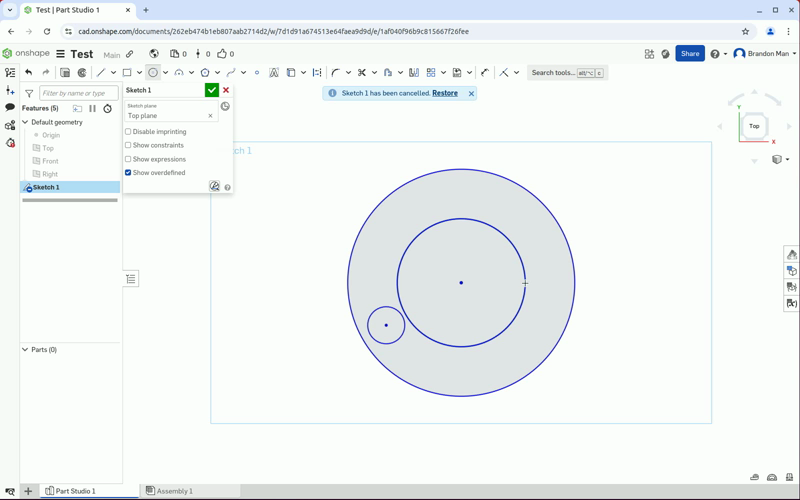
mouse_move(461, 195)
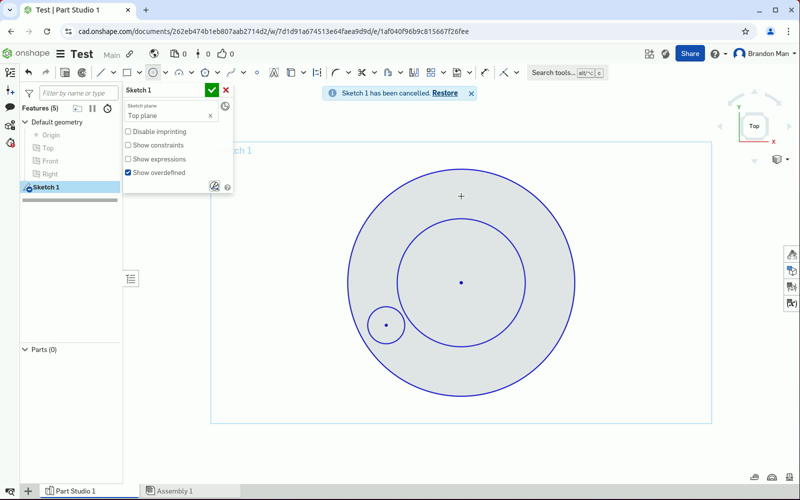
click(461, 195)
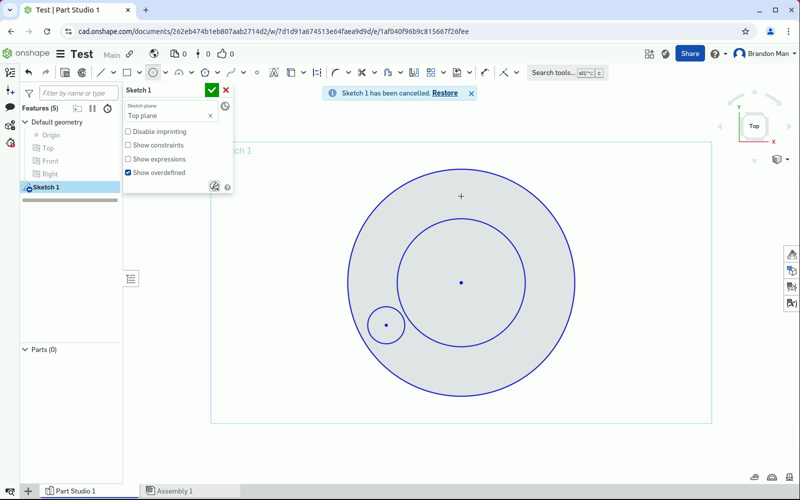
key_up(shift)
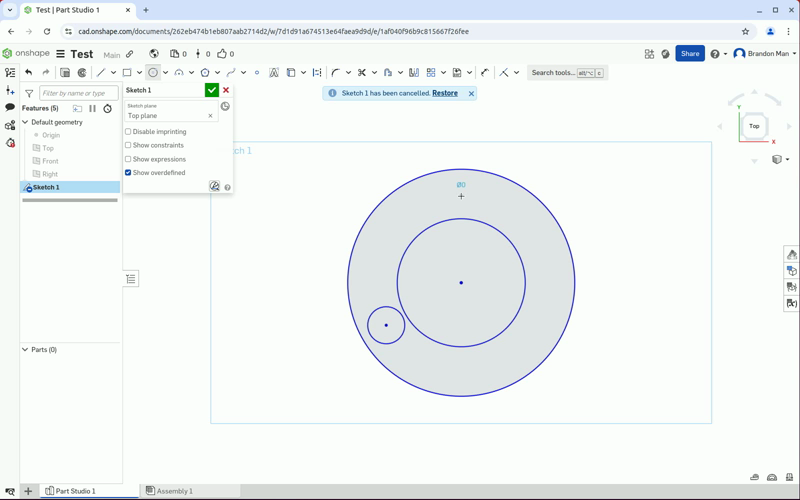
mouse_move(480, 195)
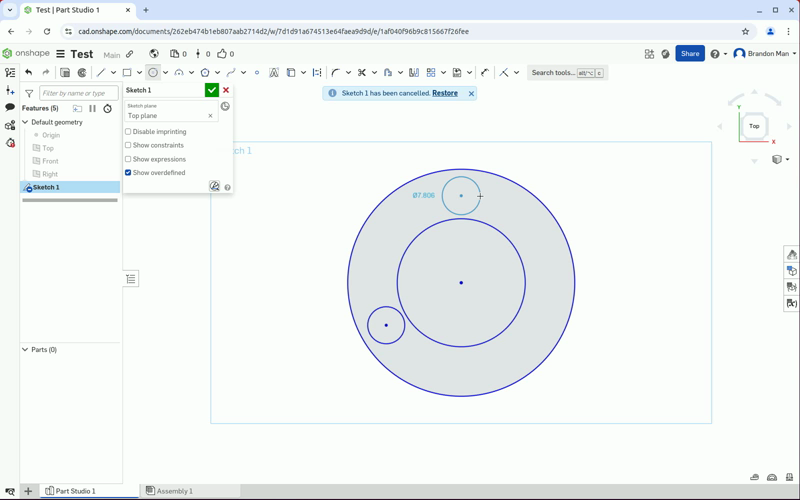
click(480, 195)
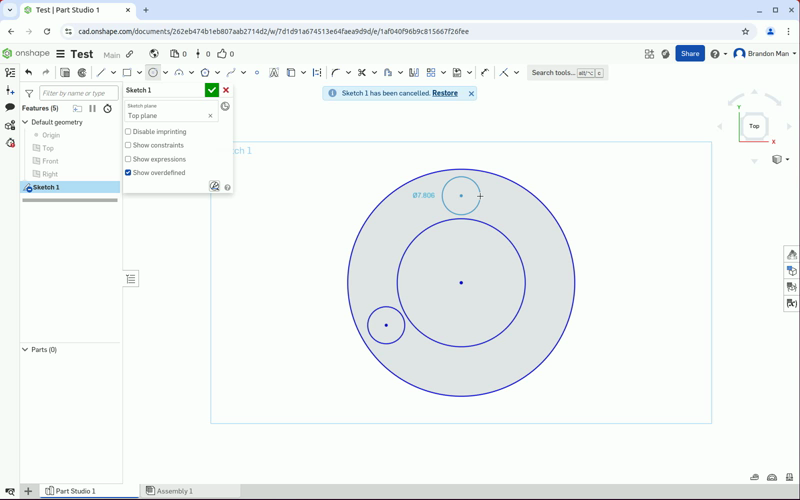
key(esc)
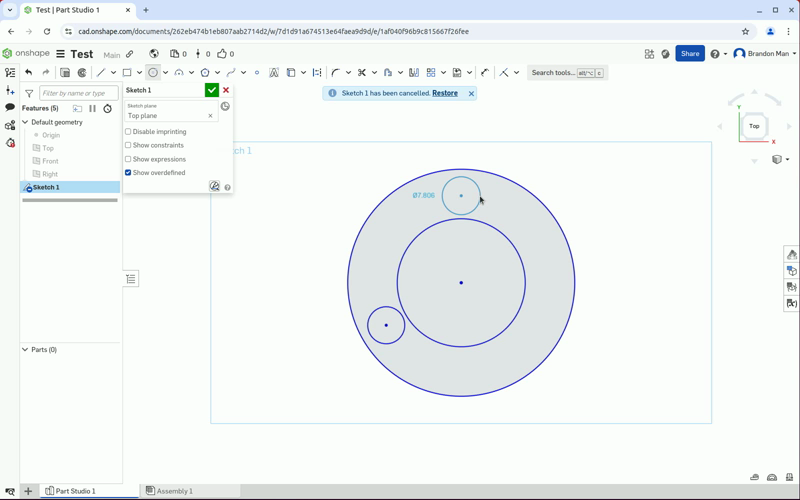
key(c)
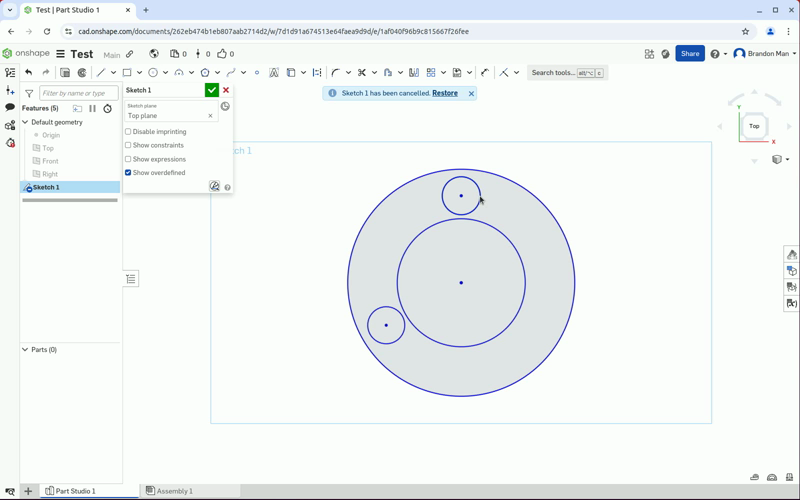
key_down(shift)
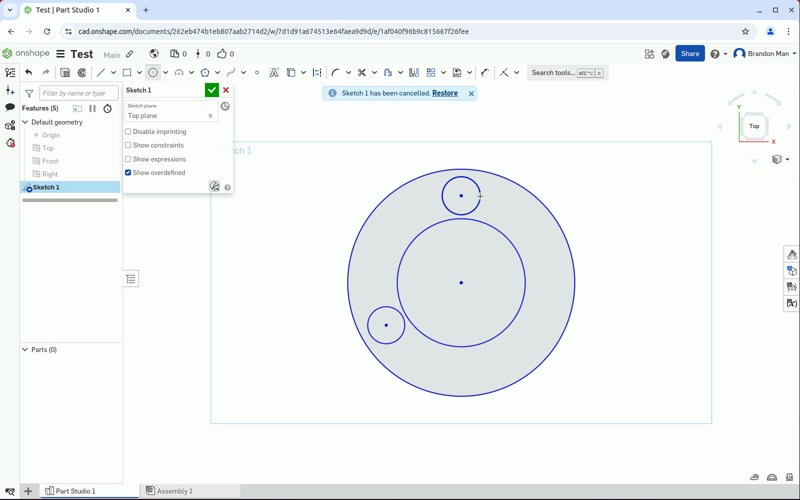
mouse_move(534, 325)
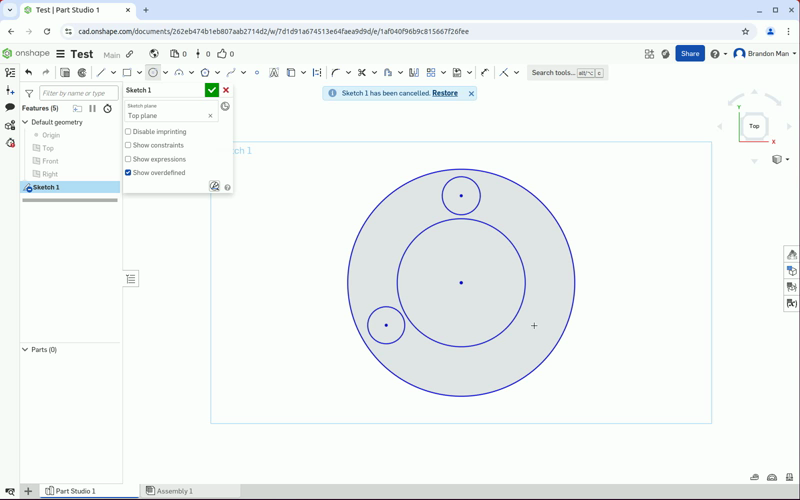
click(534, 325)
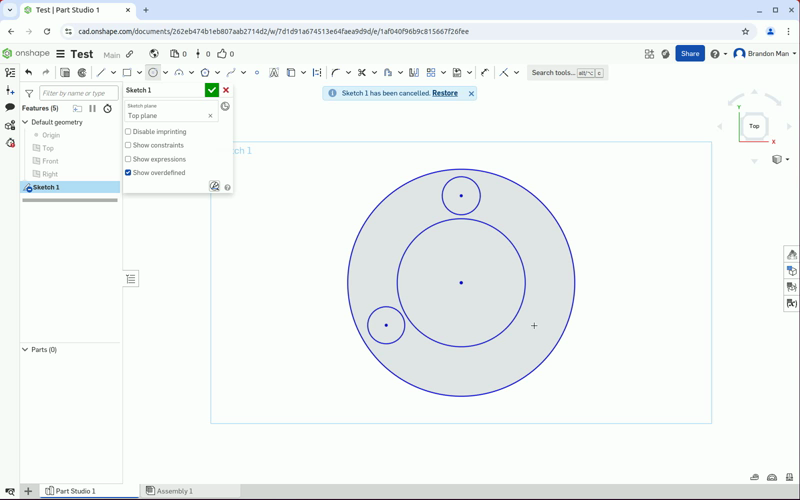
key_up(shift)
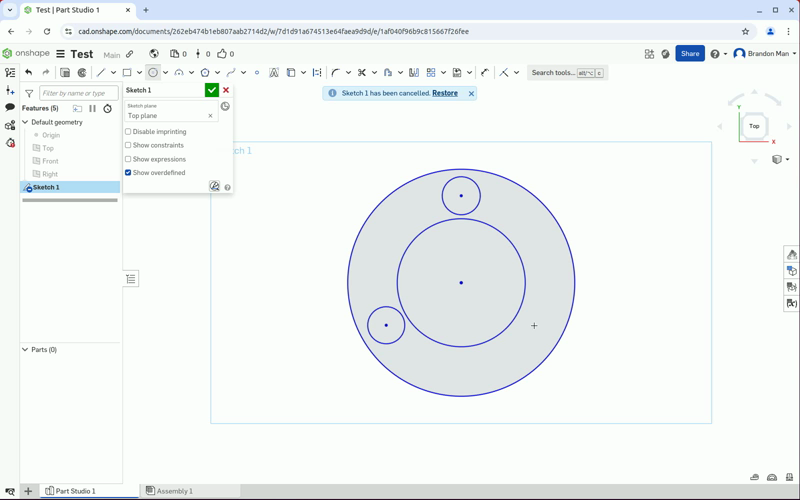
mouse_move(553, 325)
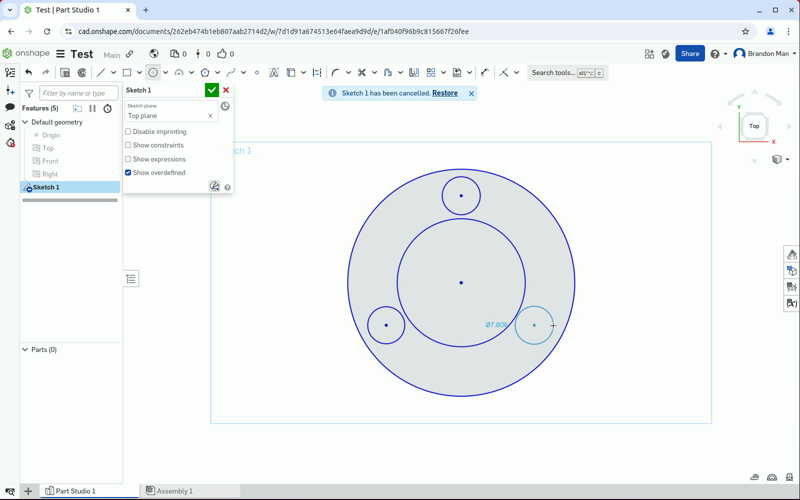
click(553, 325)
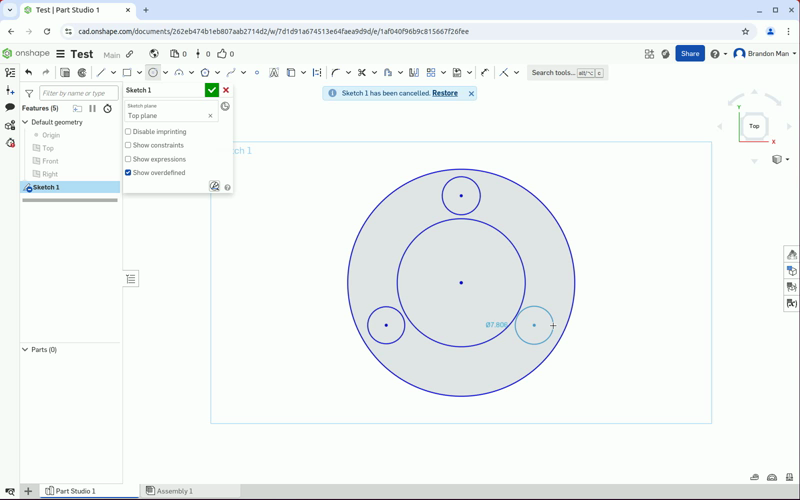
key(esc)
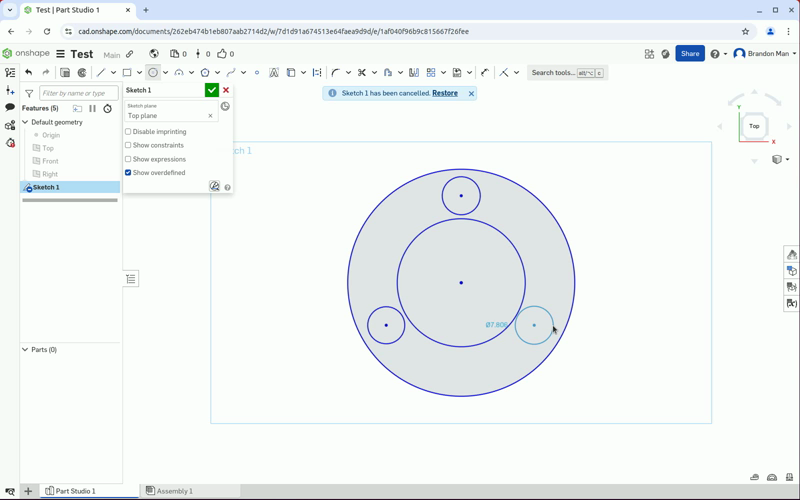
mouse_move(508, 218)
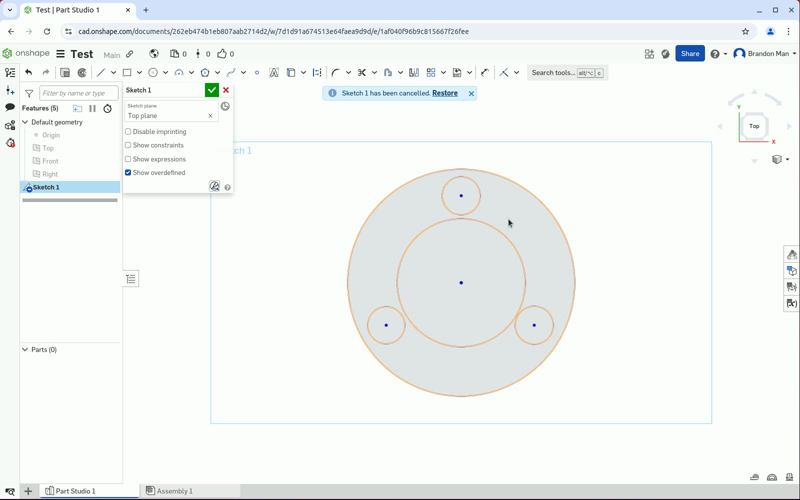
click(508, 218)
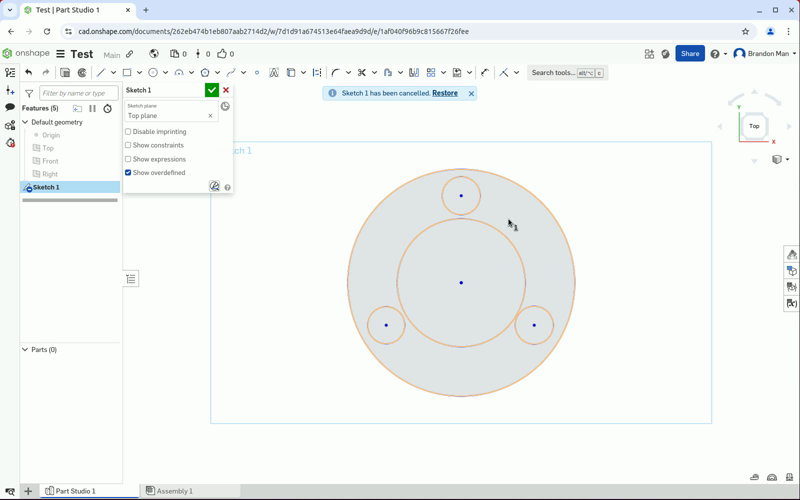
mouse_move(73, 352)
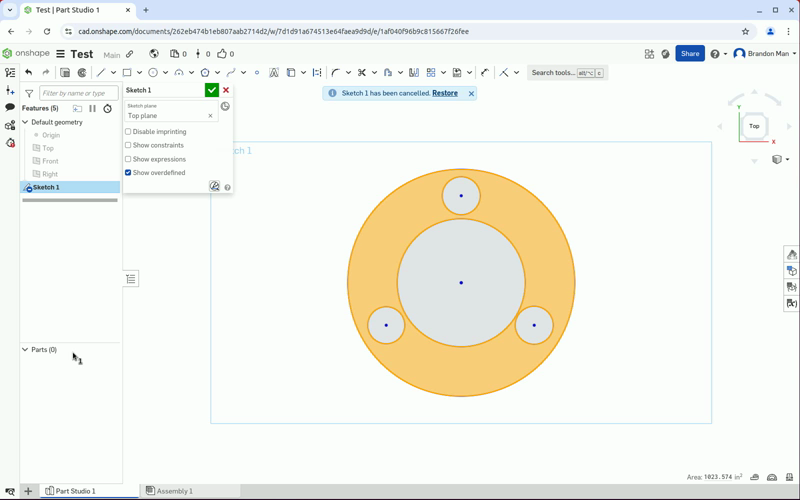
key(shift+y)
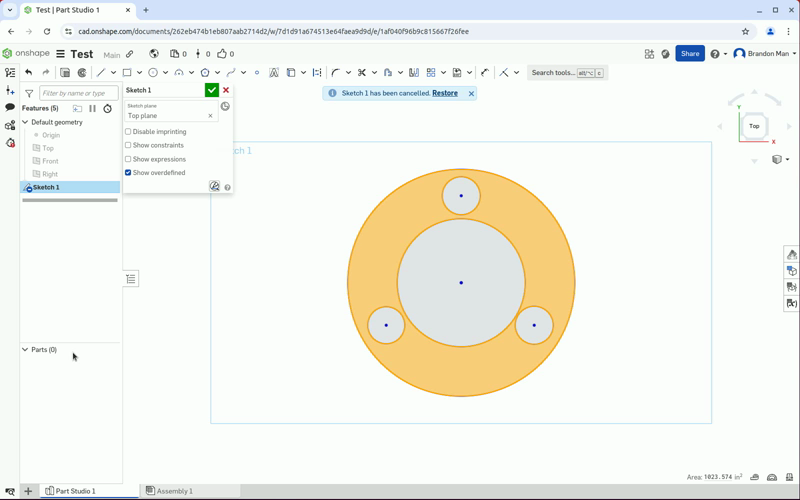
key(shift+e)
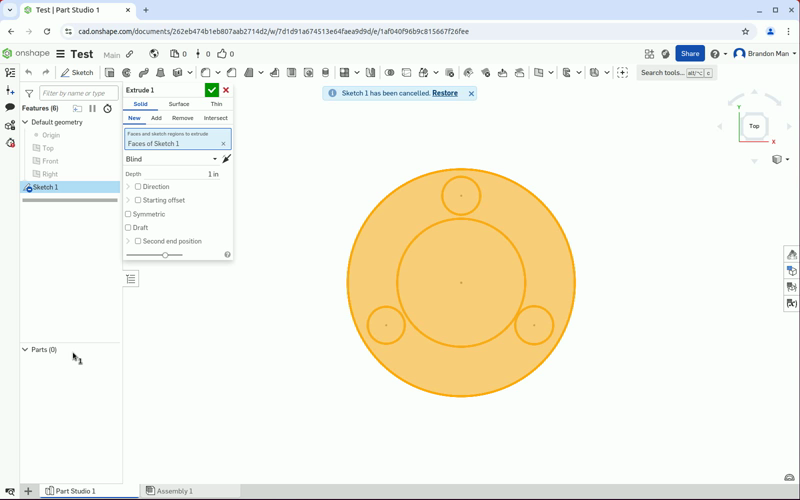
mouse_move(143, 106)
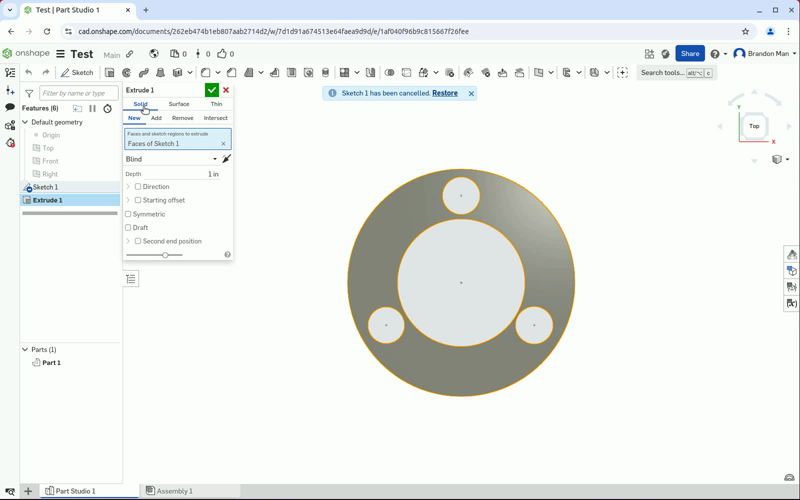
click(143, 106)
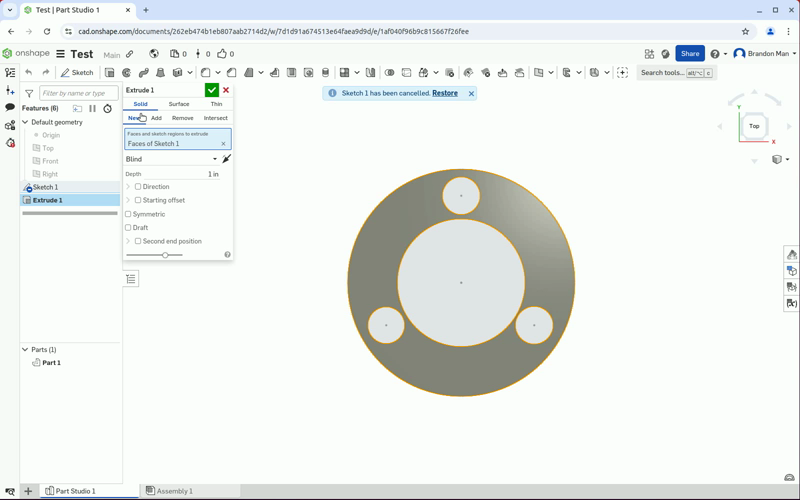
mouse_move(137, 120)
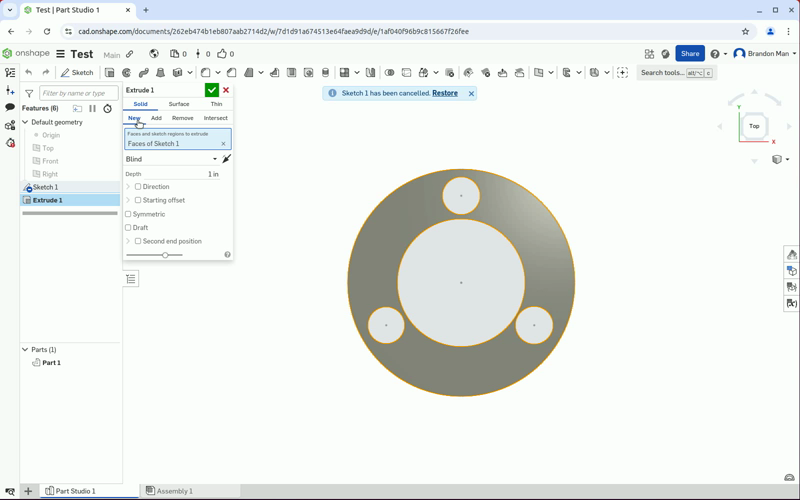
click(137, 120)
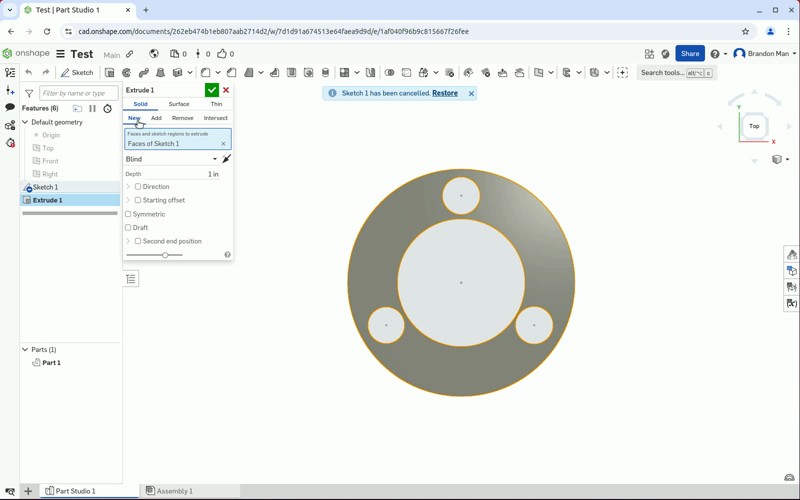
key(tab, 4)
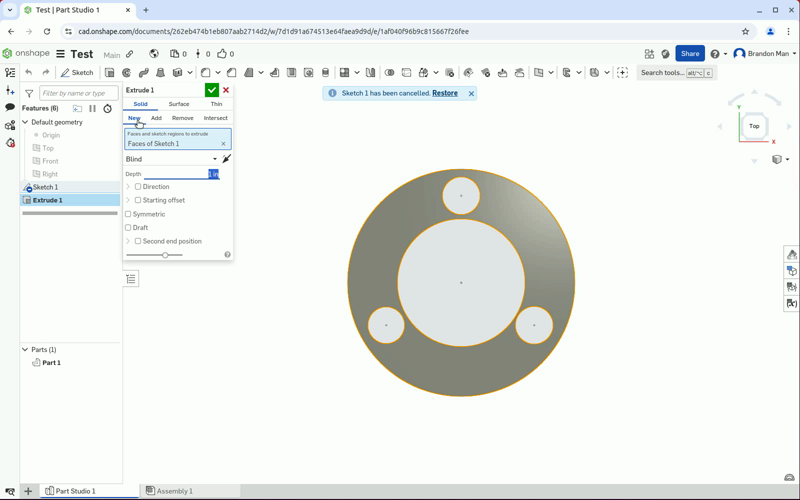
text(11.795)
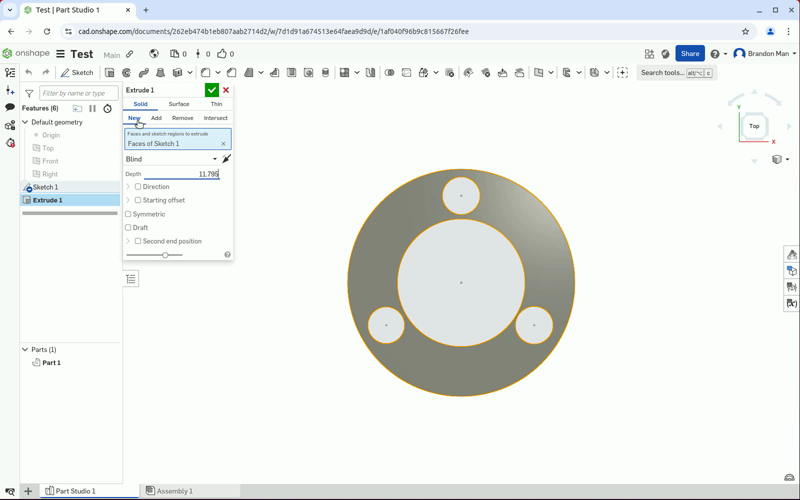
key(enter)
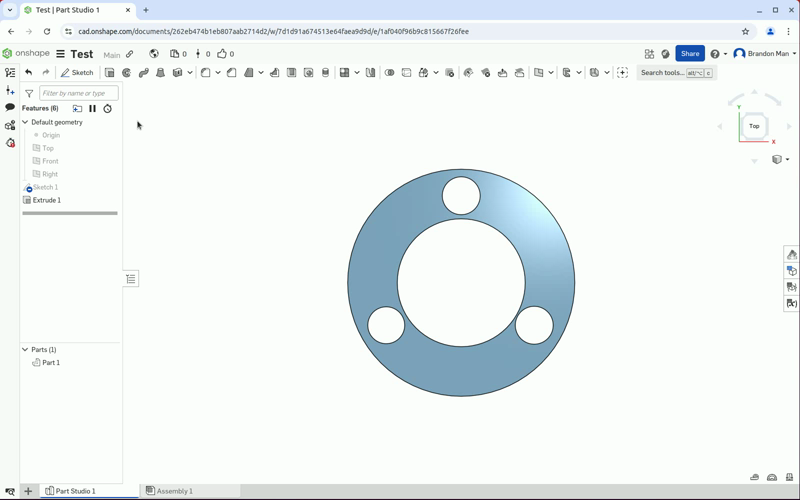
key(shift+h)
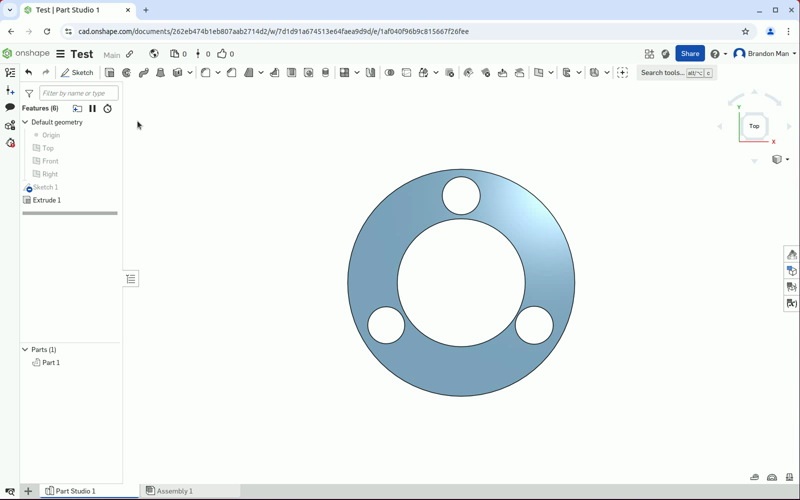
key(shift+h)
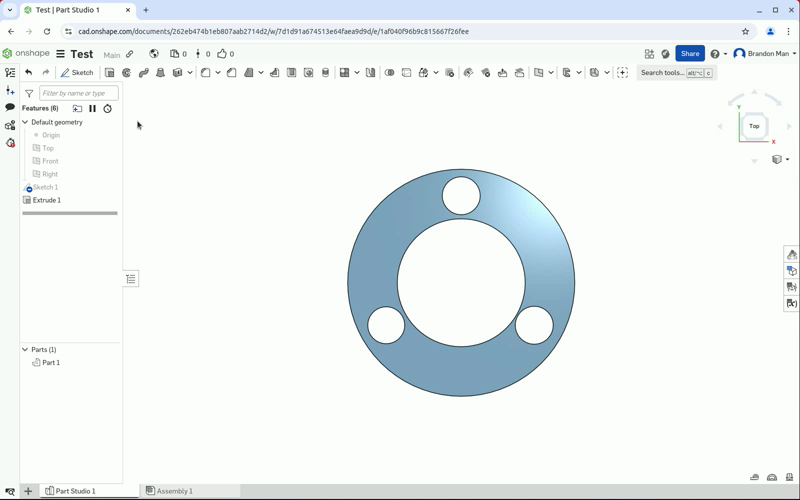
mouse_move(73, 189)
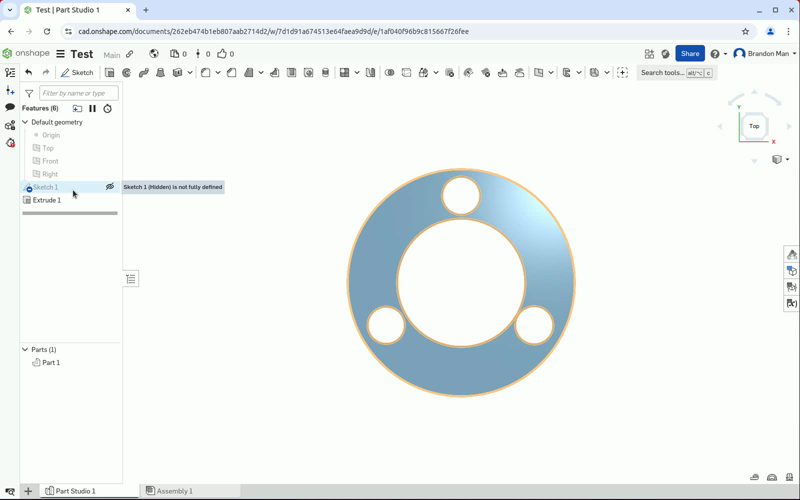
click(73, 189)
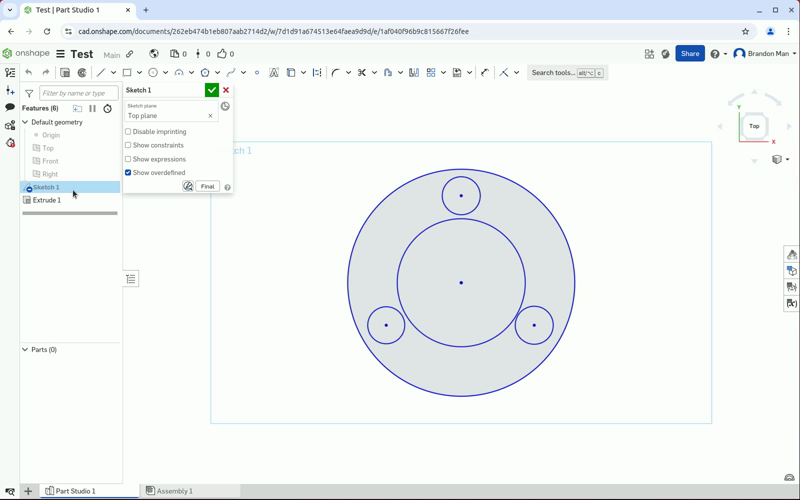
mouse_move(229, 92)
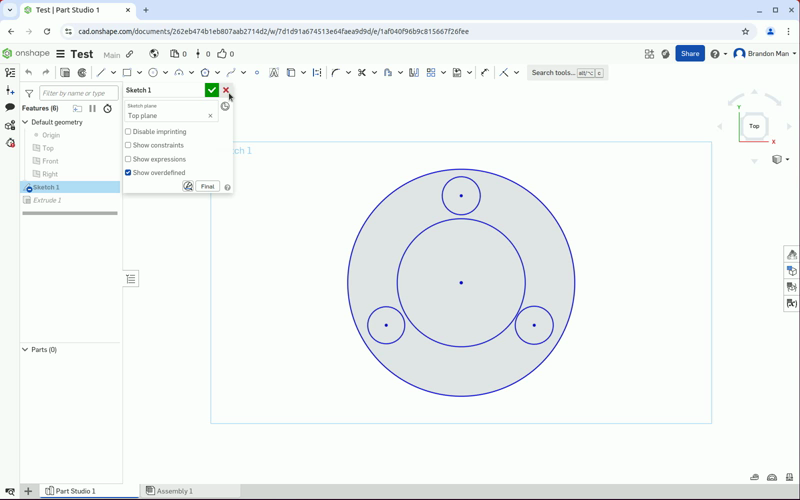
click(229, 92)
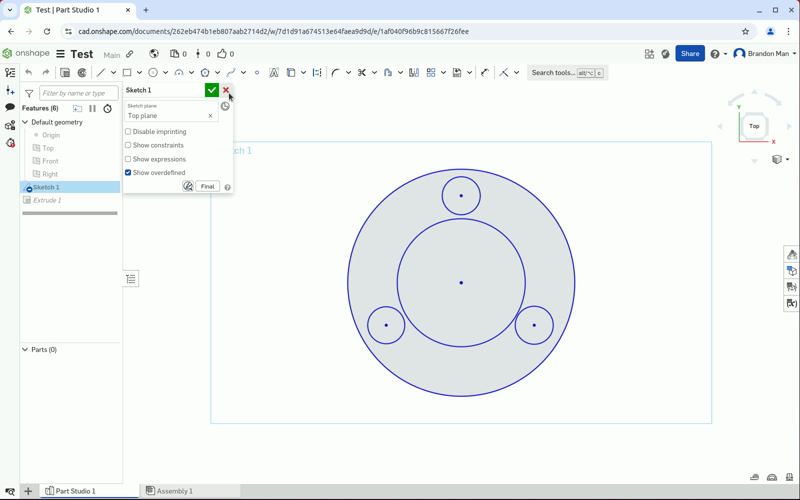
key(shift+s)
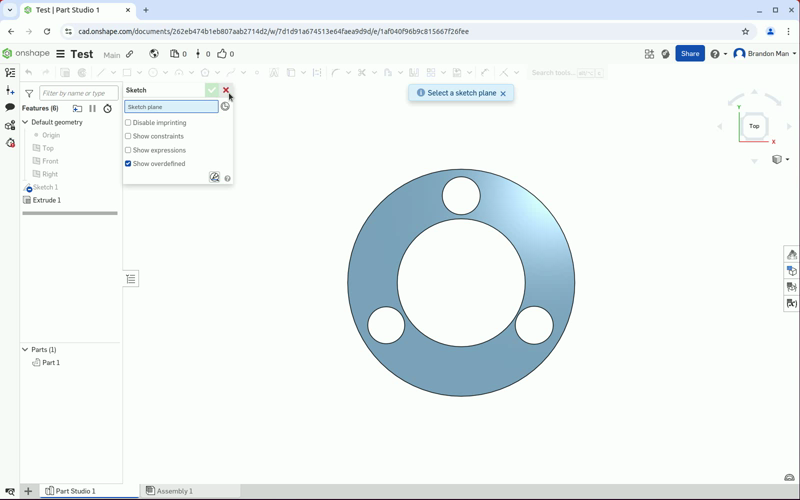
mouse_move(73, 150)
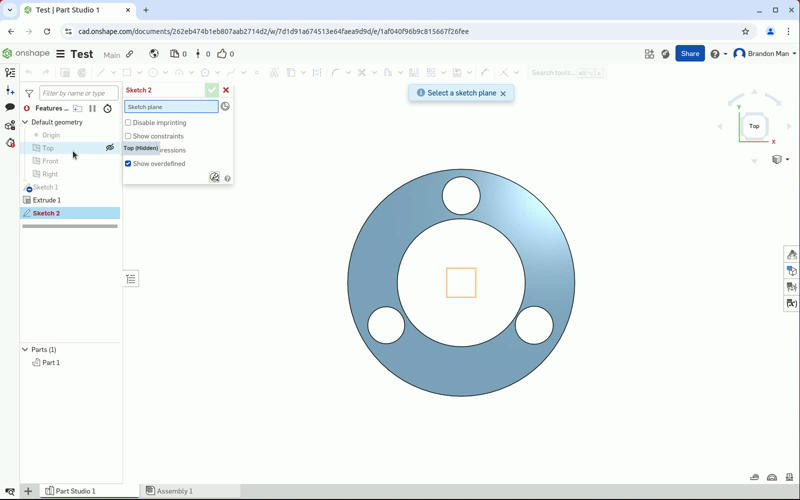
click(73, 150)
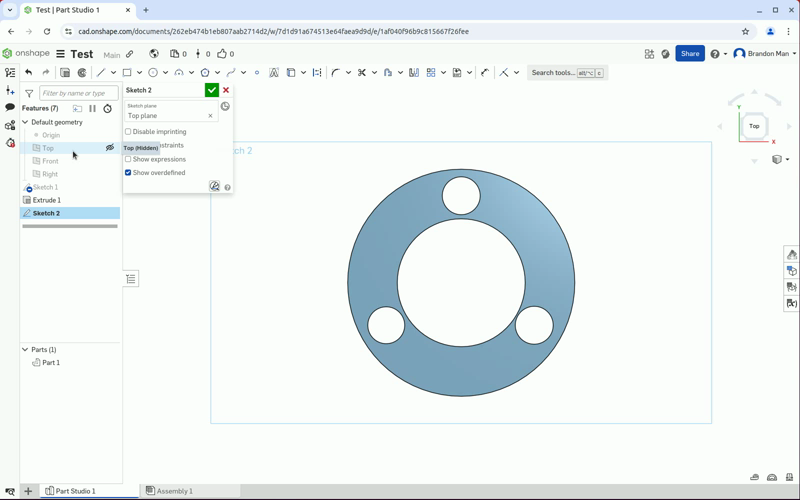
mouse_move(73, 352)
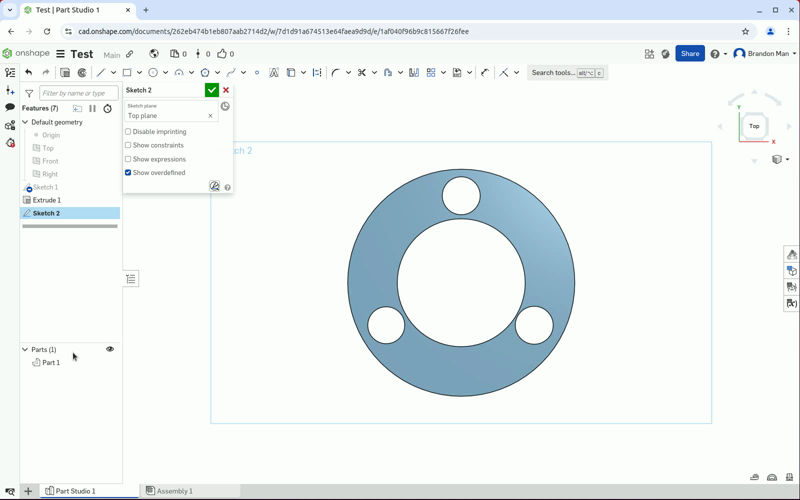
key(y)
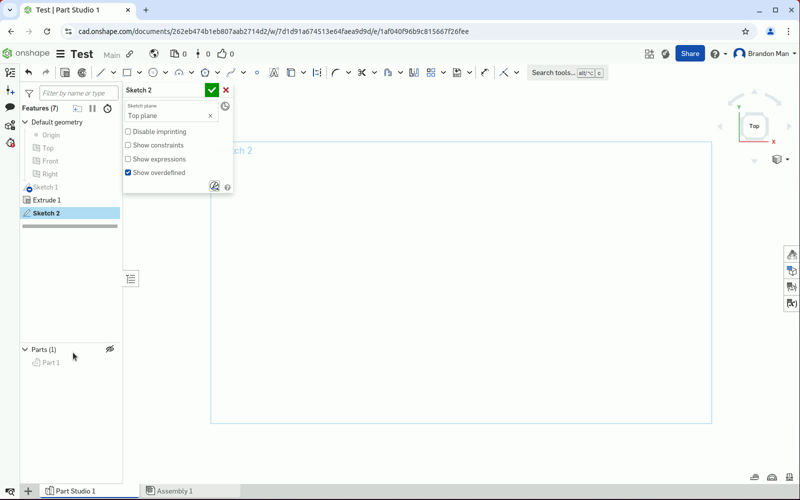
key(c)
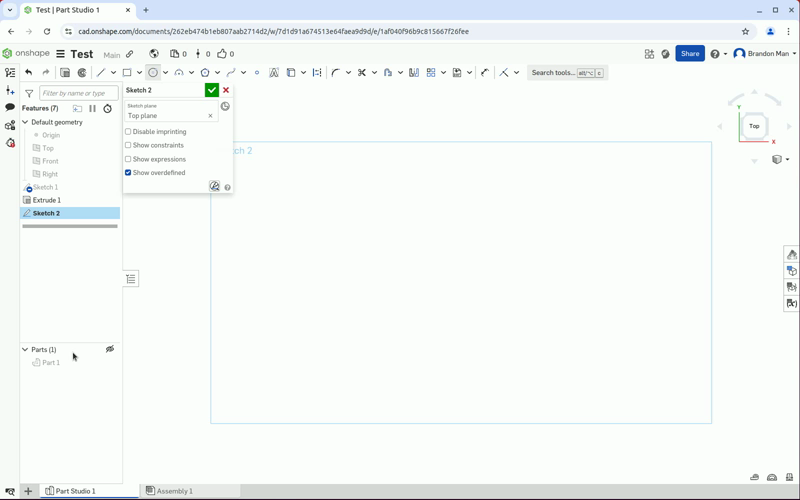
key_down(shift)
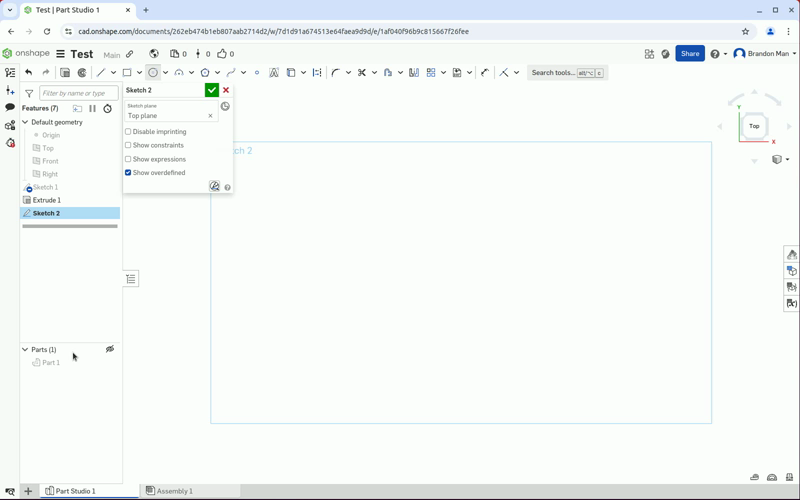
mouse_move(461, 196)
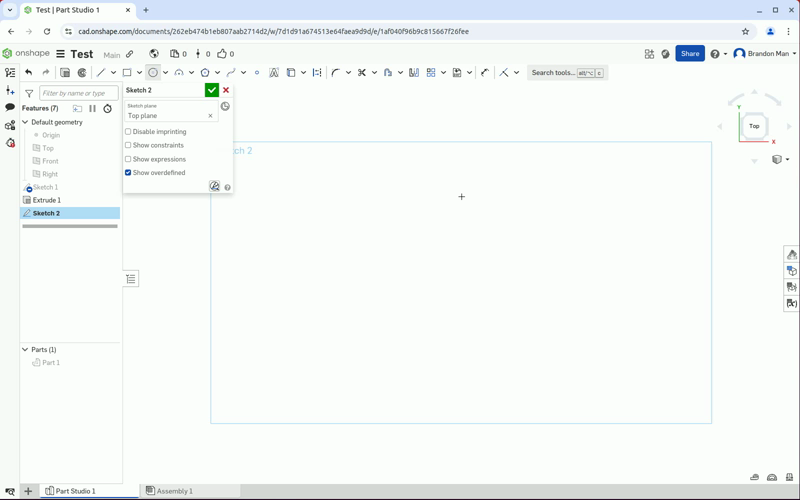
click(461, 196)
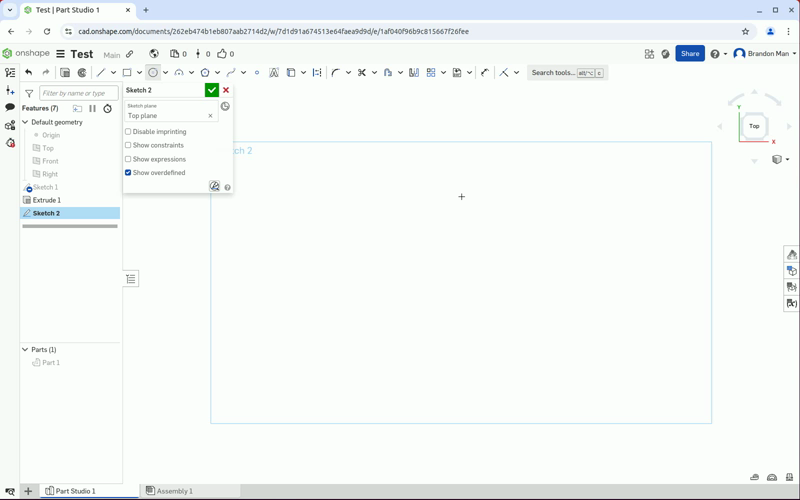
key_up(shift)
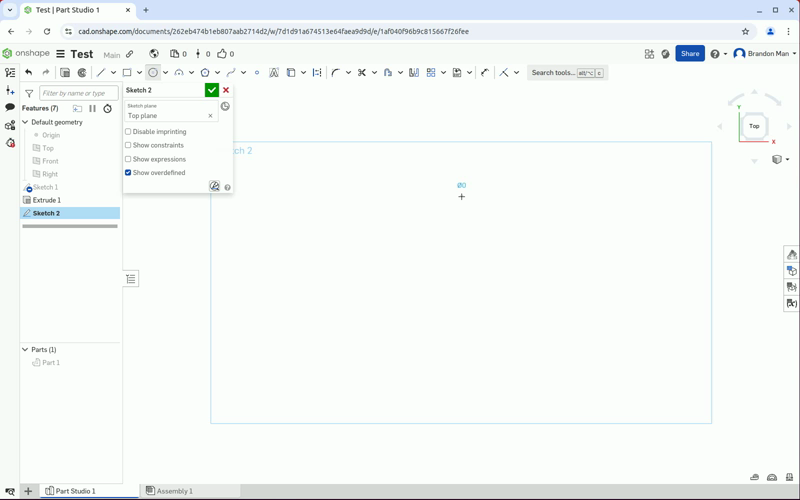
mouse_move(481, 196)
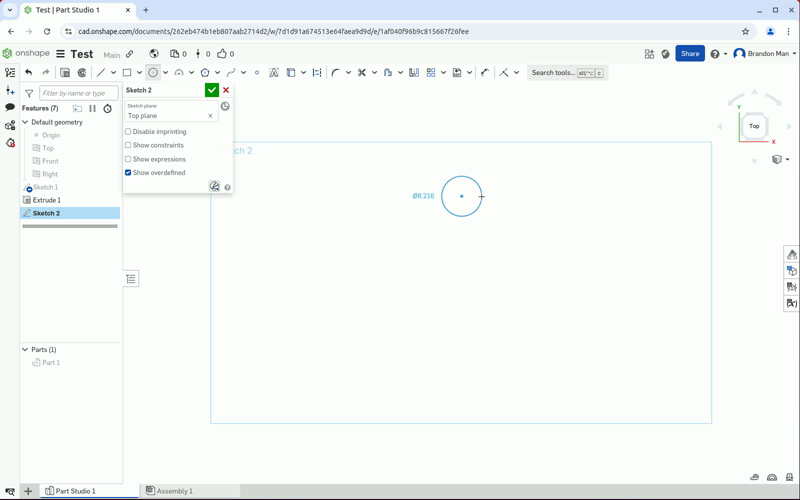
click(481, 196)
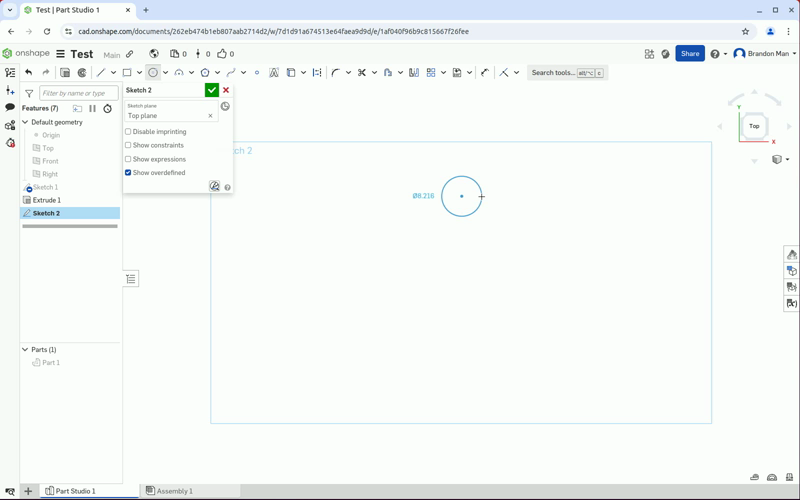
key(esc)
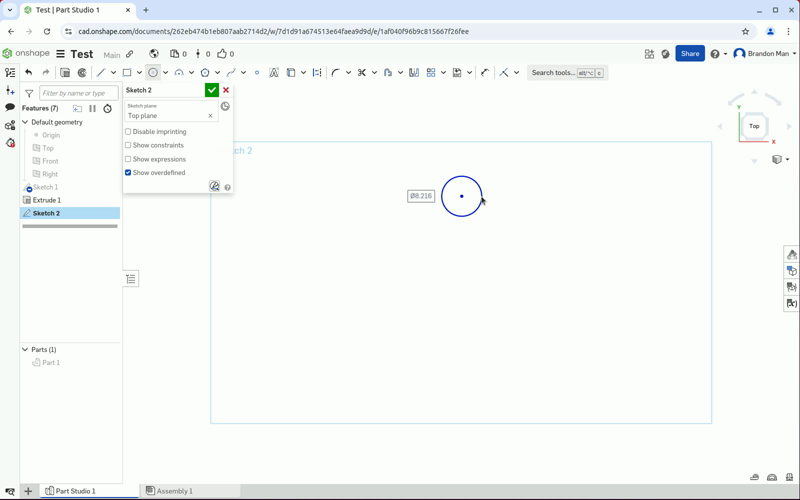
mouse_move(477, 187)
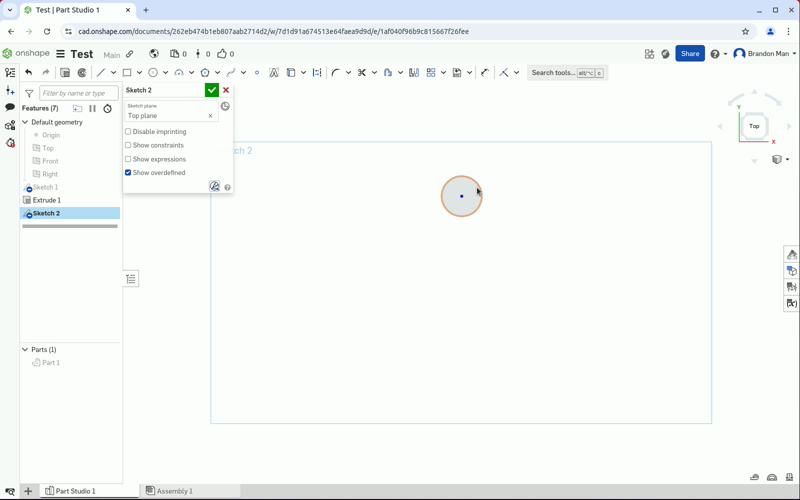
scroll(6)
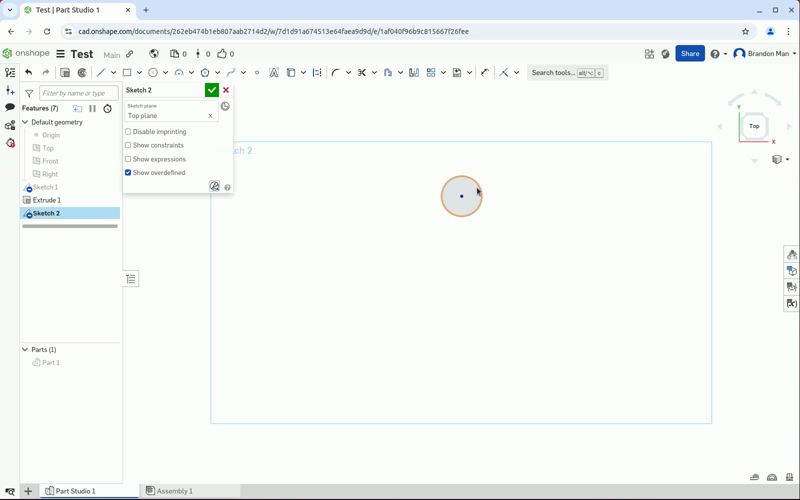
scroll(6)
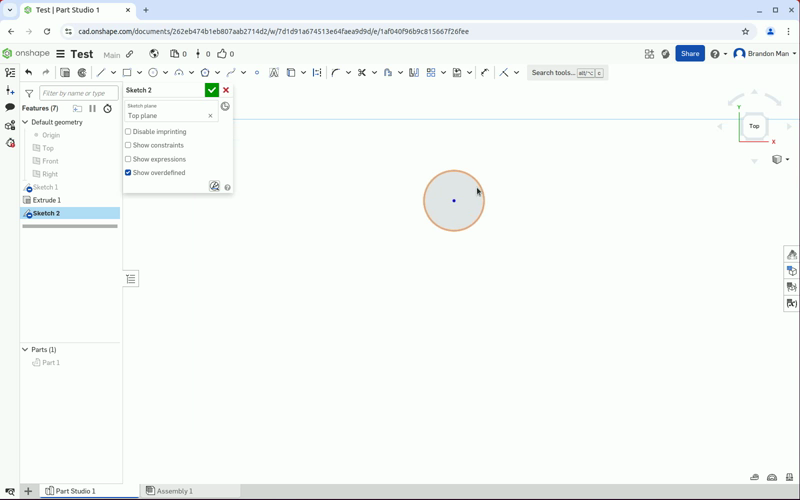
scroll(6)
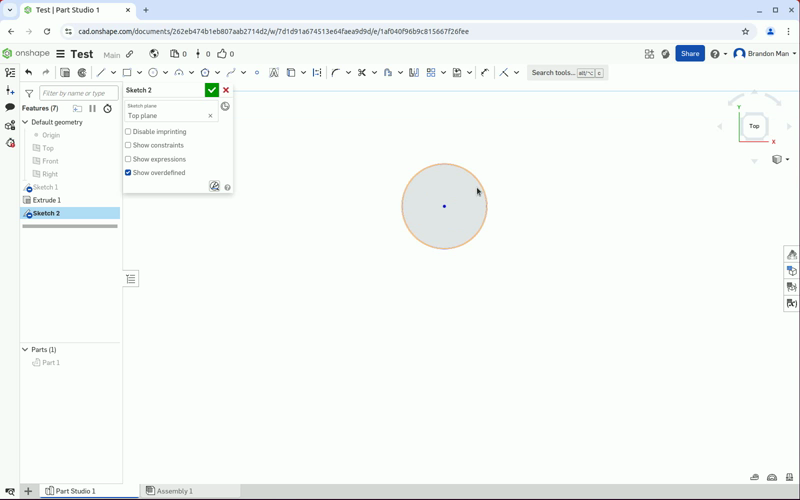
scroll(6)
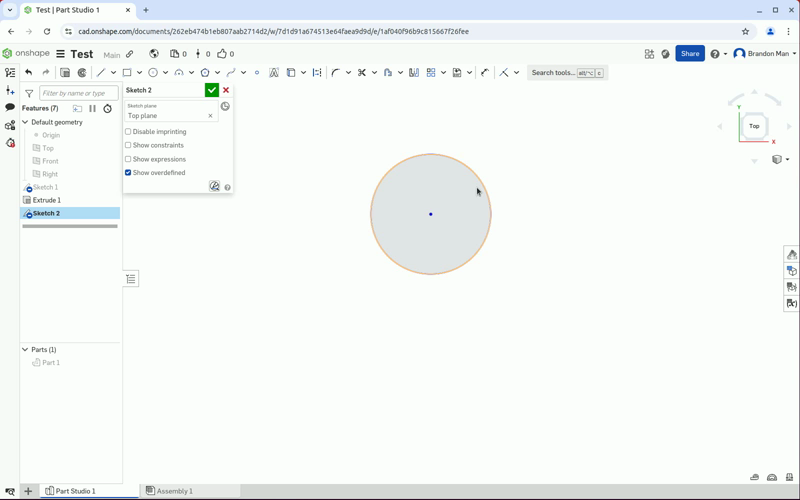
scroll(6)
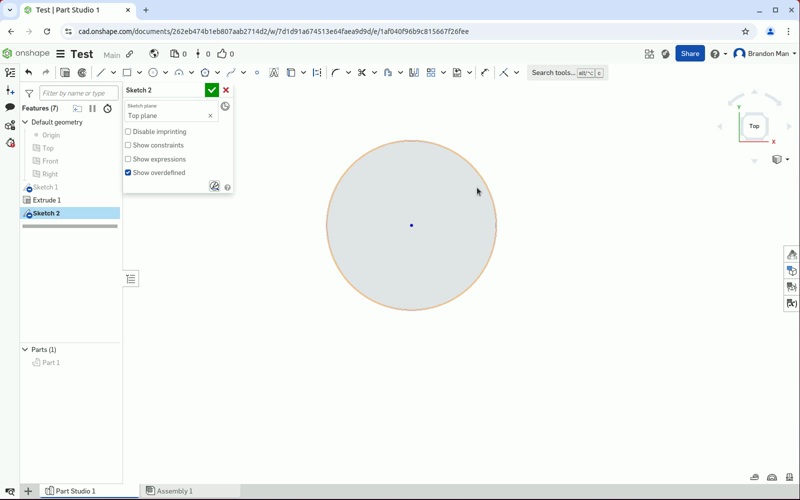
scroll(6)
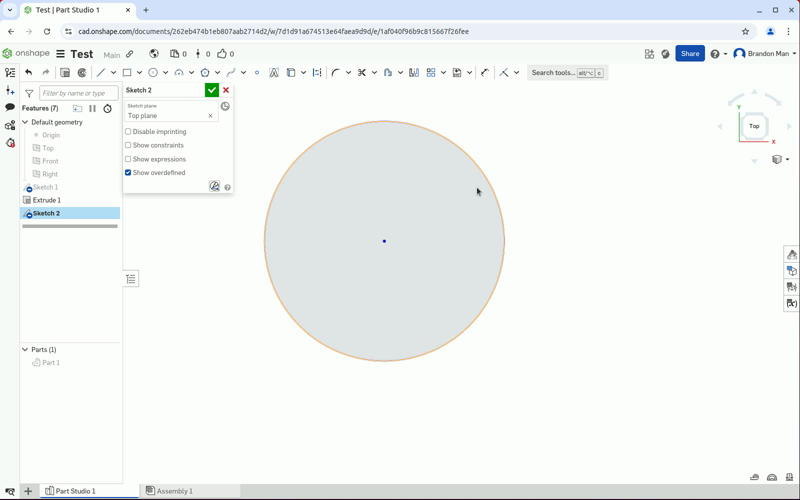
scroll(6)
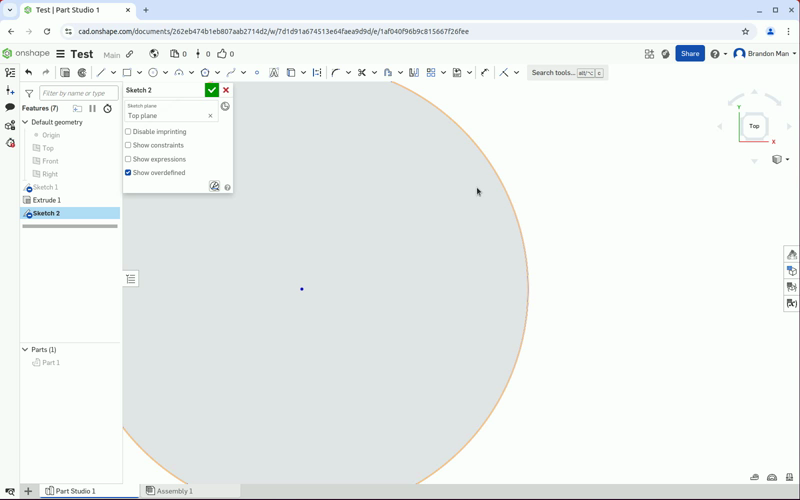
click(477, 187)
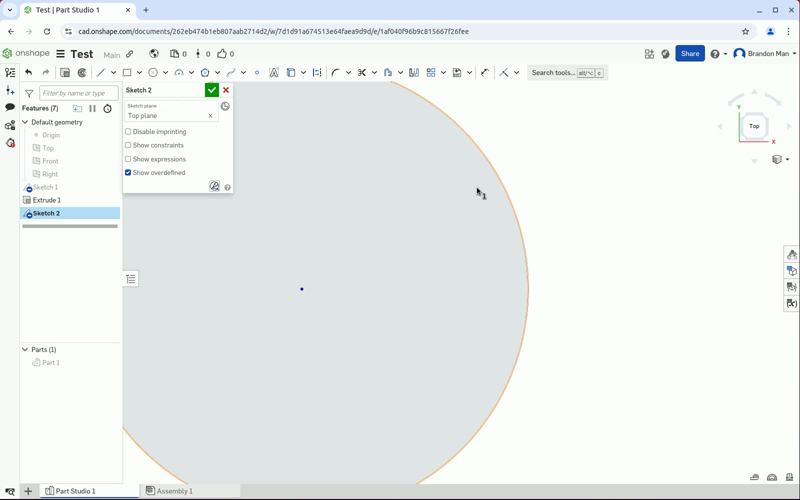
scroll(-6)
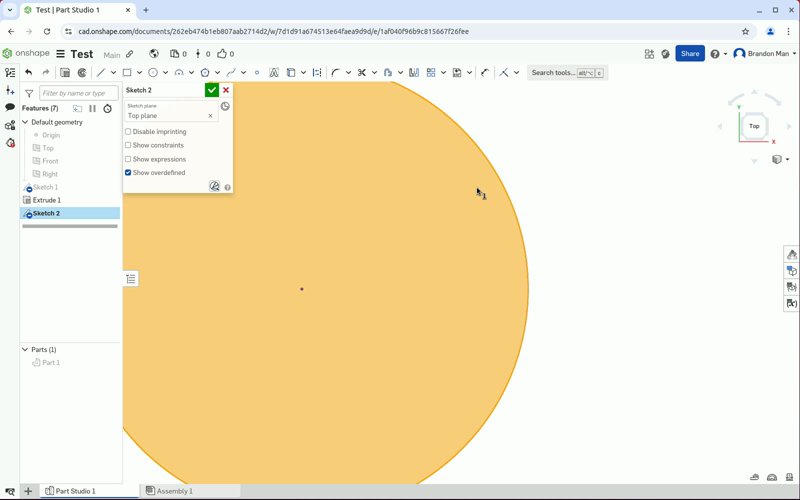
scroll(-6)
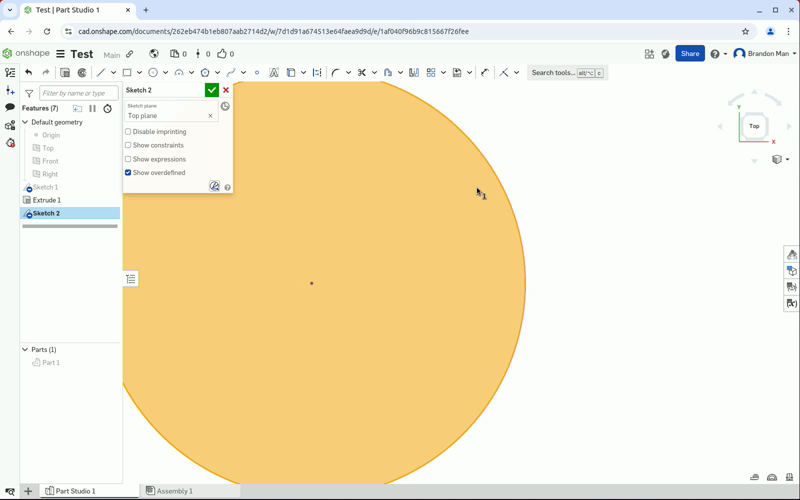
scroll(-6)
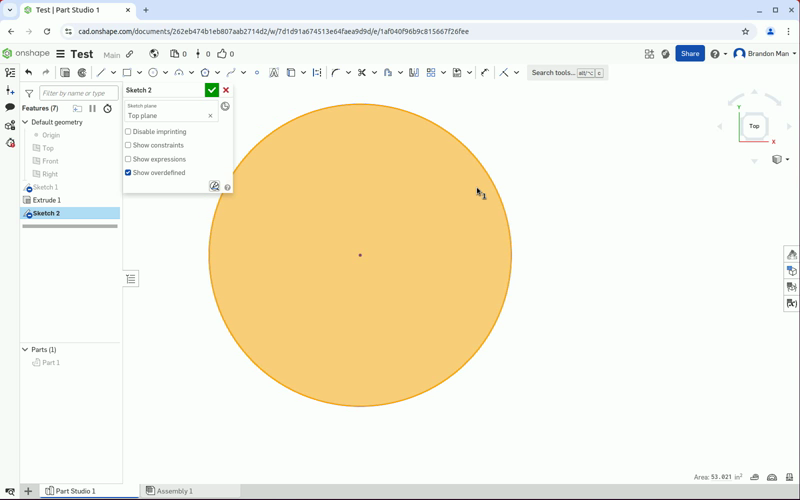
scroll(-6)
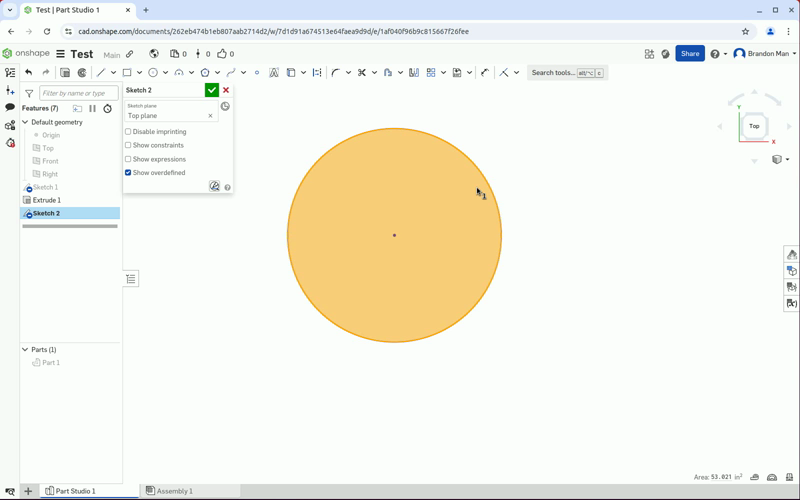
scroll(-6)
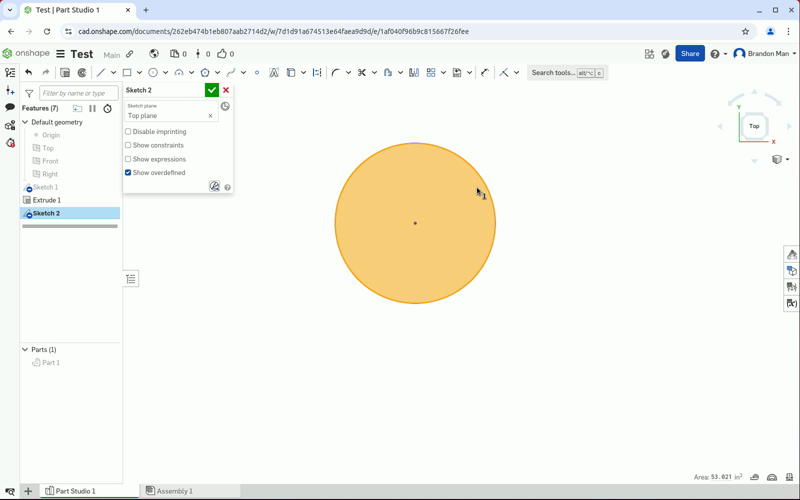
scroll(-6)
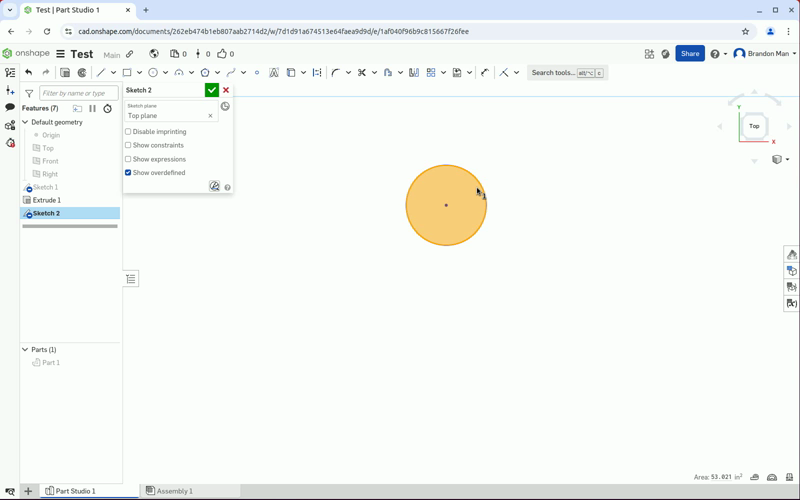
scroll(-6)
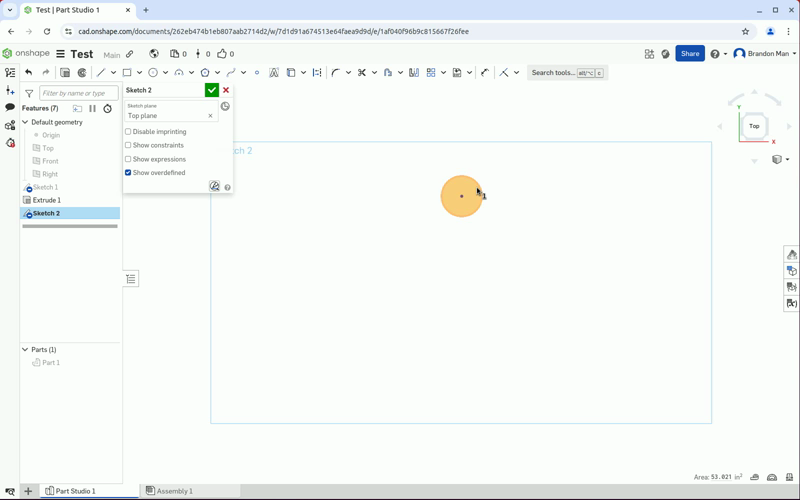
mouse_move(73, 352)
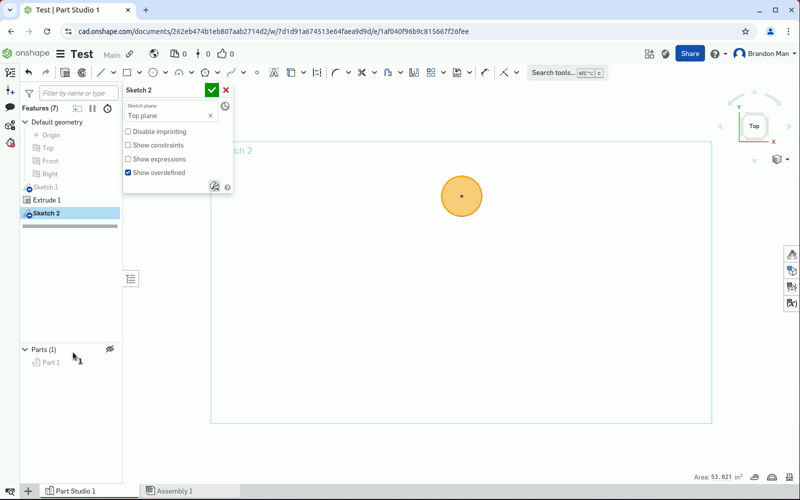
key(shift+y)
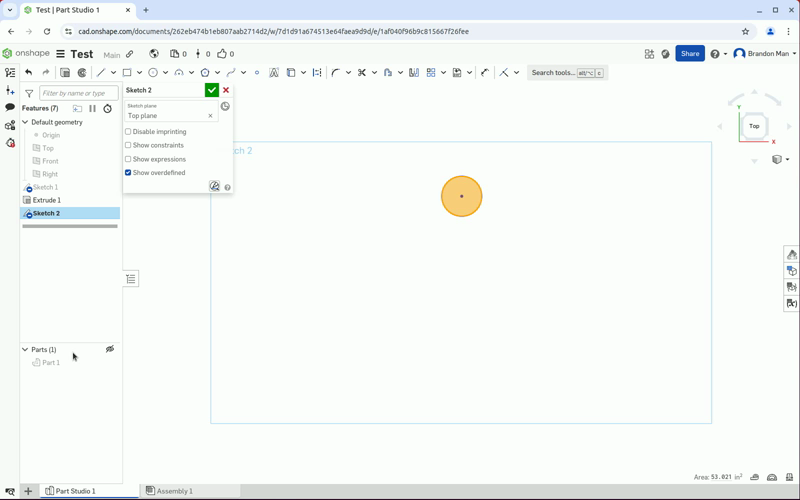
key(shift+e)
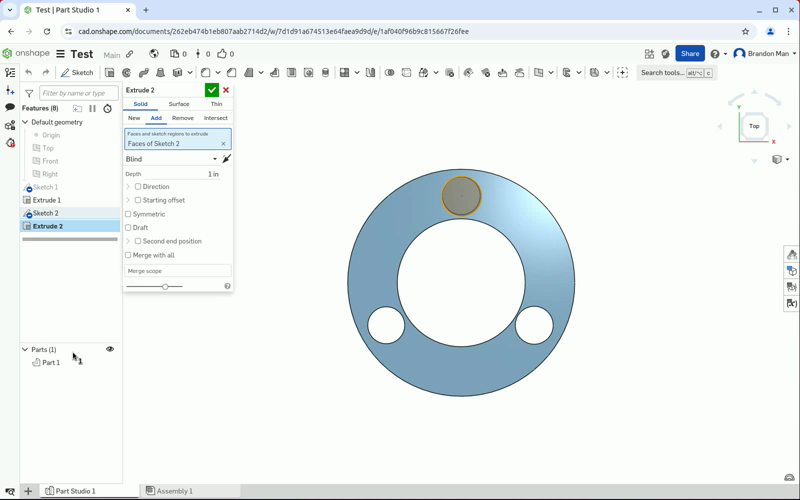
mouse_move(143, 106)
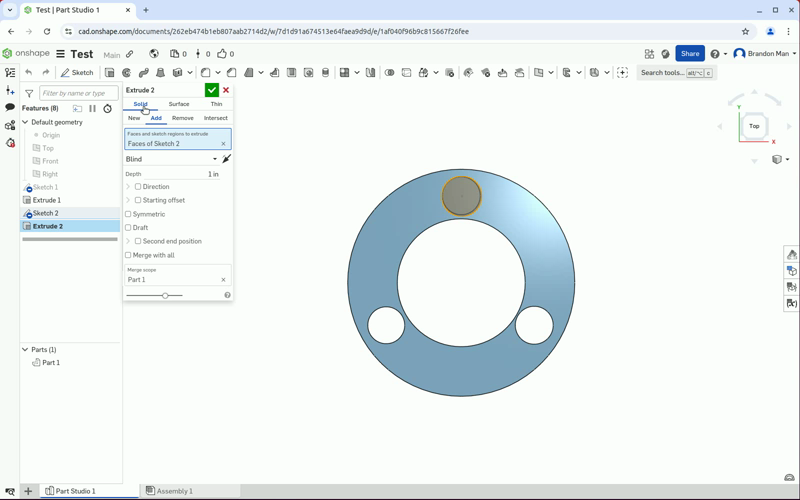
click(143, 106)
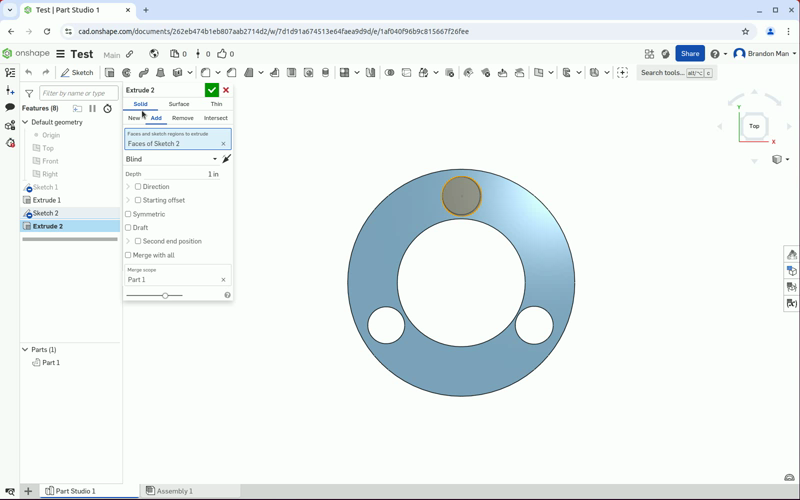
mouse_move(137, 120)
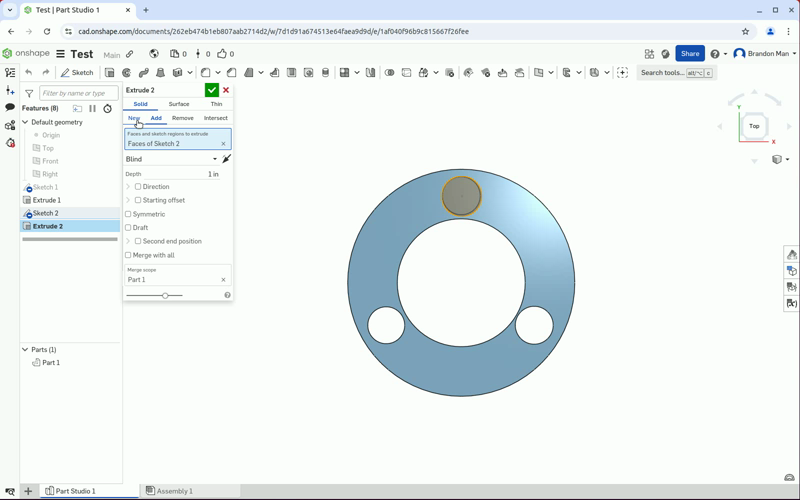
click(137, 120)
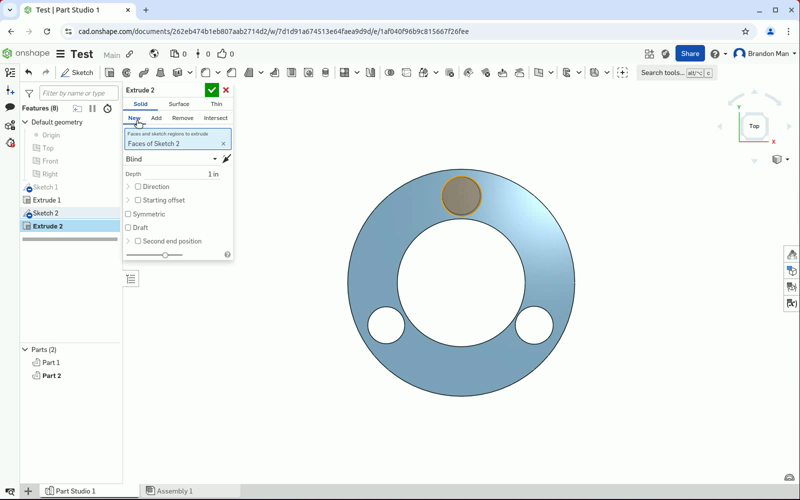
key(tab, 4)
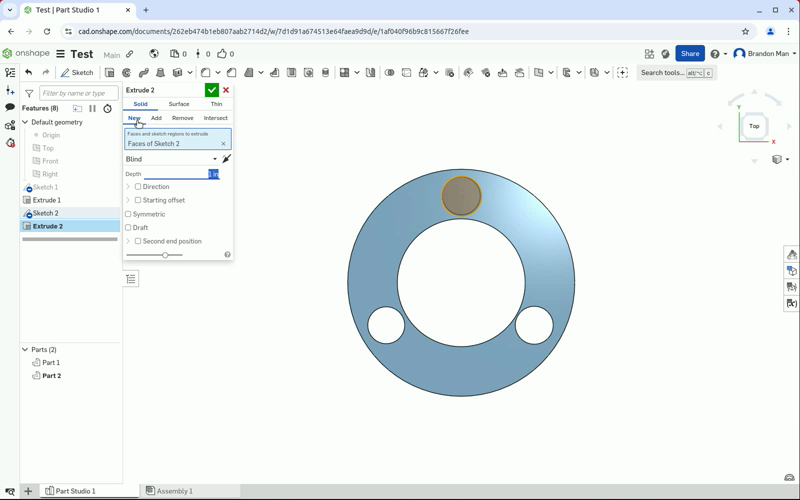
text(11.795)
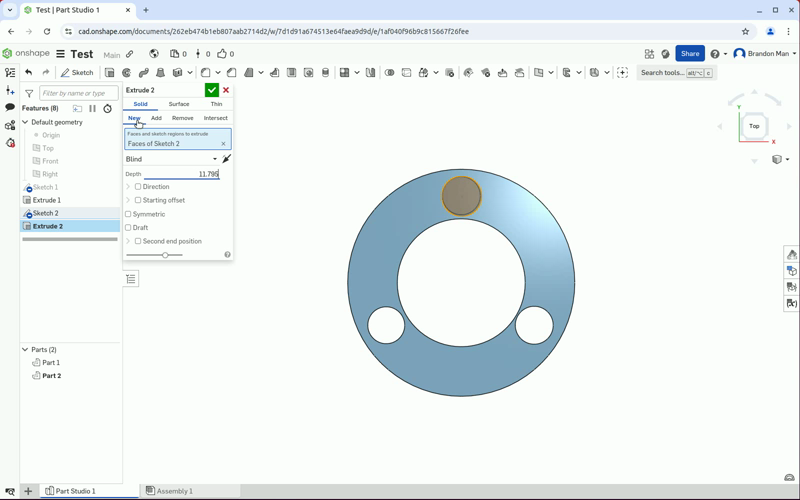
key(enter)
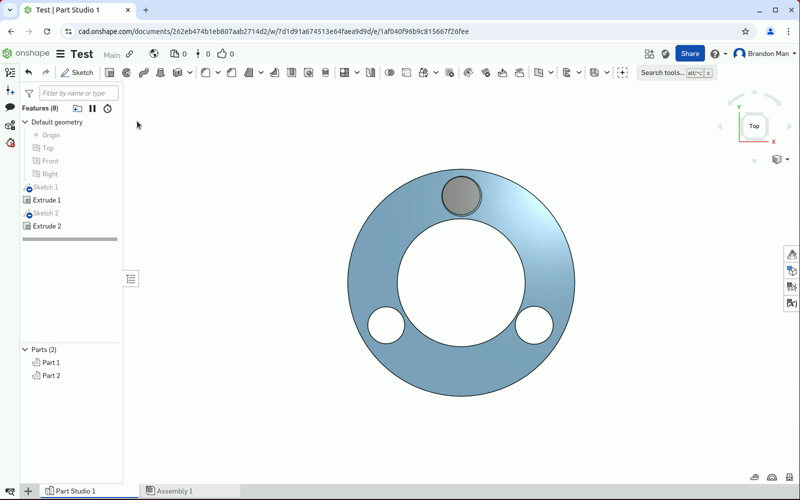
key(shift+h)
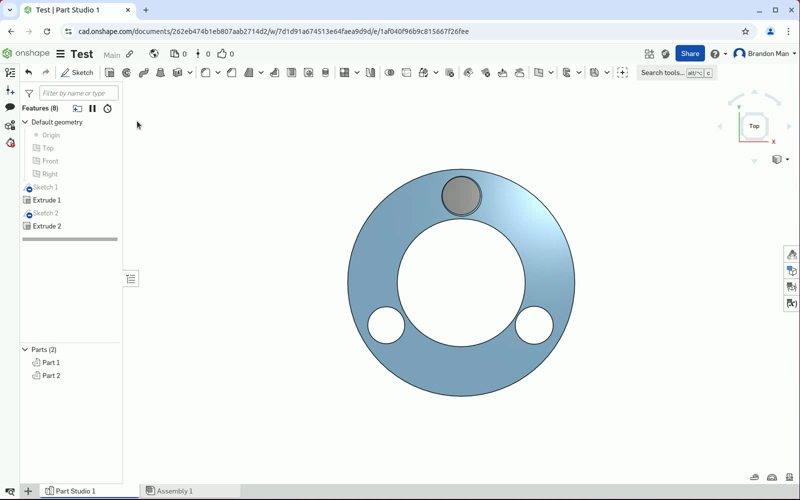
key(shift+h)
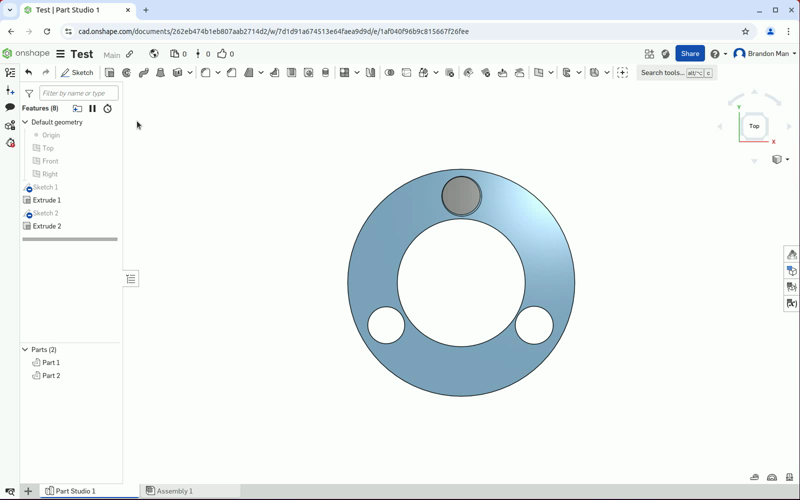
mouse_move(73, 189)
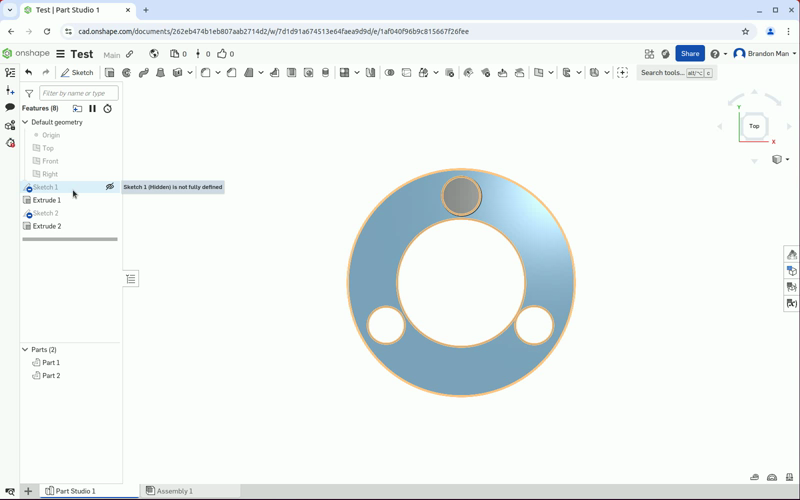
click(73, 189)
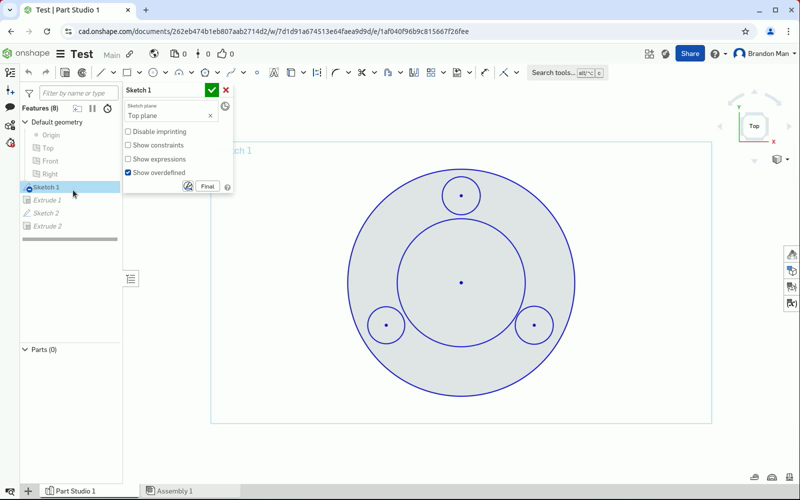
mouse_move(229, 92)
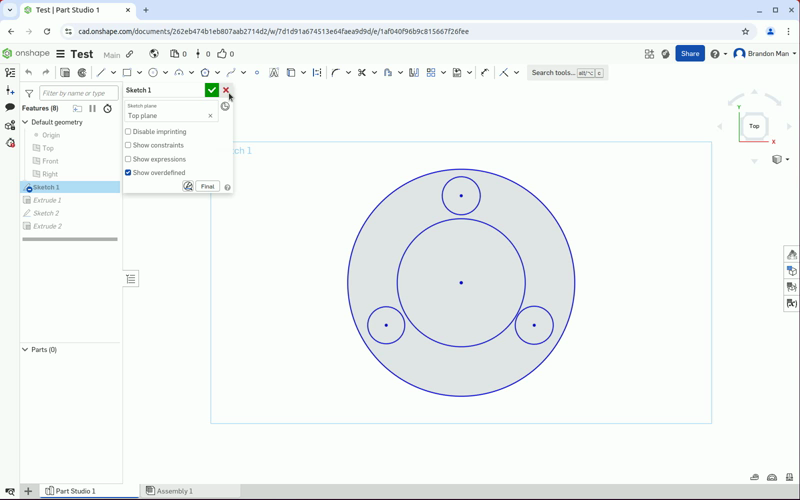
click(229, 92)
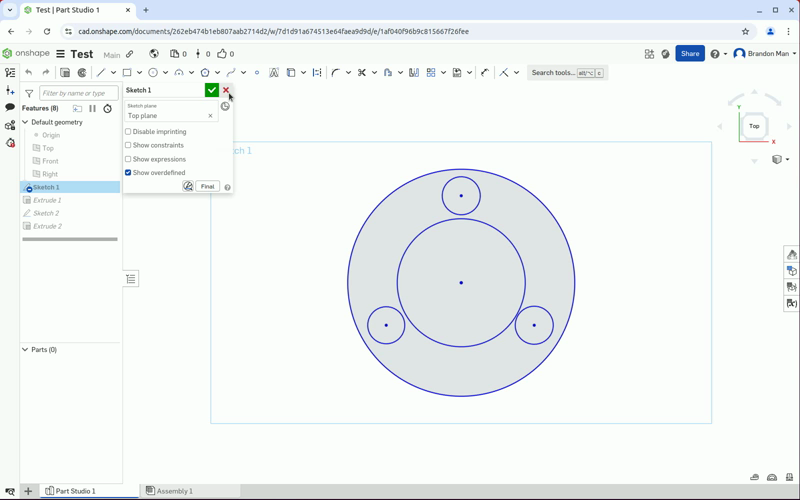
key(shift+s)
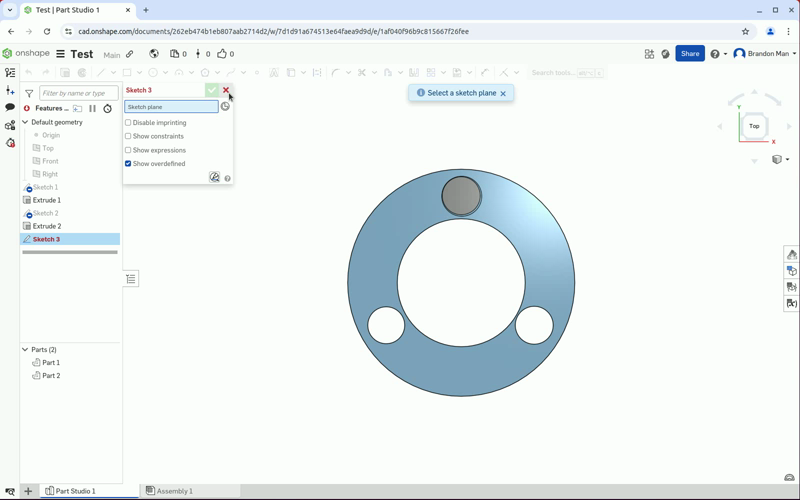
mouse_move(73, 150)
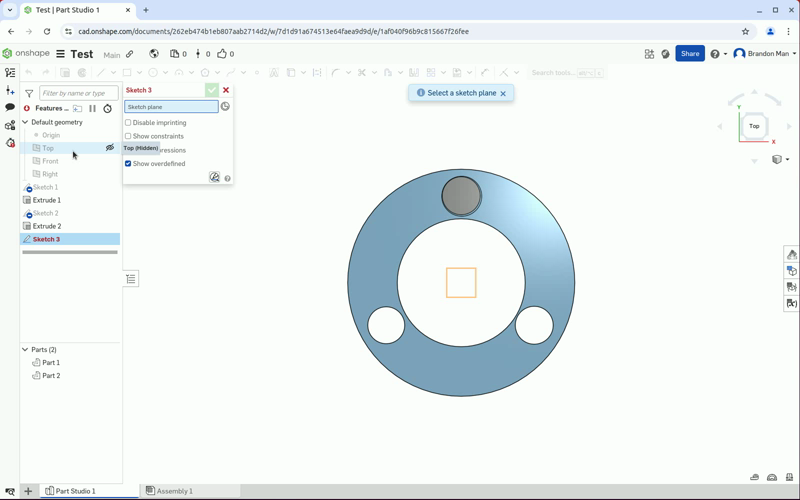
click(73, 150)
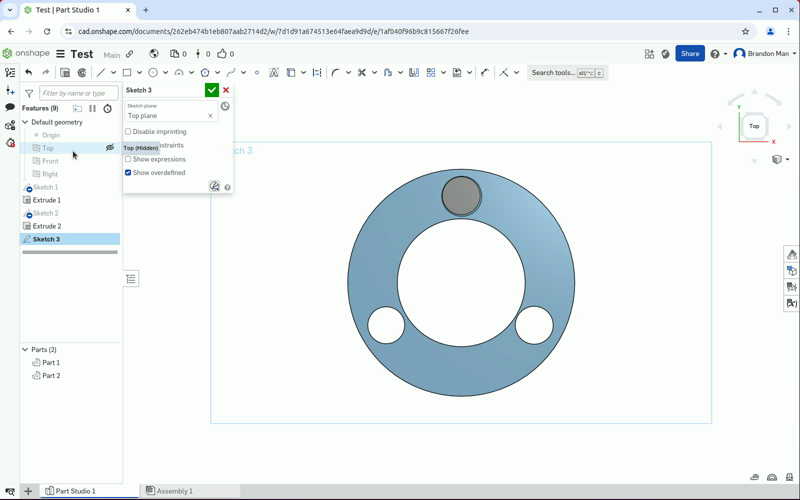
mouse_move(73, 352)
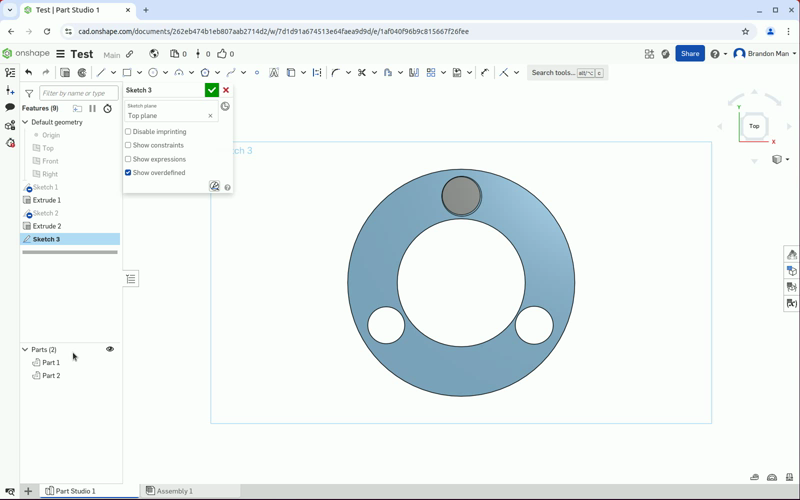
key(y)
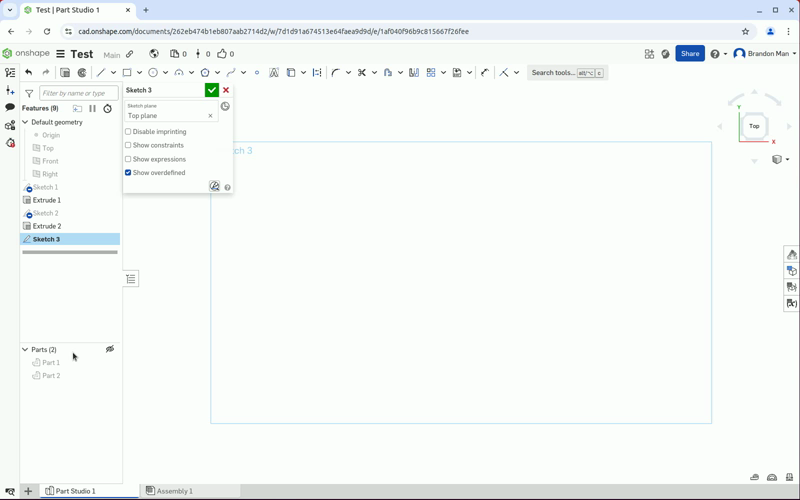
key(c)
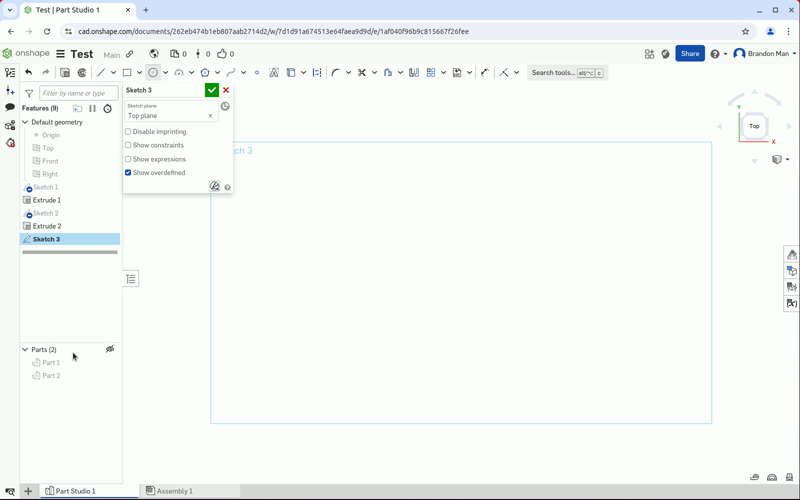
key_down(shift)
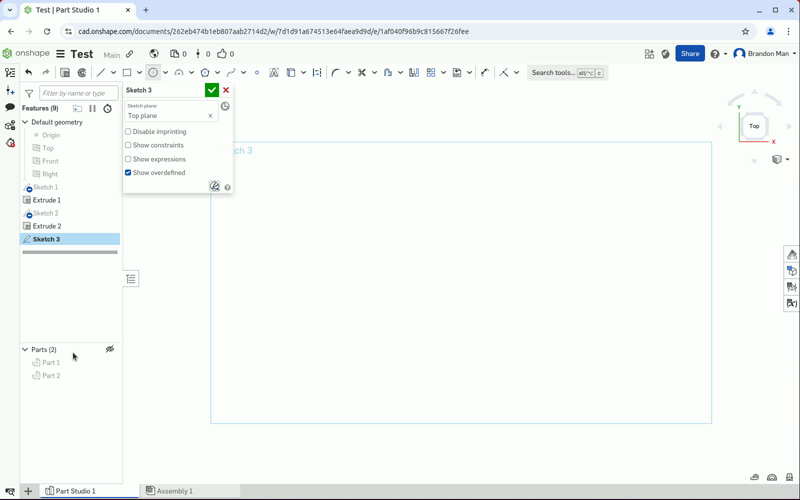
mouse_move(386, 326)
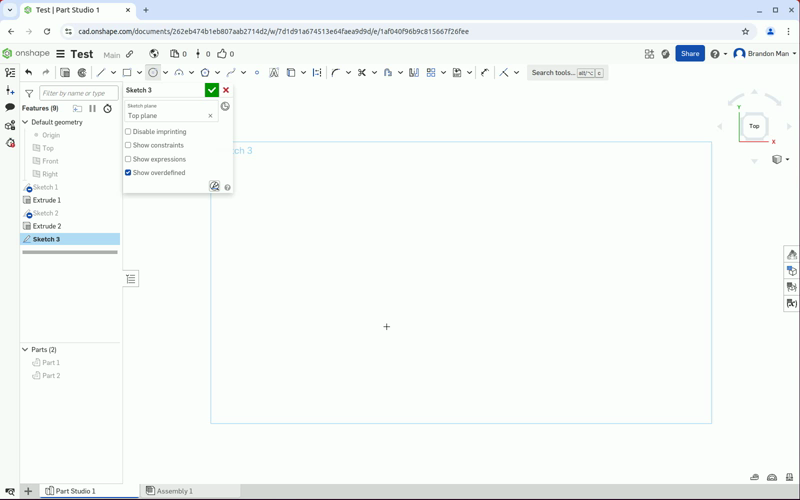
click(386, 326)
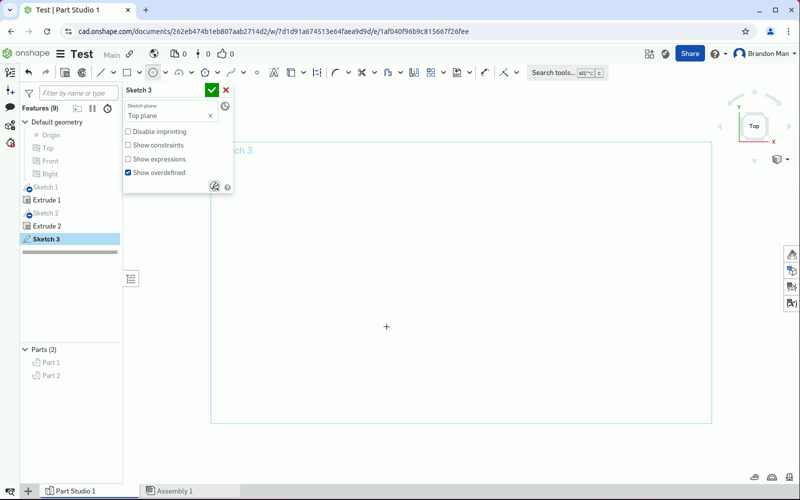
key_up(shift)
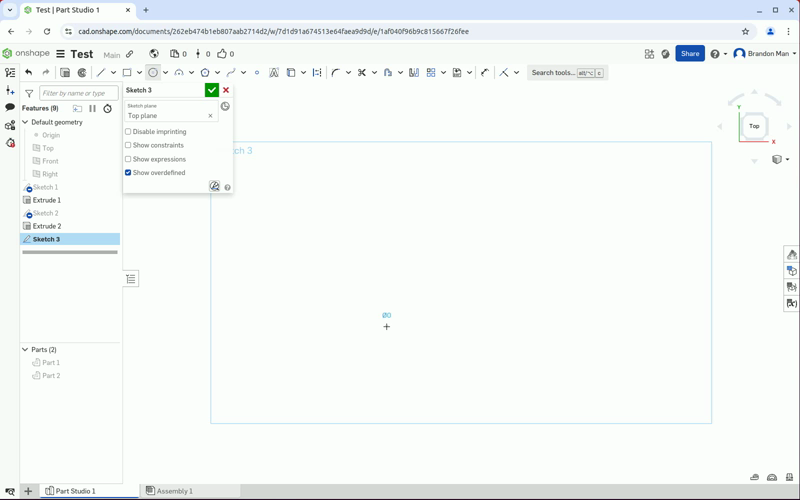
mouse_move(406, 326)
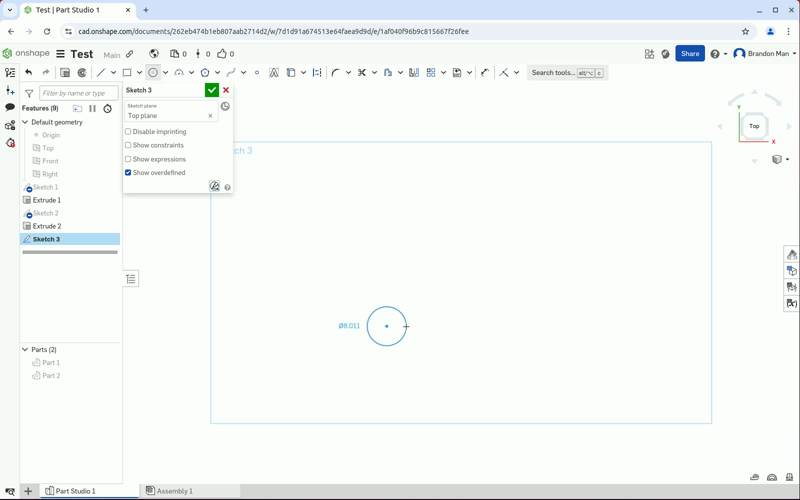
click(406, 326)
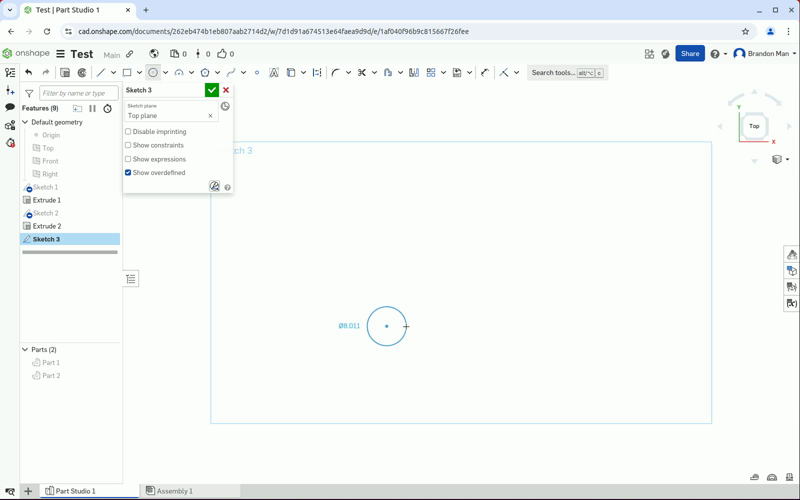
key(esc)
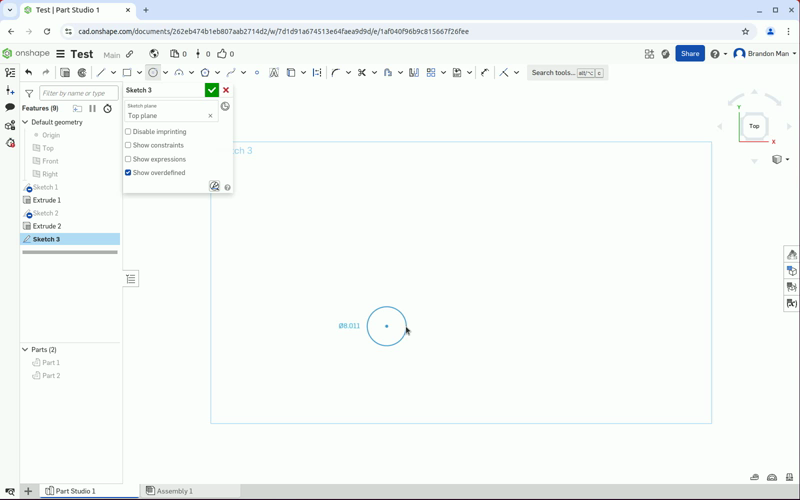
mouse_move(391, 337)
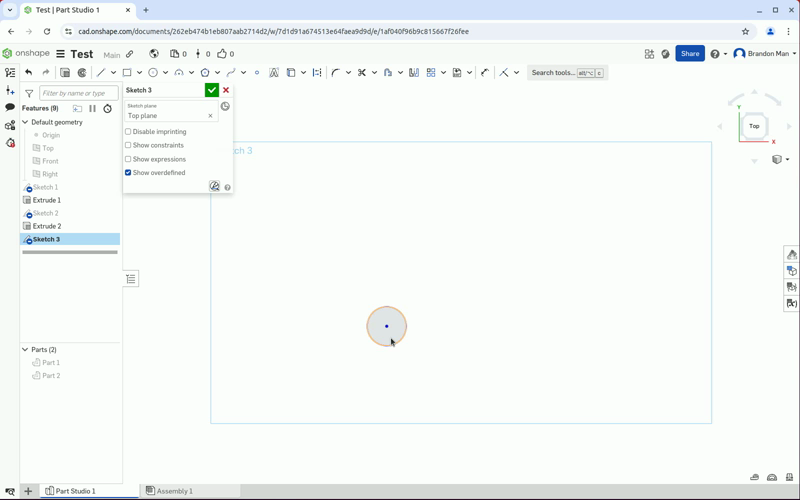
scroll(6)
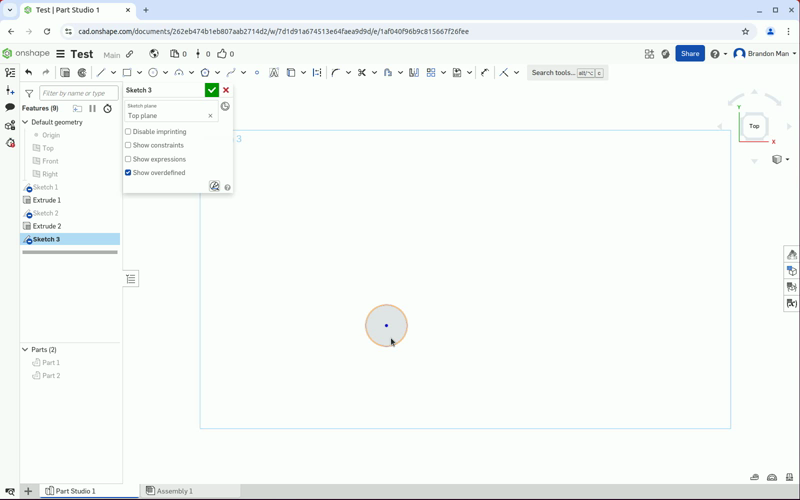
scroll(6)
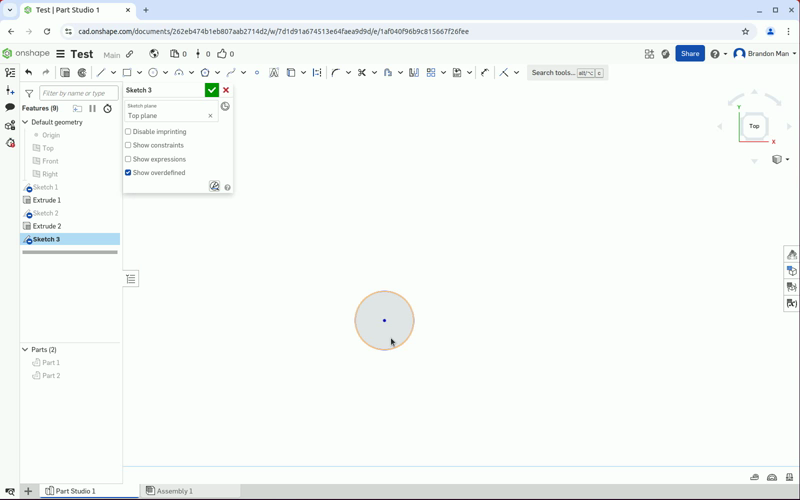
scroll(6)
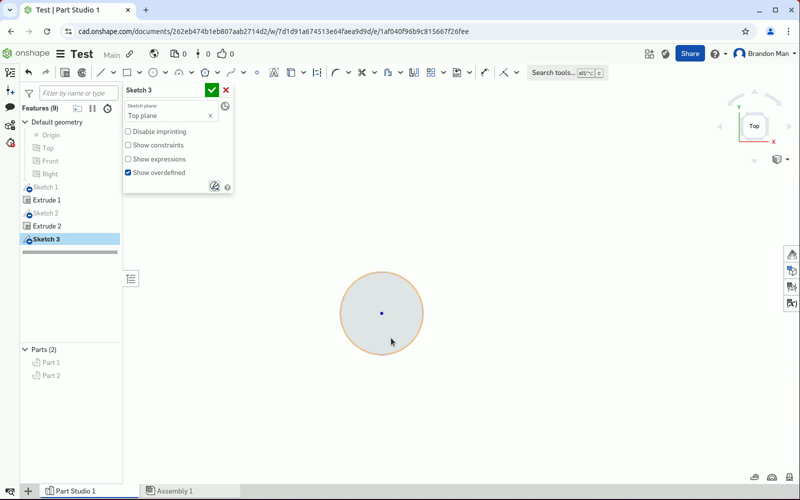
scroll(6)
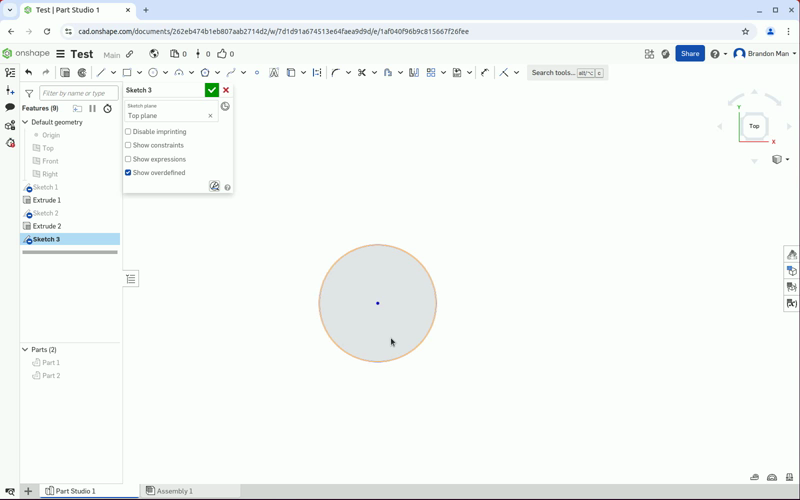
scroll(6)
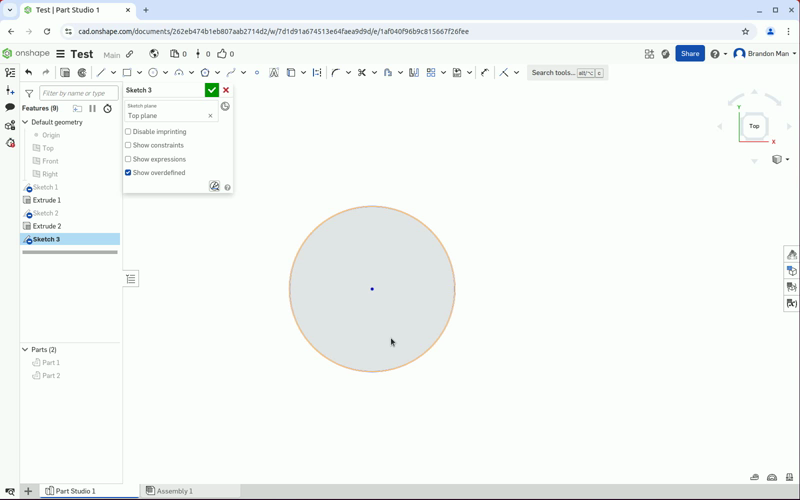
scroll(6)
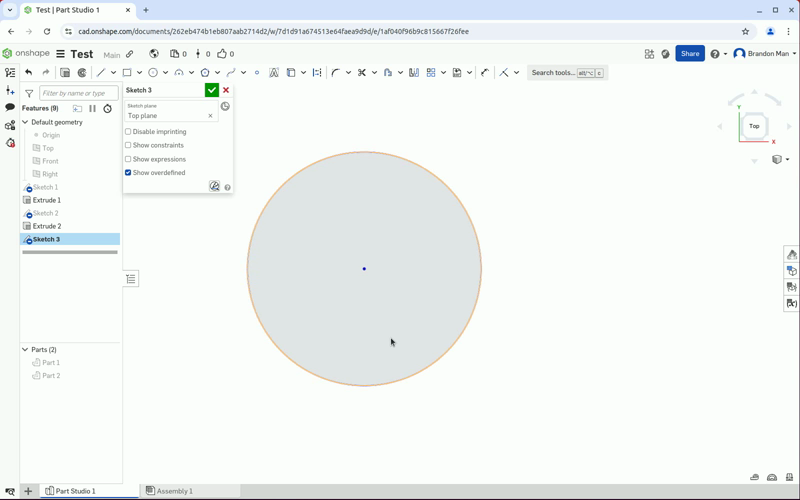
scroll(6)
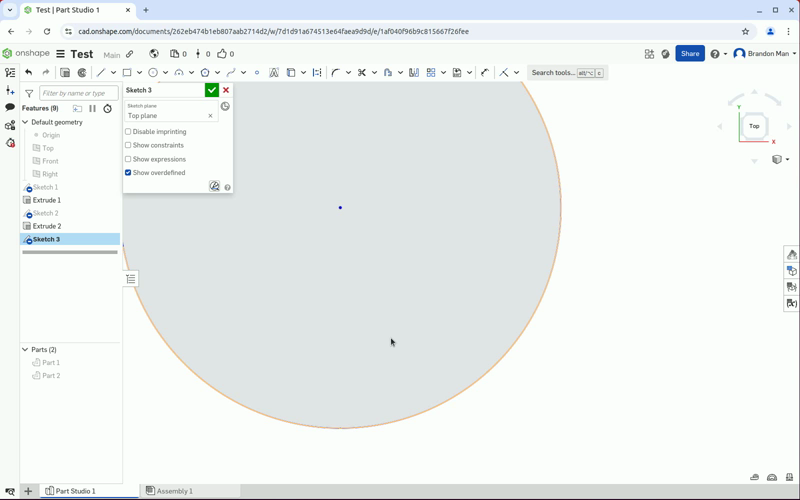
click(391, 337)
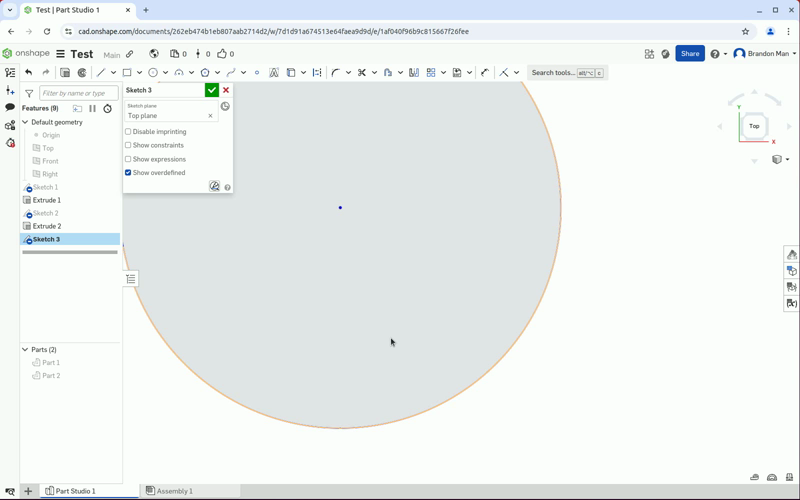
scroll(-6)
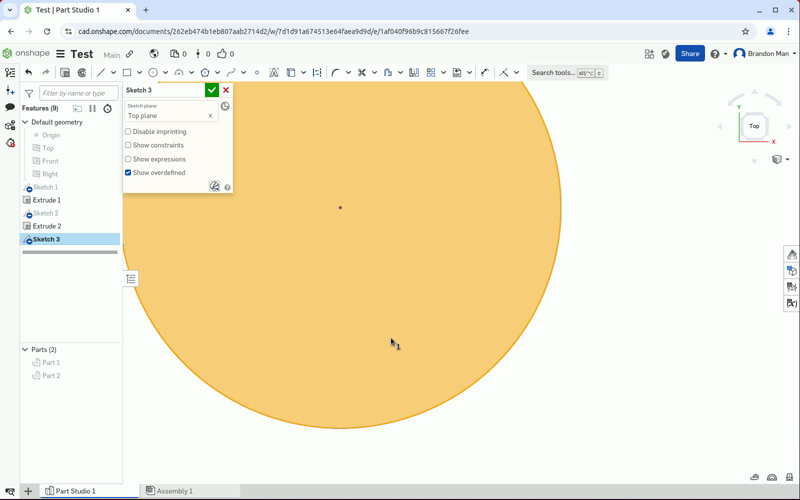
scroll(-6)
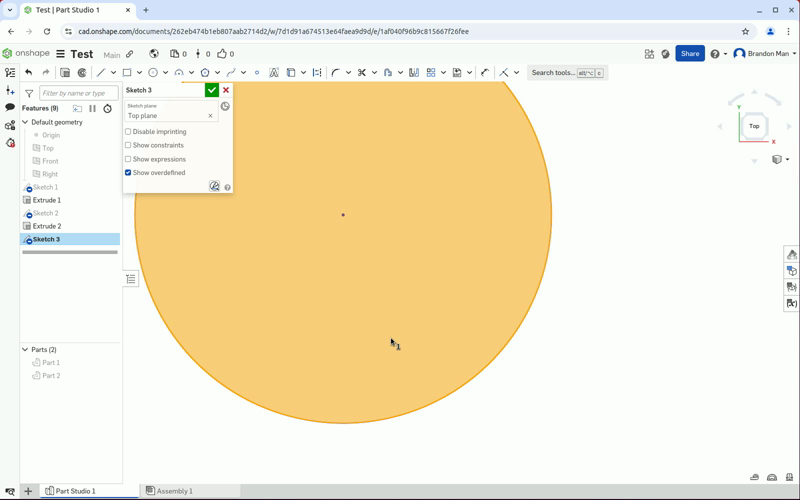
scroll(-6)
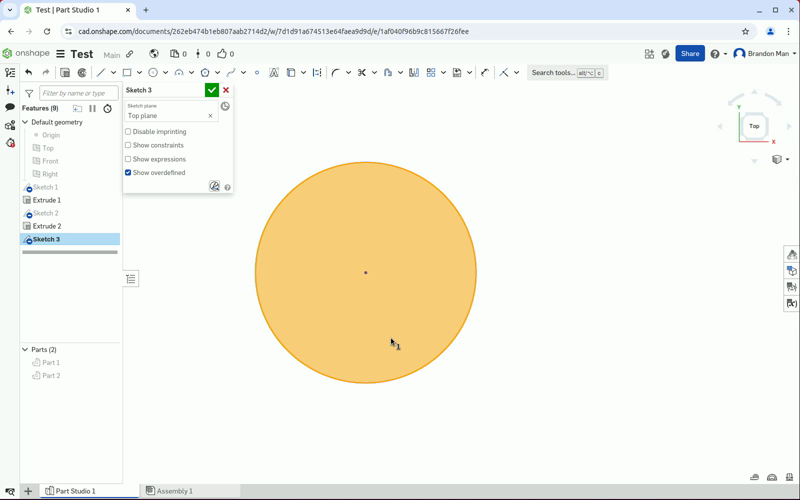
scroll(-6)
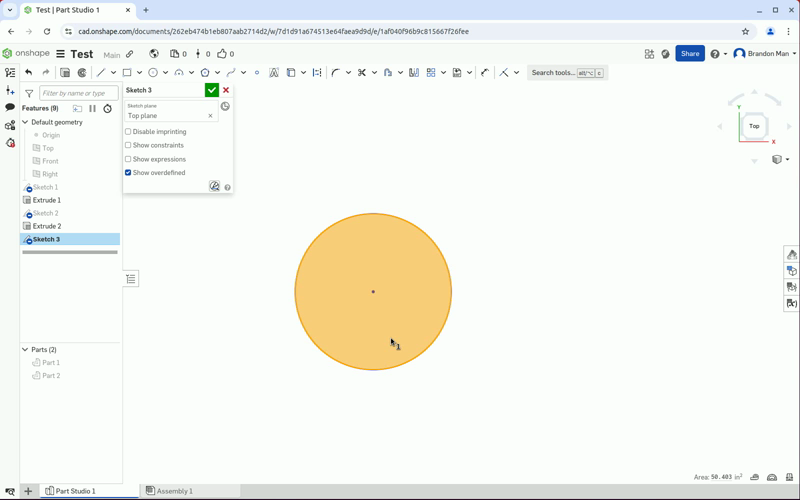
scroll(-6)
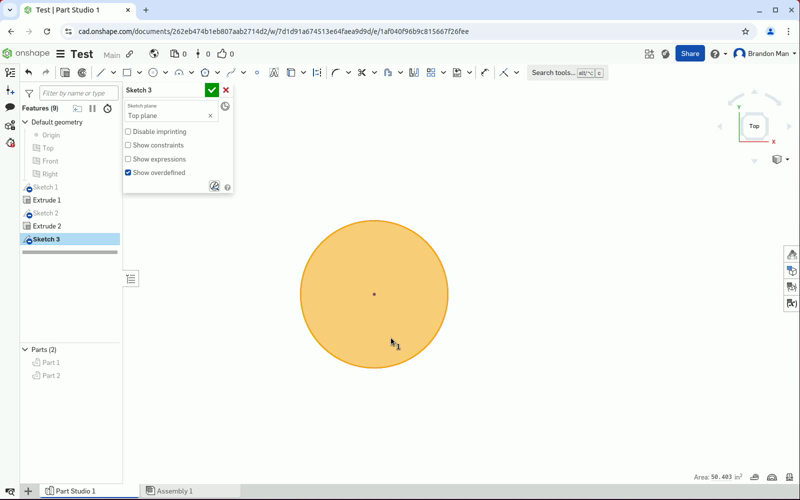
scroll(-6)
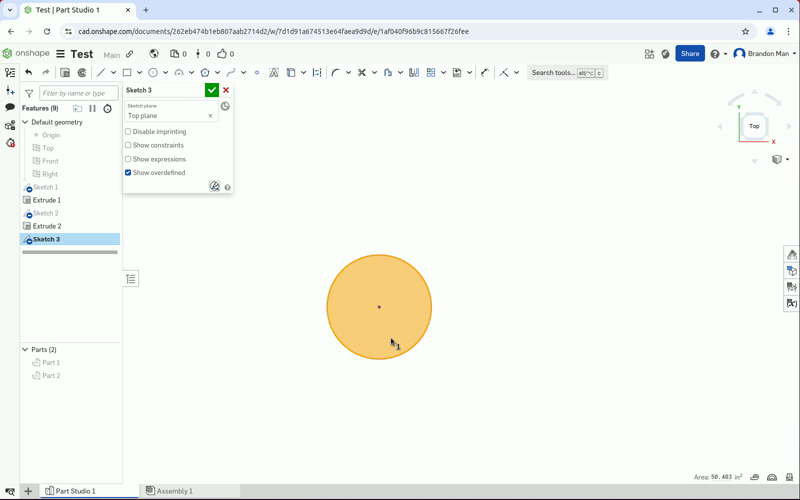
scroll(-6)
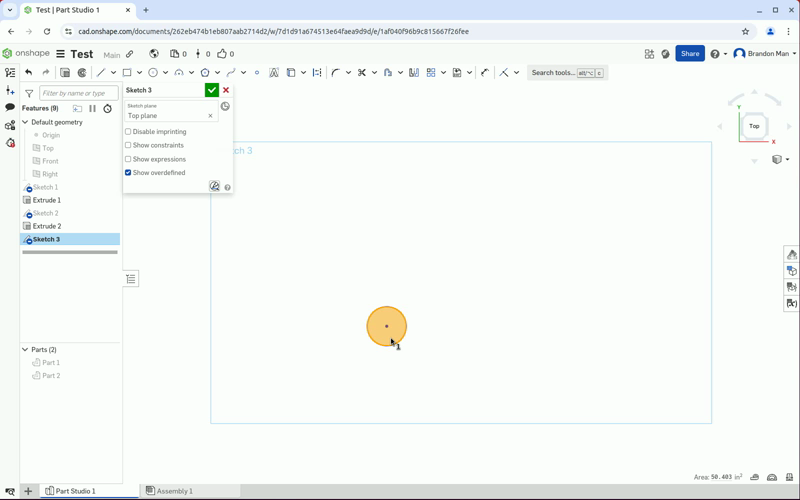
mouse_move(73, 352)
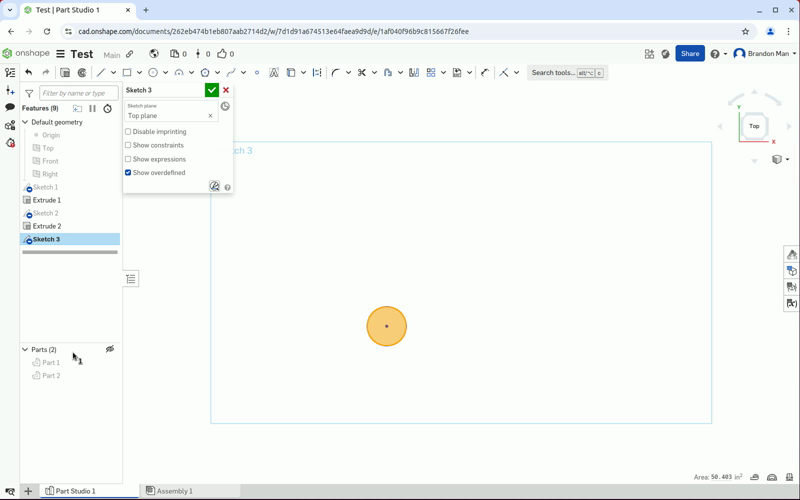
key(shift+y)
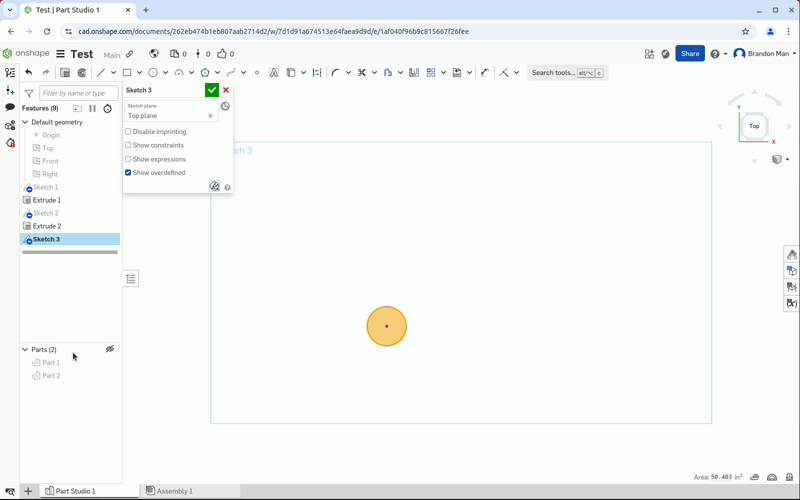
key(shift+e)
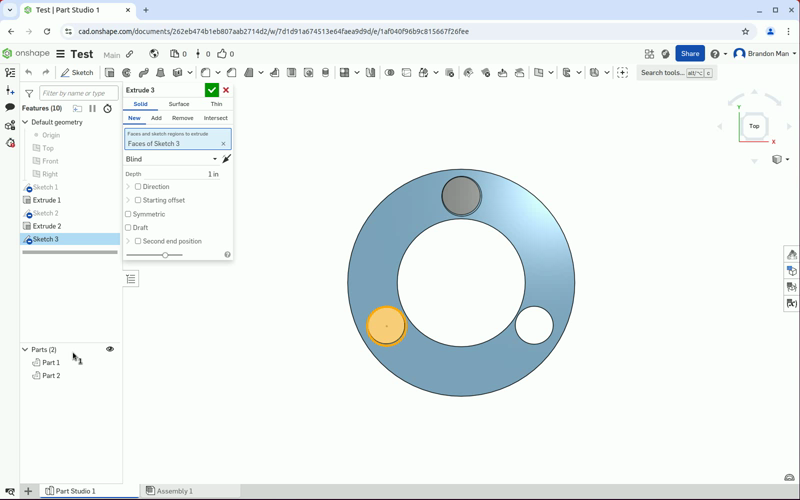
mouse_move(143, 106)
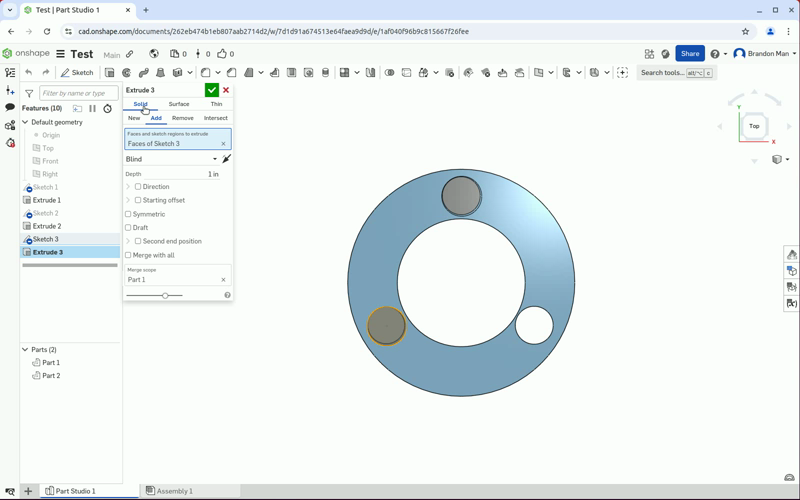
click(143, 106)
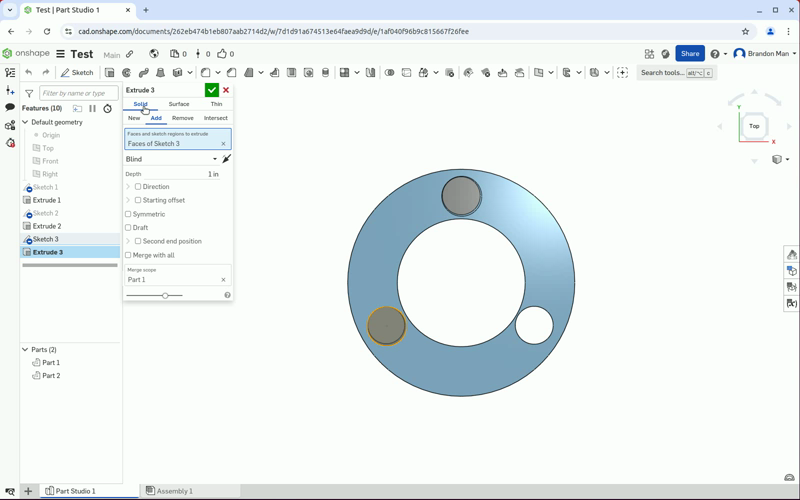
mouse_move(137, 120)
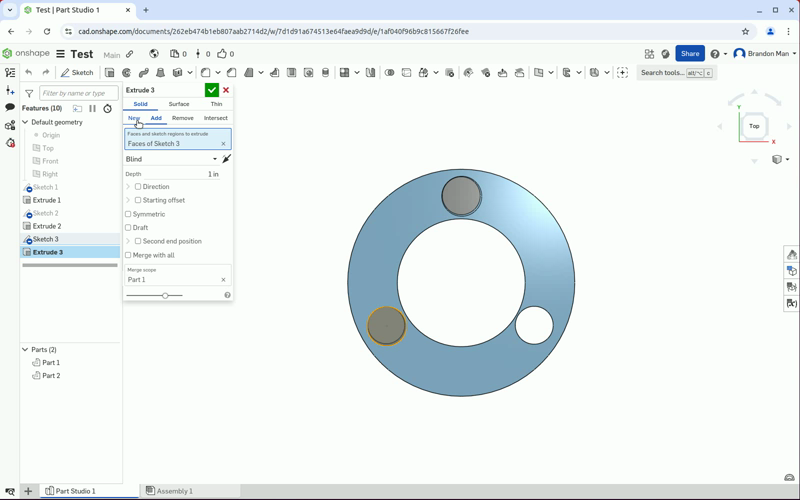
click(137, 120)
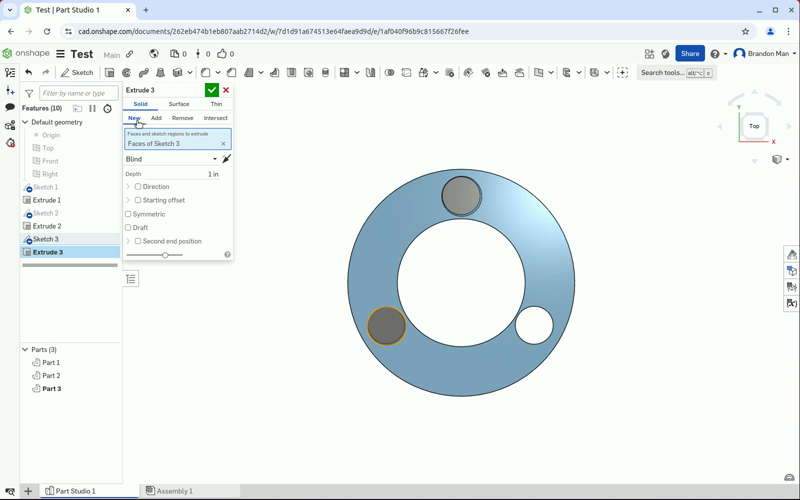
key(tab, 4)
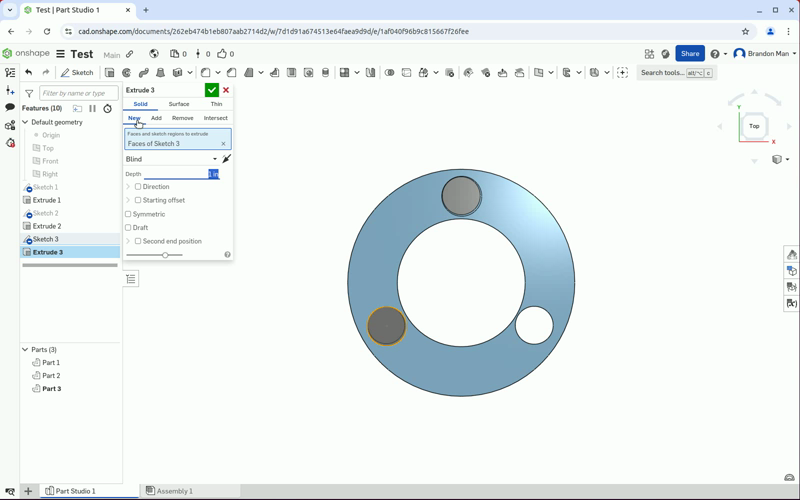
text(11.795)
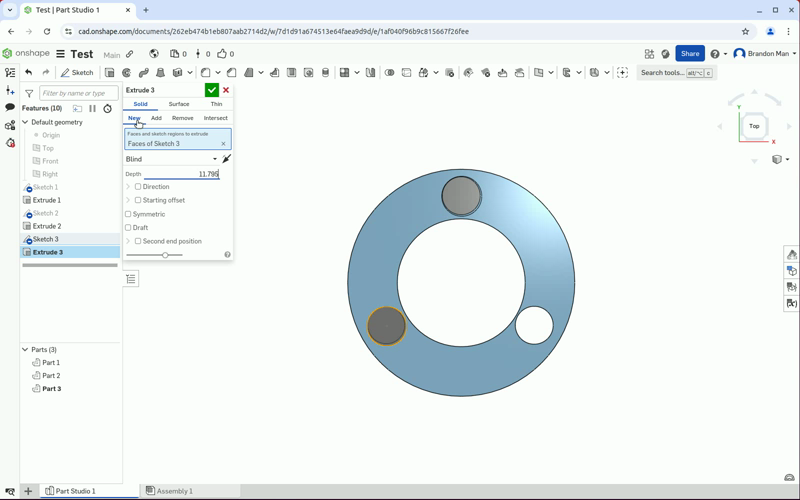
key(enter)
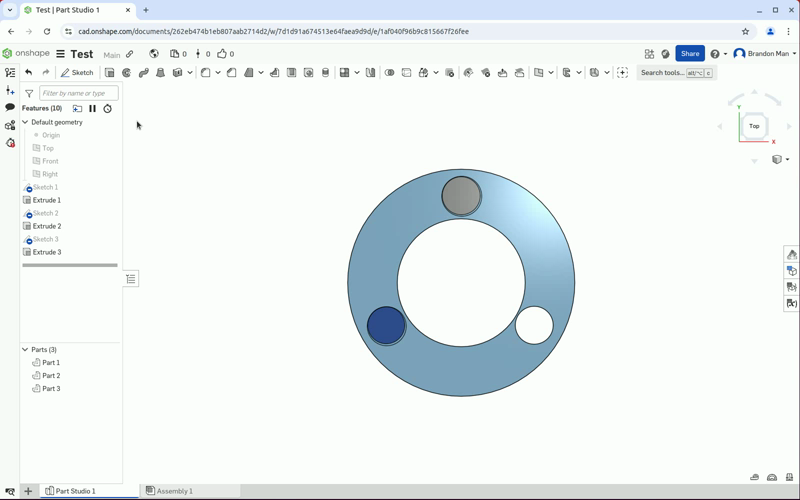
key(shift+h)
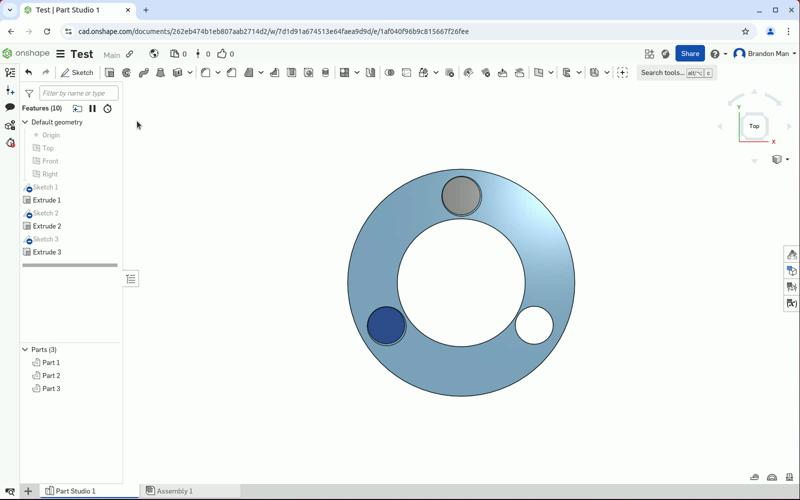
key(shift+h)
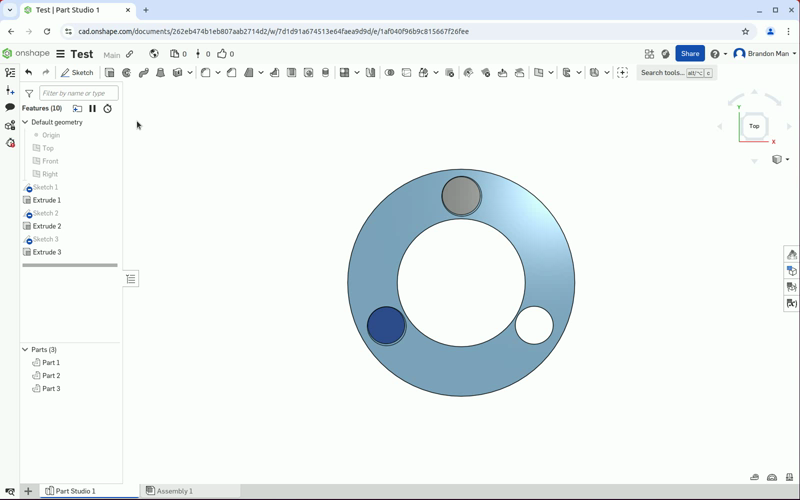
mouse_move(73, 189)
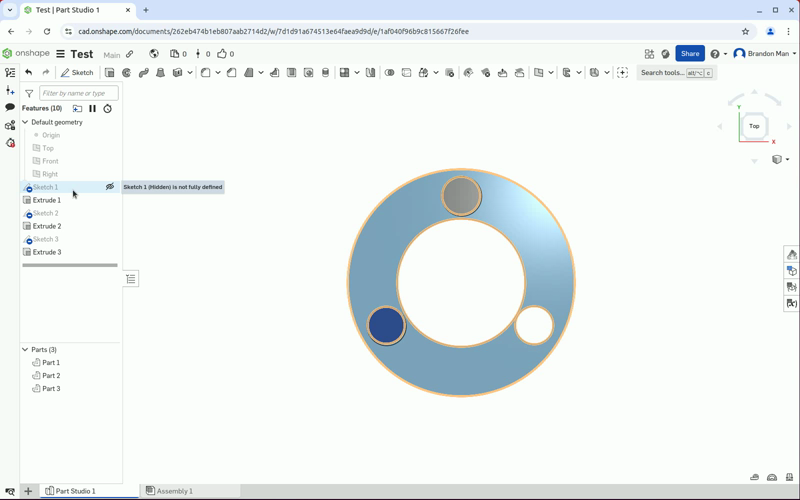
click(73, 189)
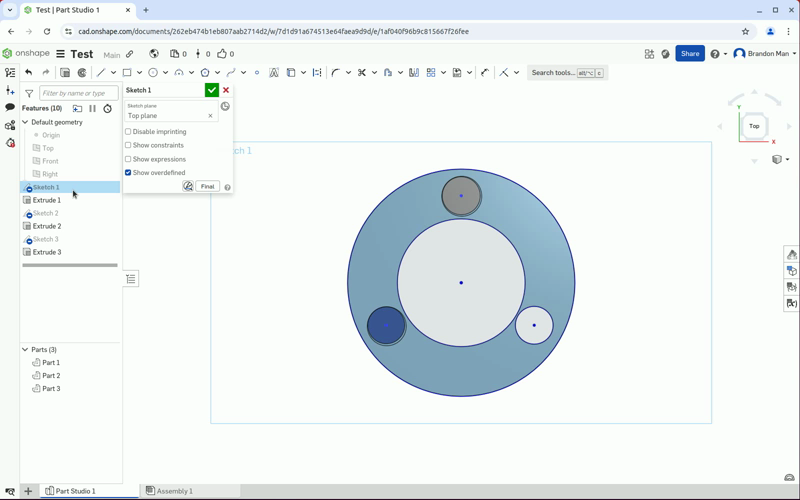
mouse_move(229, 92)
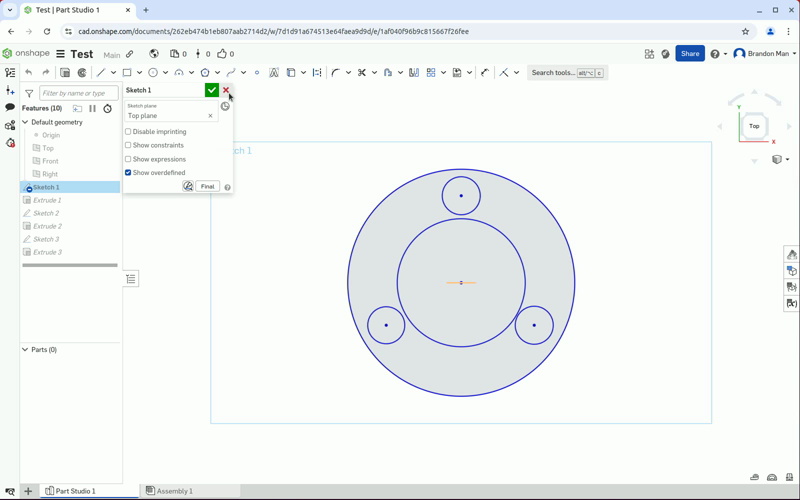
click(229, 92)
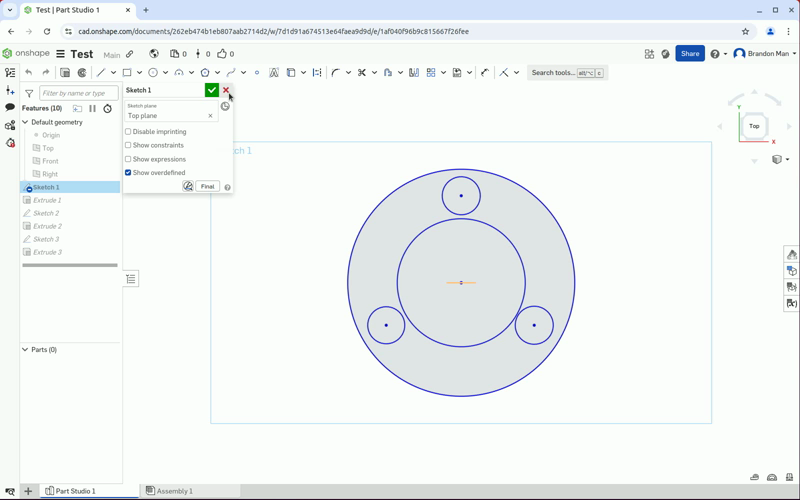
key(shift+s)
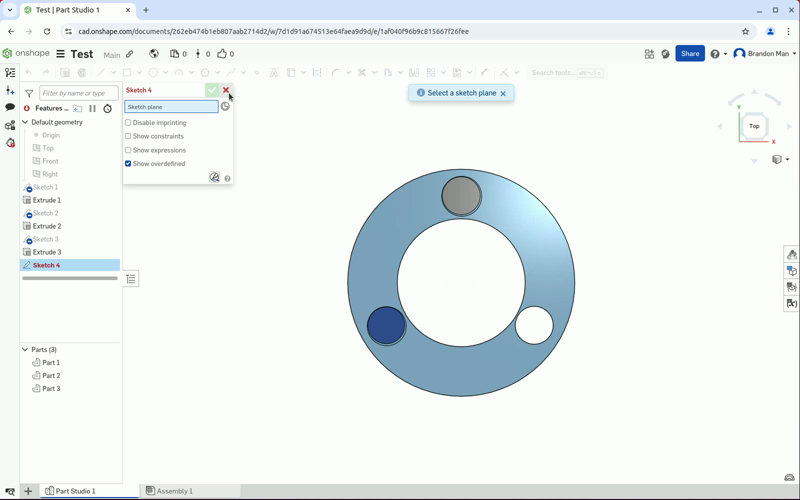
mouse_move(73, 150)
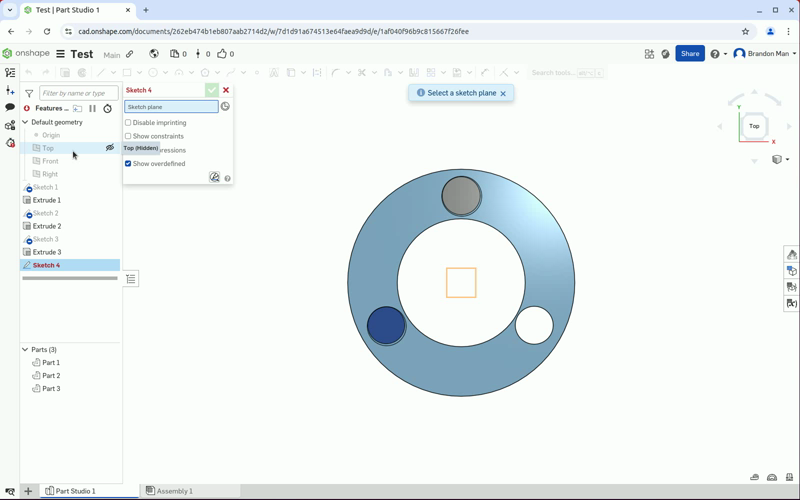
click(73, 150)
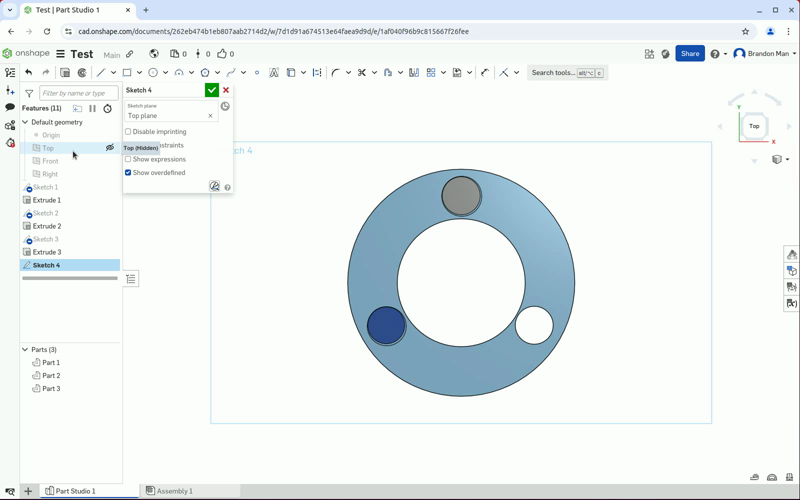
mouse_move(73, 352)
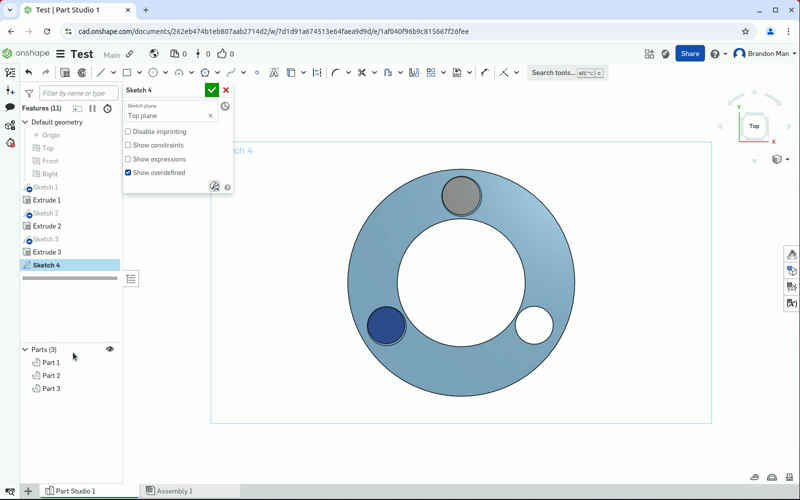
key(y)
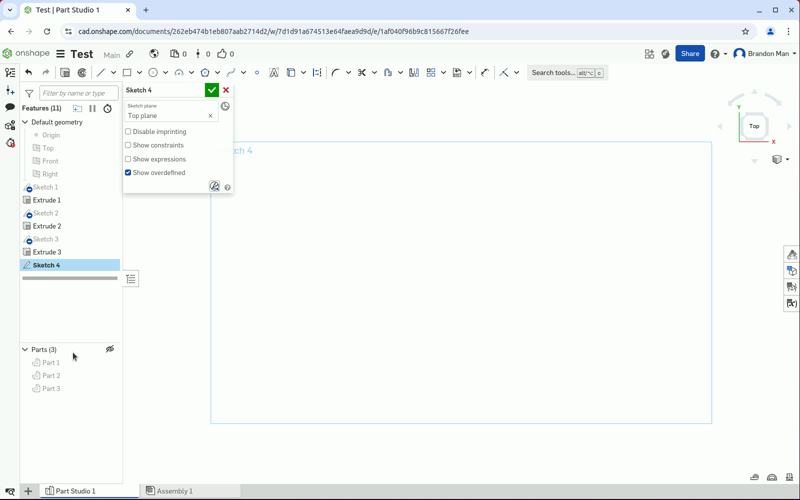
key(c)
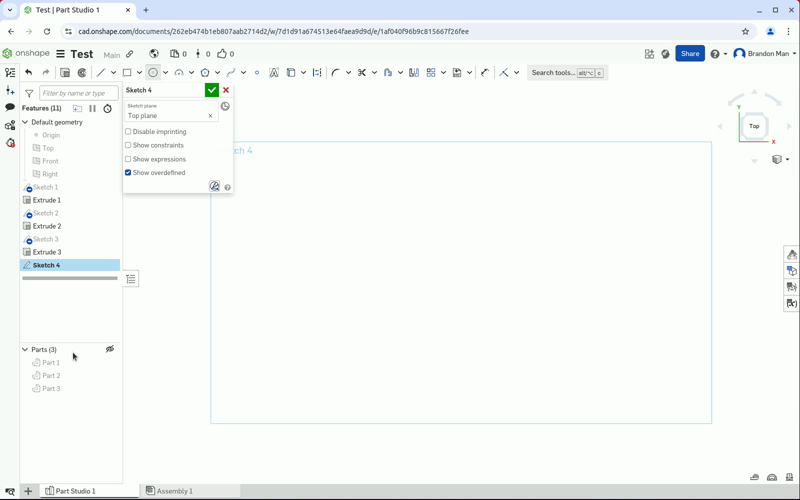
key_down(shift)
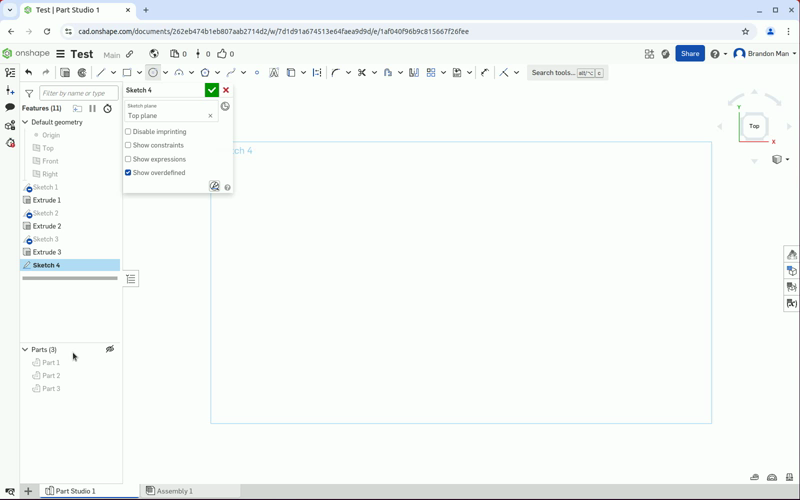
mouse_move(535, 326)
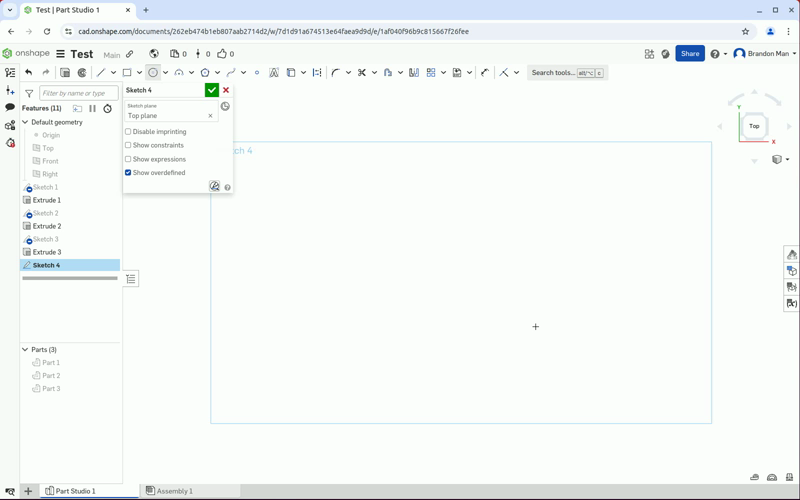
click(535, 326)
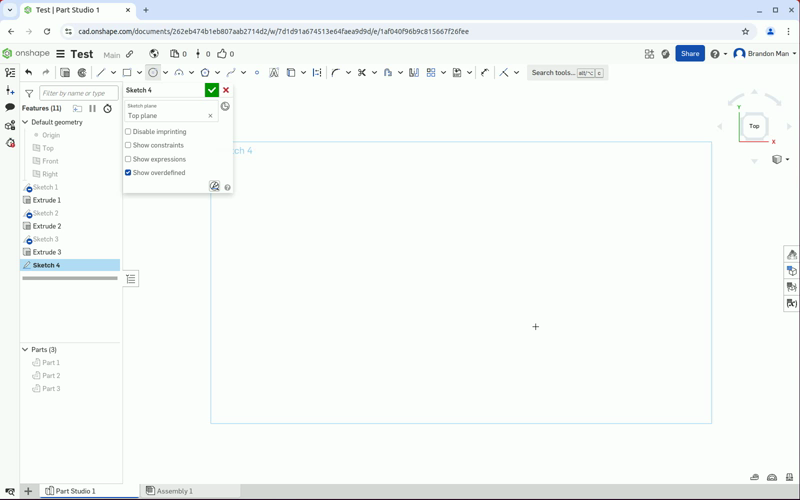
key_up(shift)
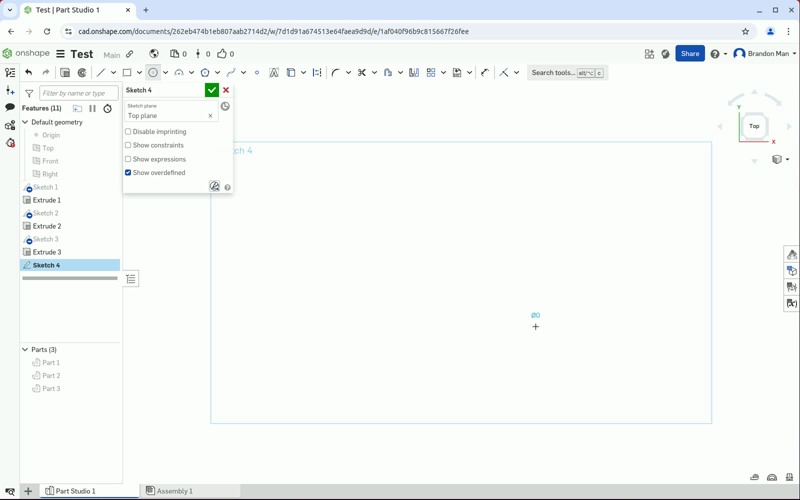
mouse_move(555, 326)
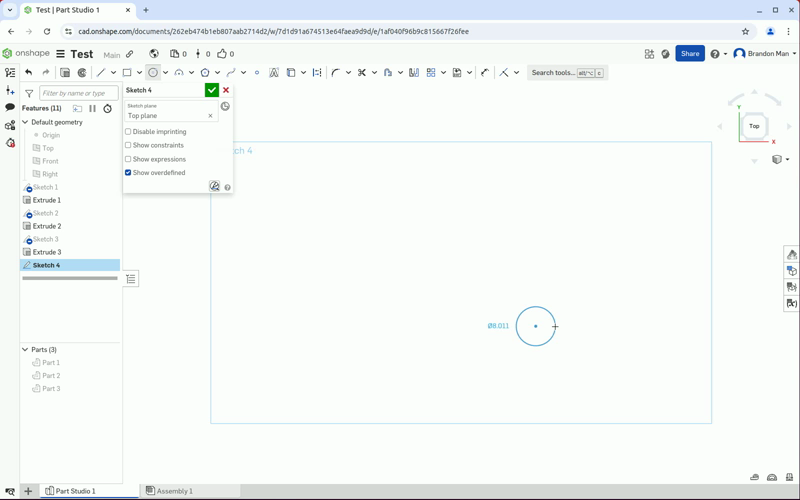
click(555, 326)
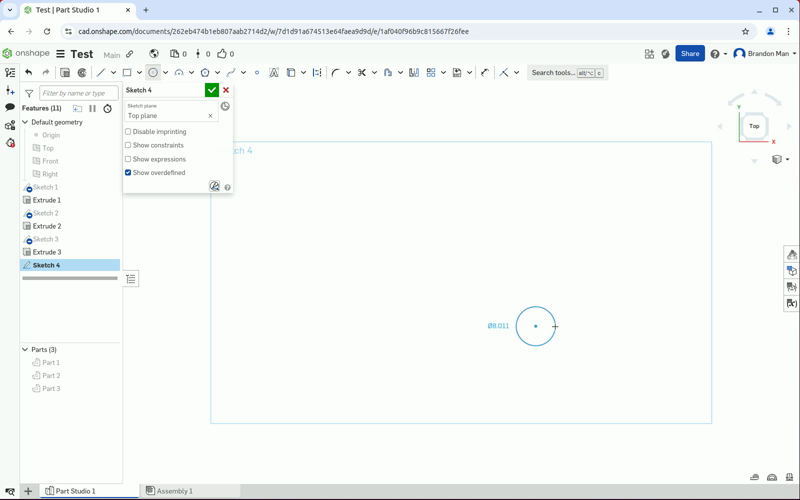
key(esc)
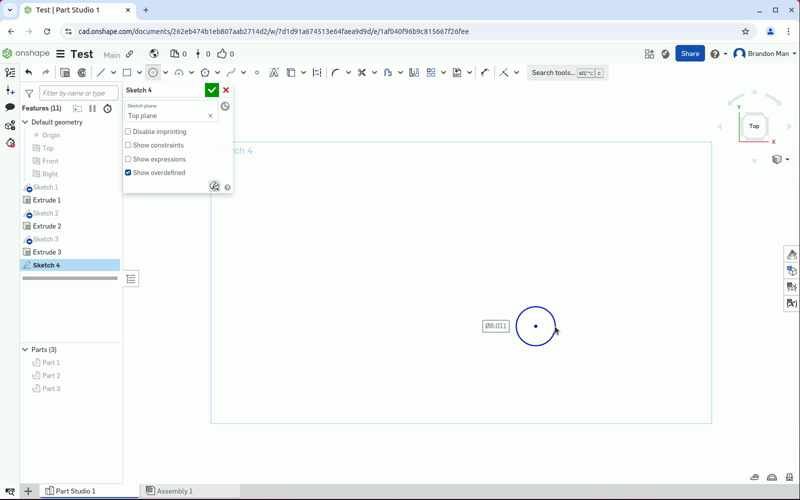
mouse_move(553, 330)
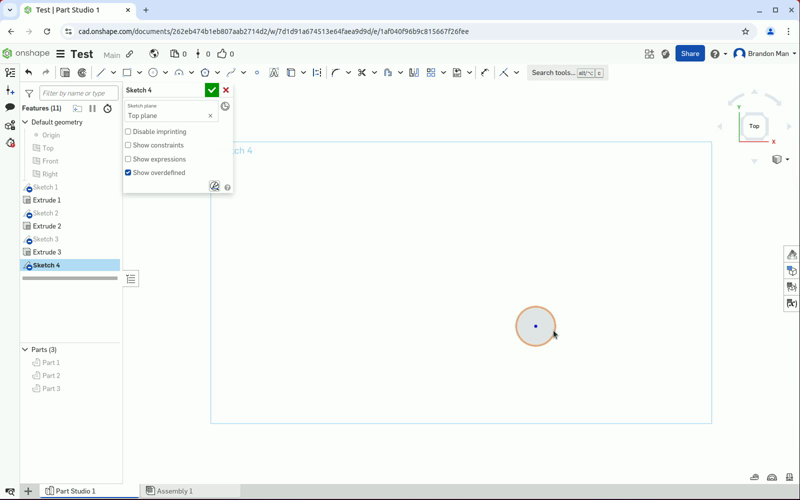
scroll(6)
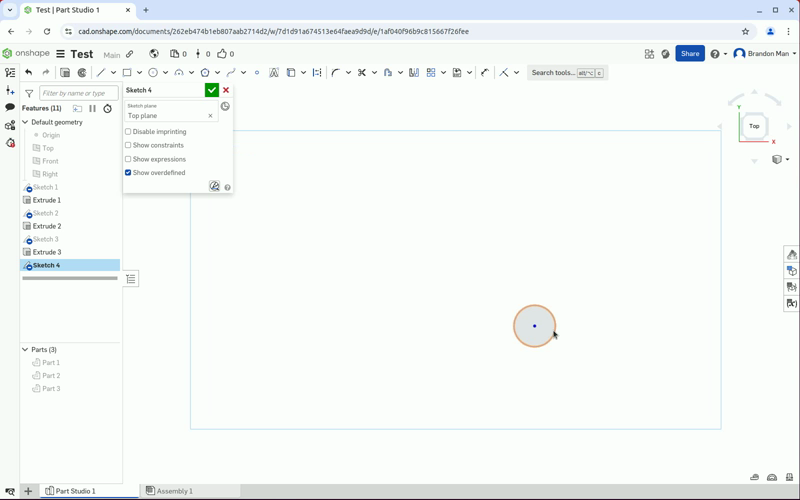
scroll(6)
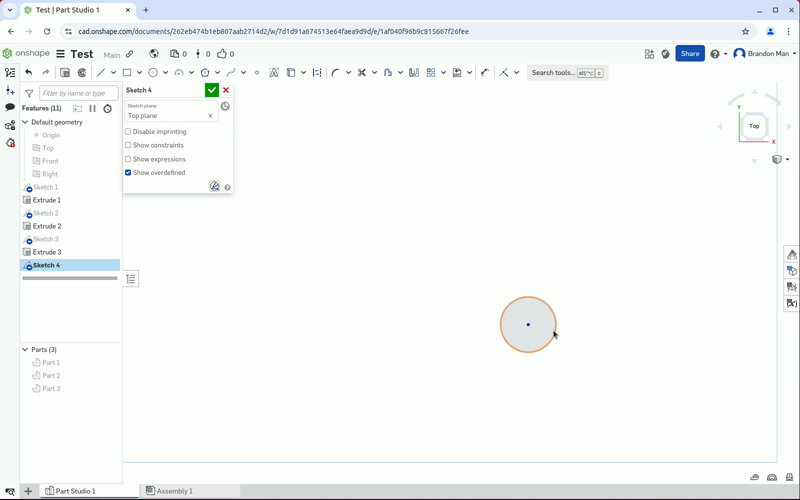
scroll(6)
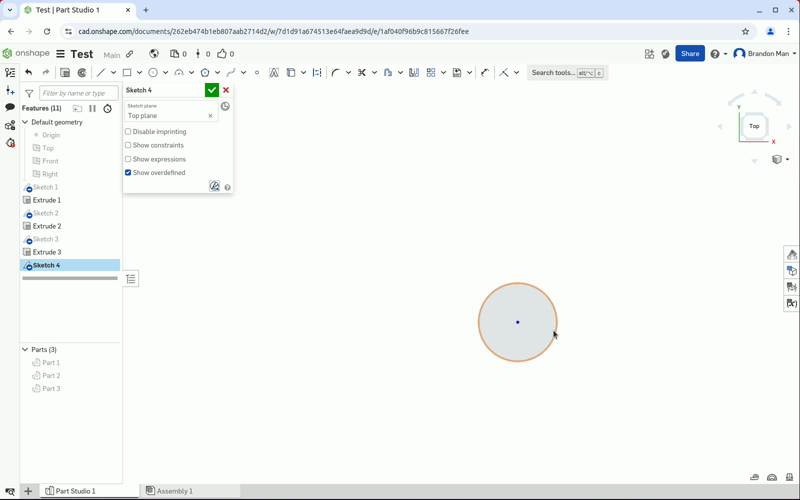
scroll(6)
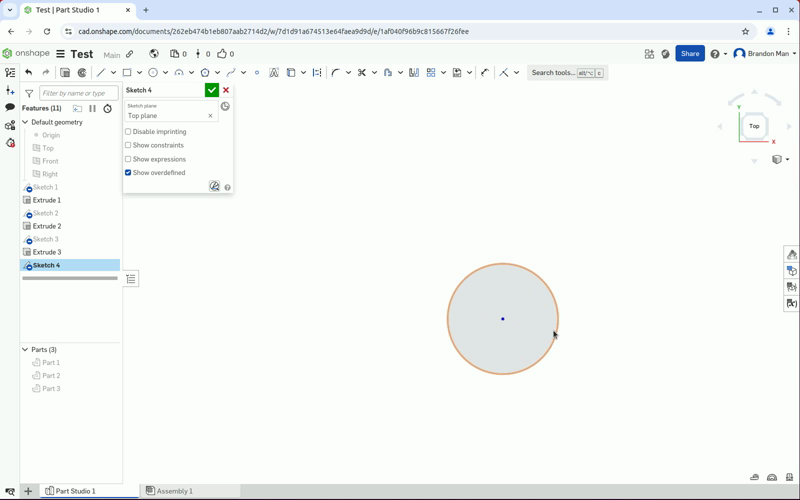
scroll(6)
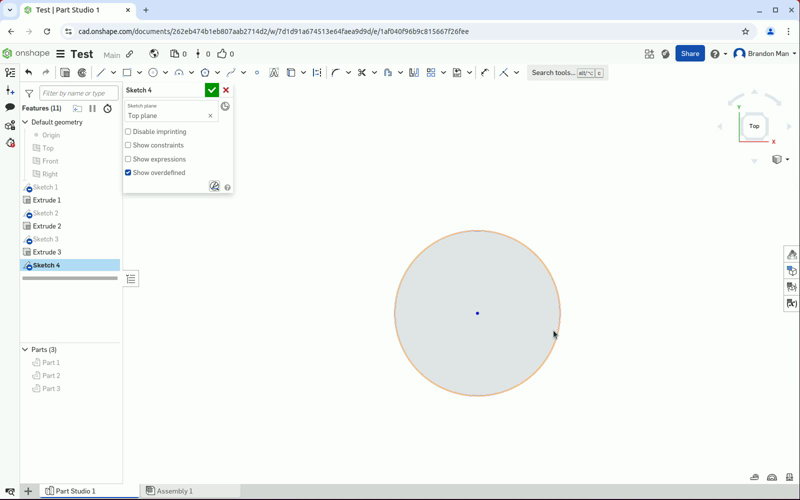
scroll(6)
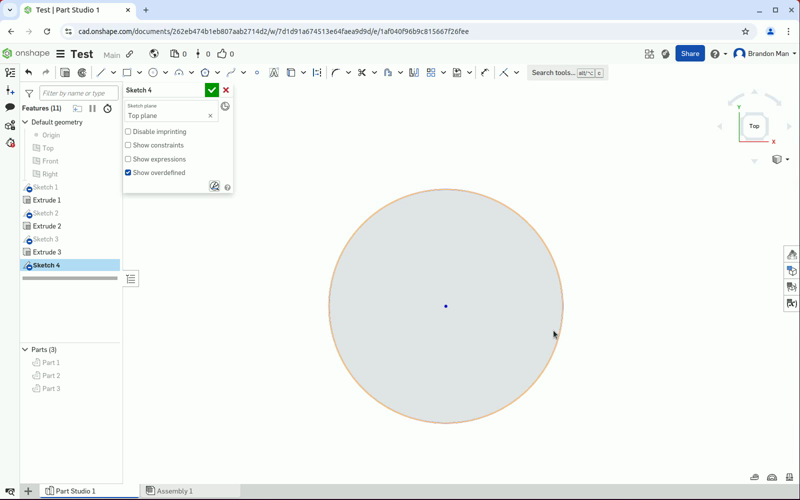
scroll(6)
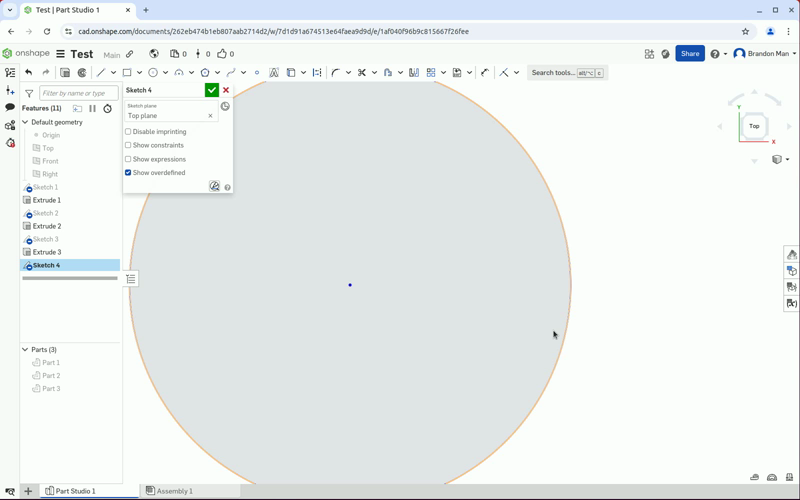
click(553, 330)
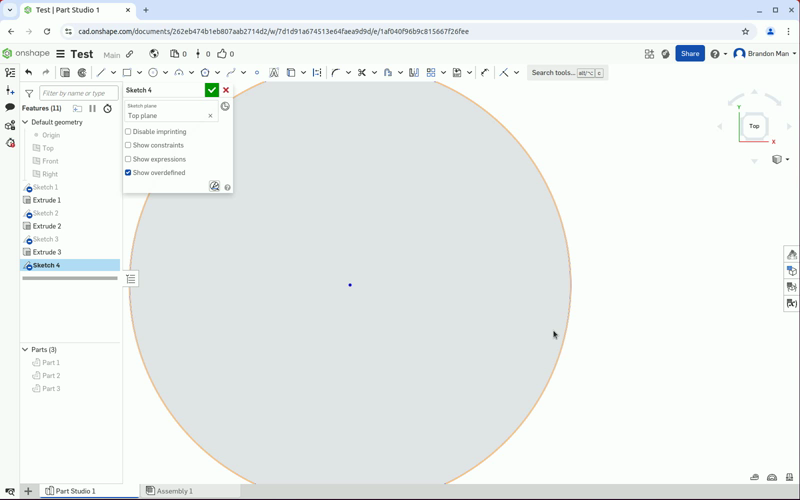
scroll(-6)
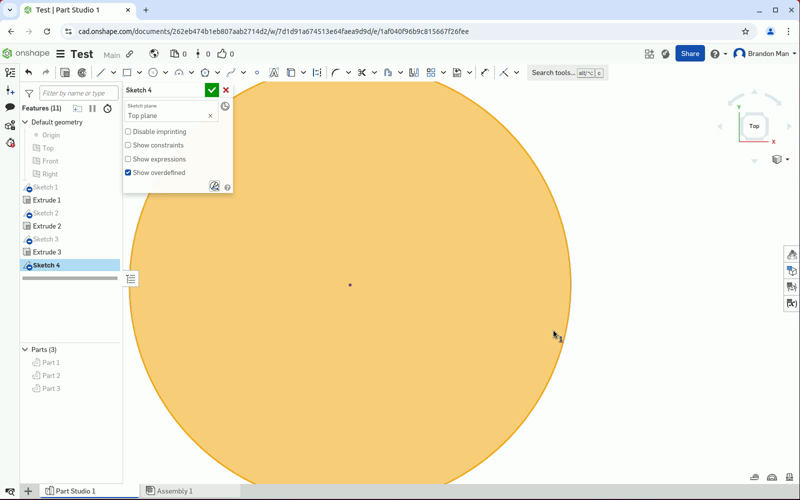
scroll(-6)
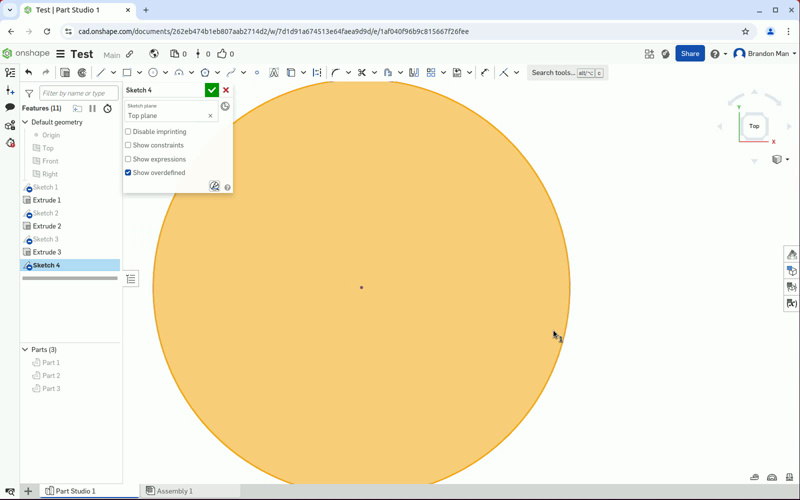
scroll(-6)
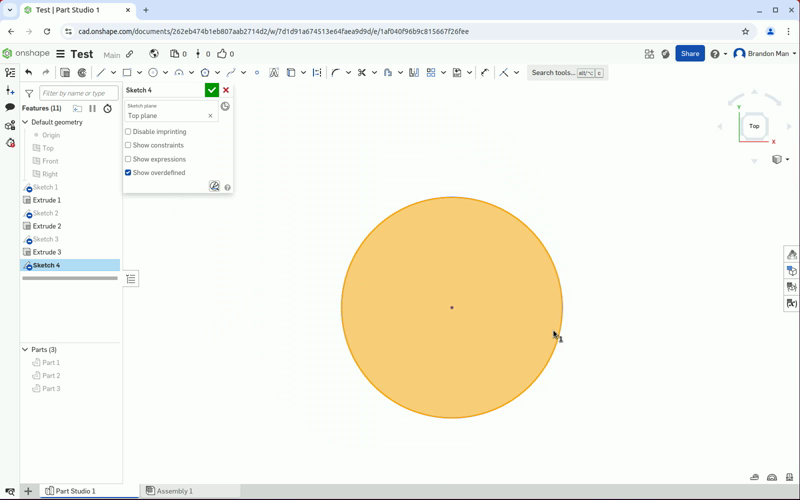
scroll(-6)
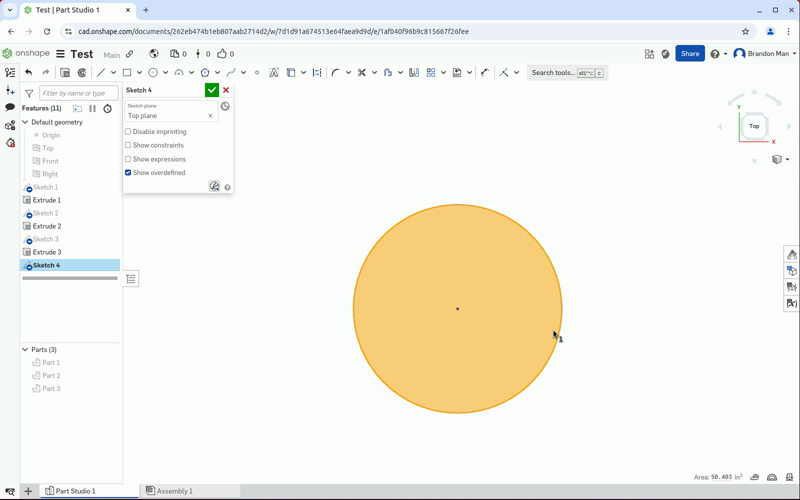
scroll(-6)
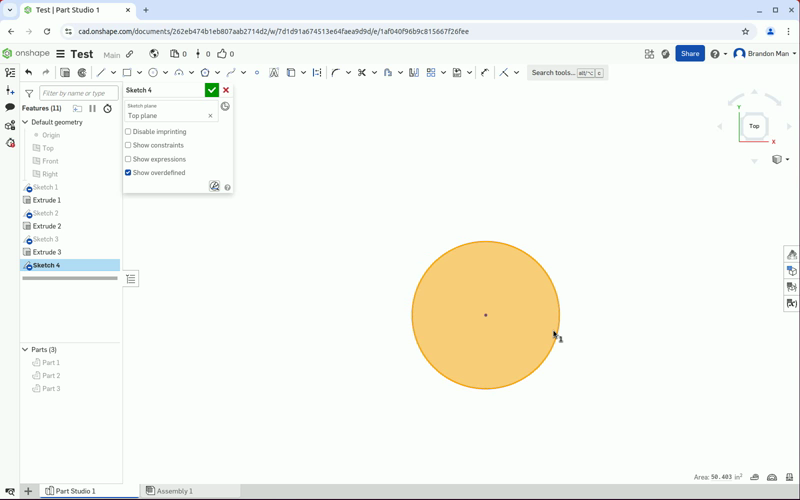
scroll(-6)
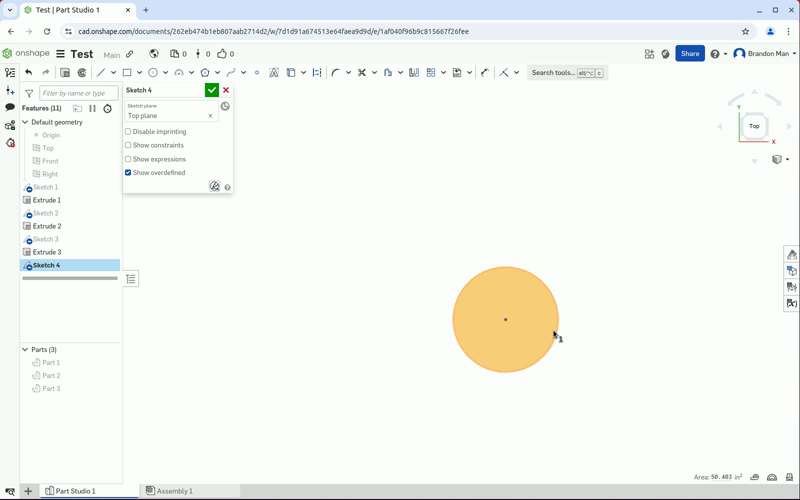
scroll(-6)
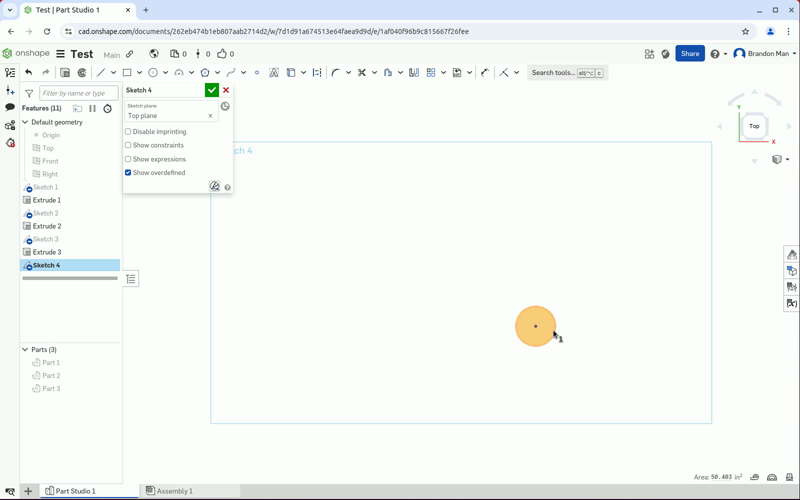
mouse_move(73, 352)
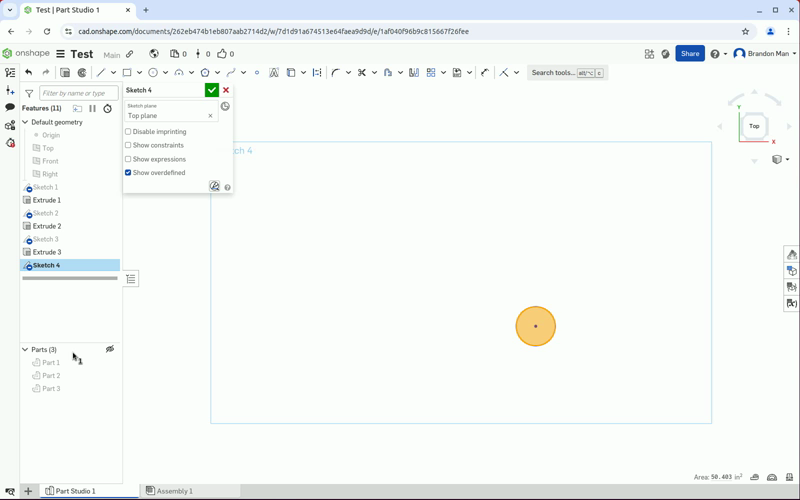
key(shift+y)
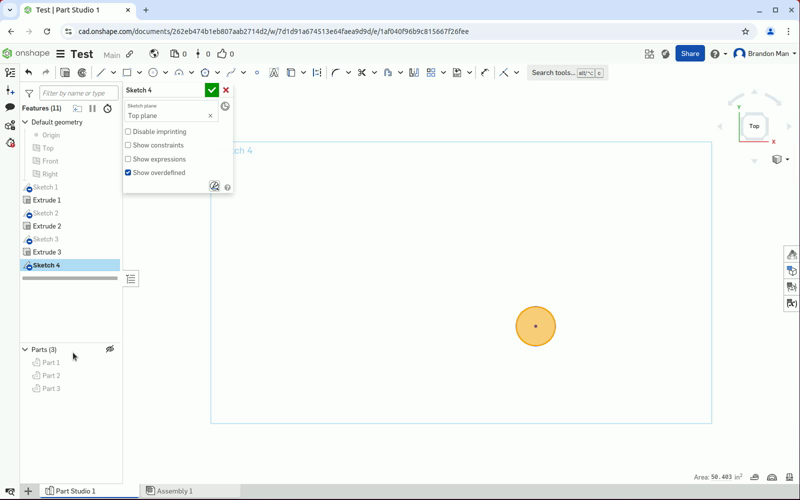
key(shift+e)
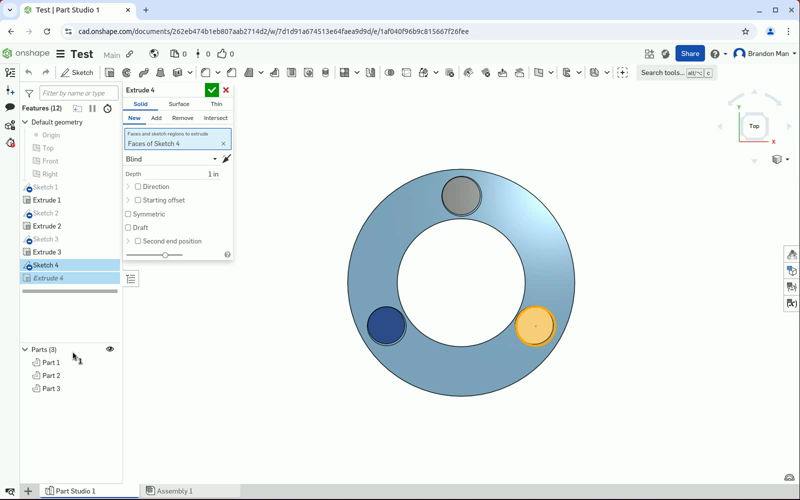
mouse_move(143, 106)
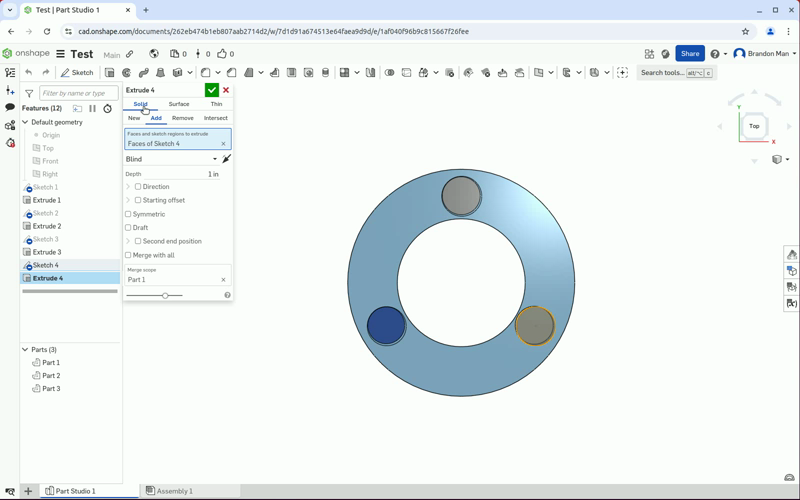
click(143, 106)
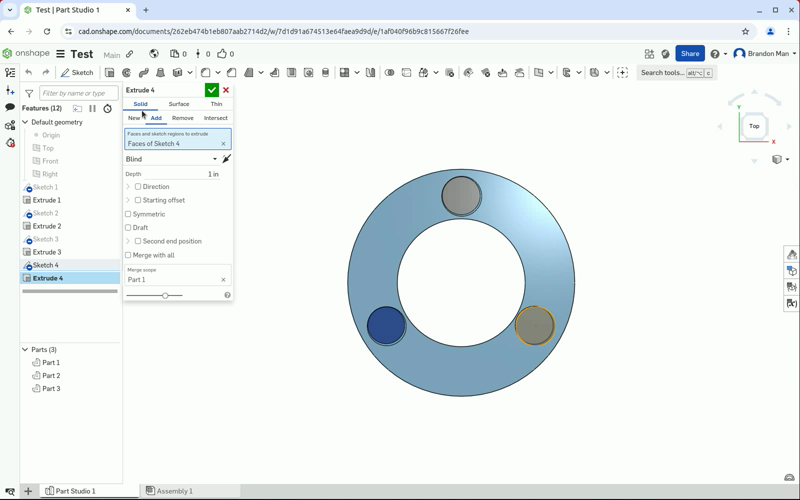
mouse_move(137, 120)
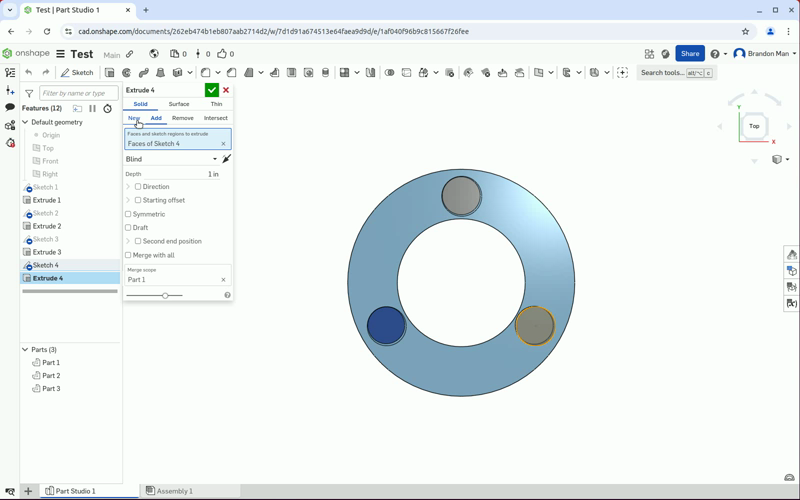
click(137, 120)
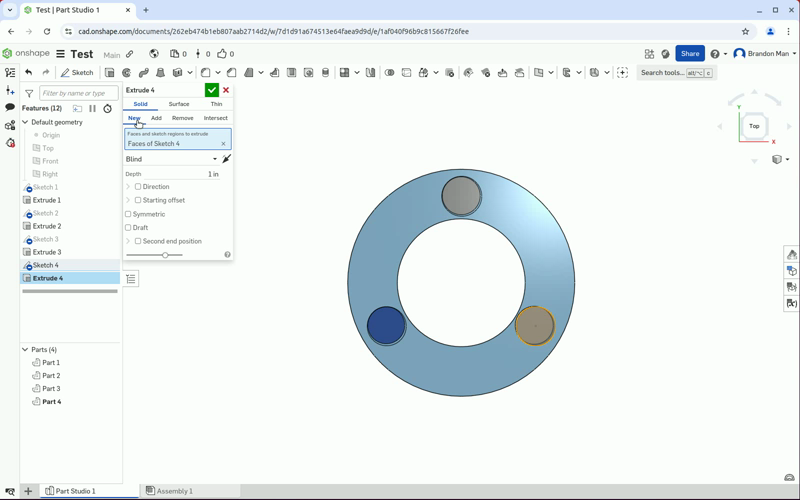
key(tab, 4)
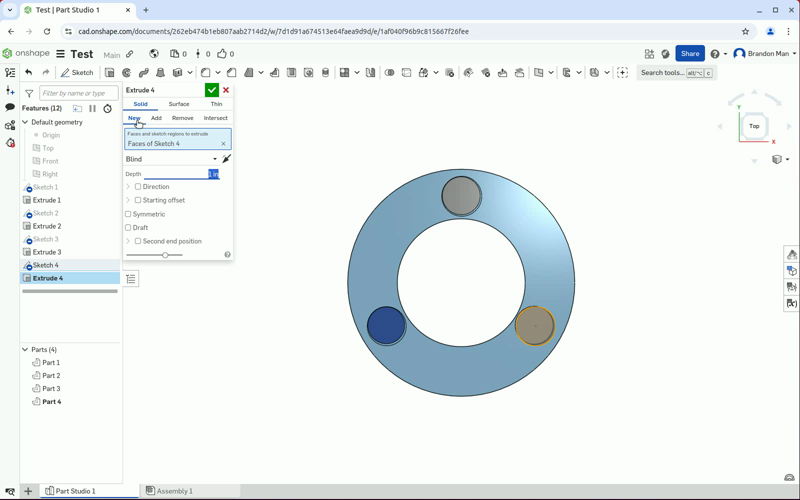
text(11.795)
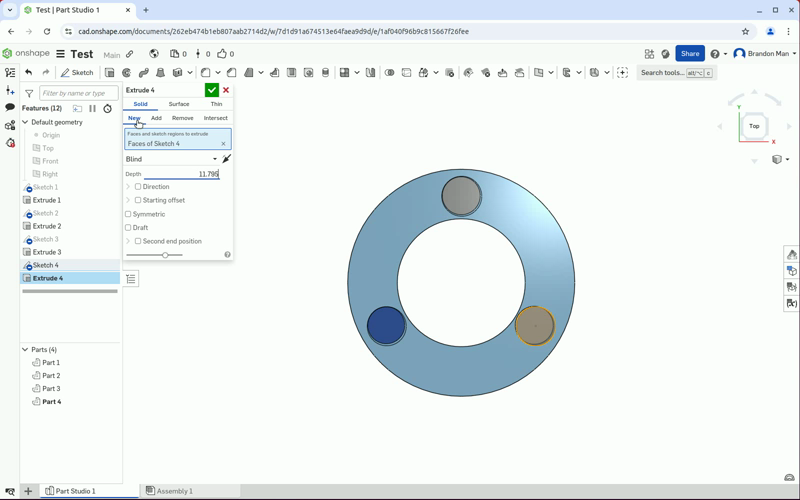
key(enter)
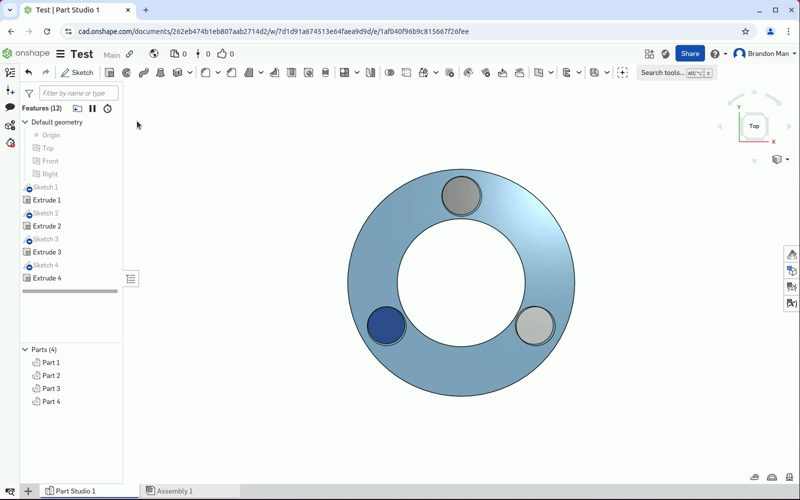
key(shift+h)
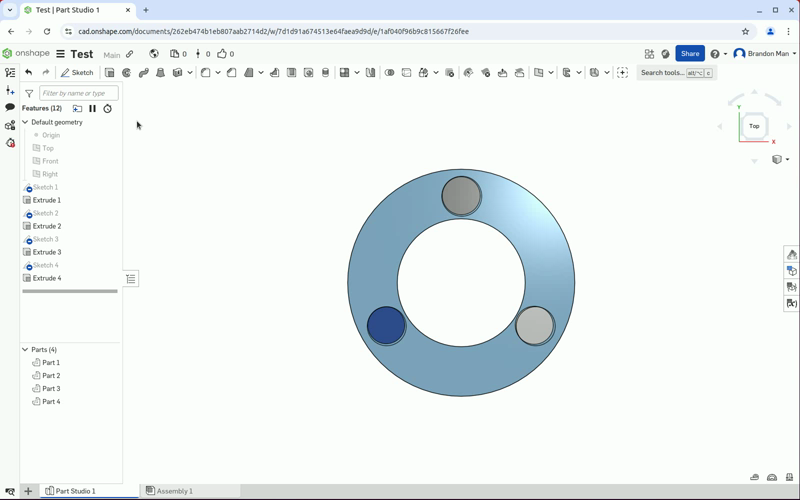
key(shift+h)
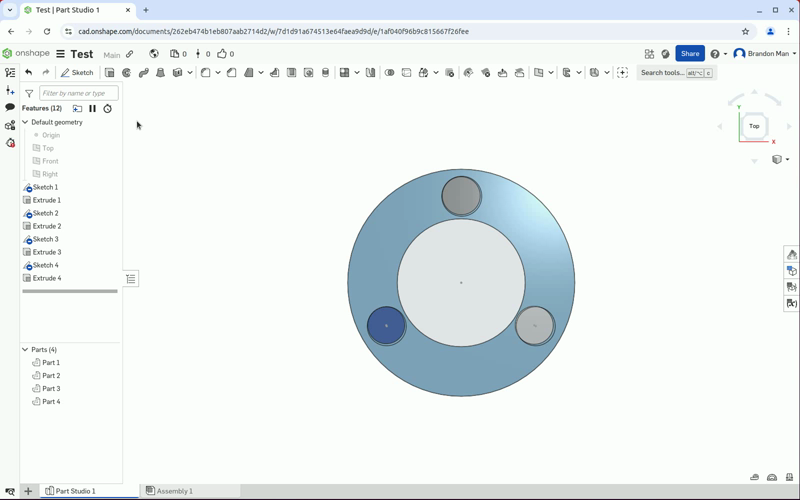
key(shift+7)
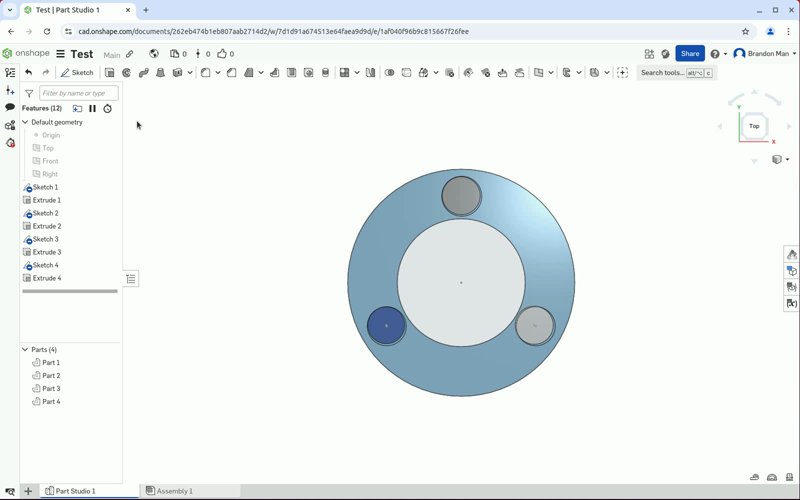
key(up, 3)
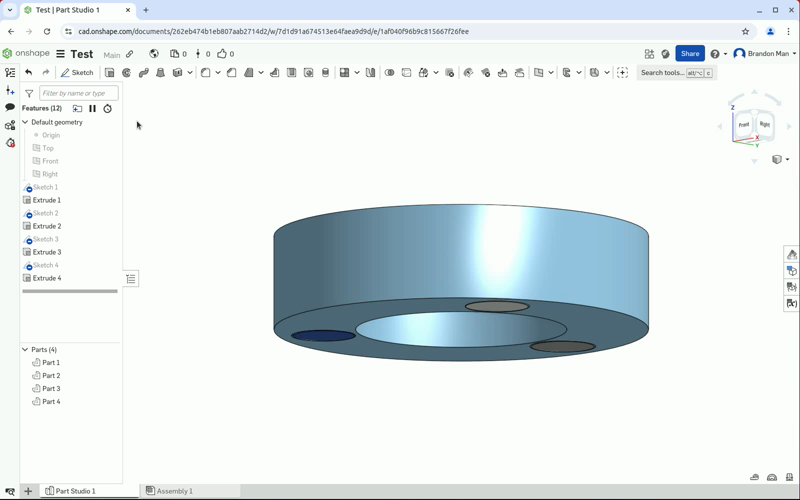
key(left, 3)
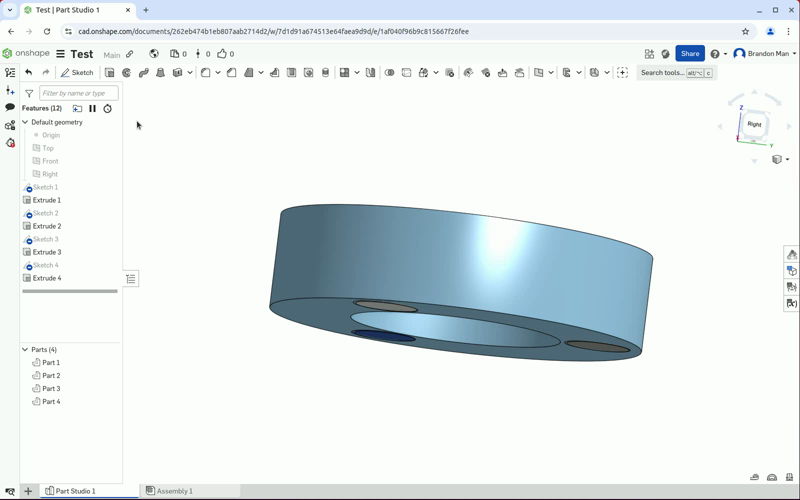
key(right, 3)
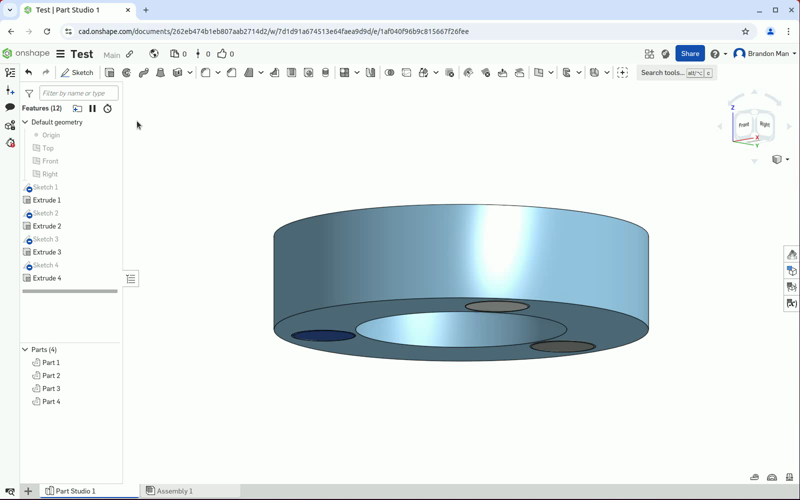
key(down, 3)
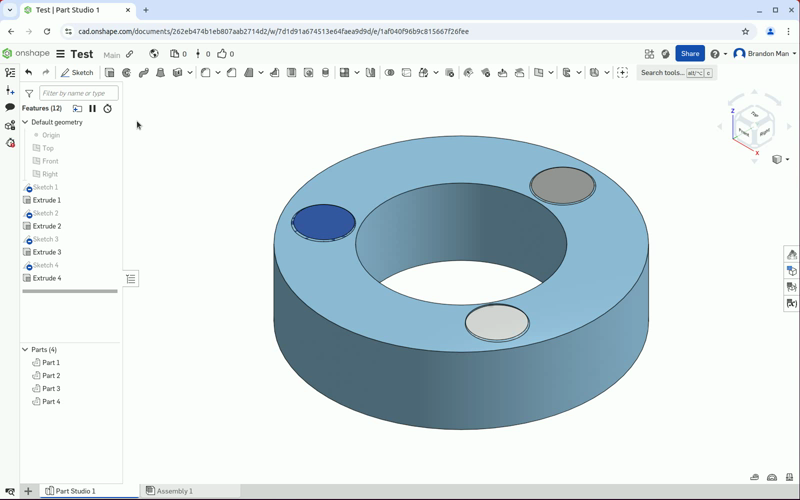
mouse_move(73, 189)
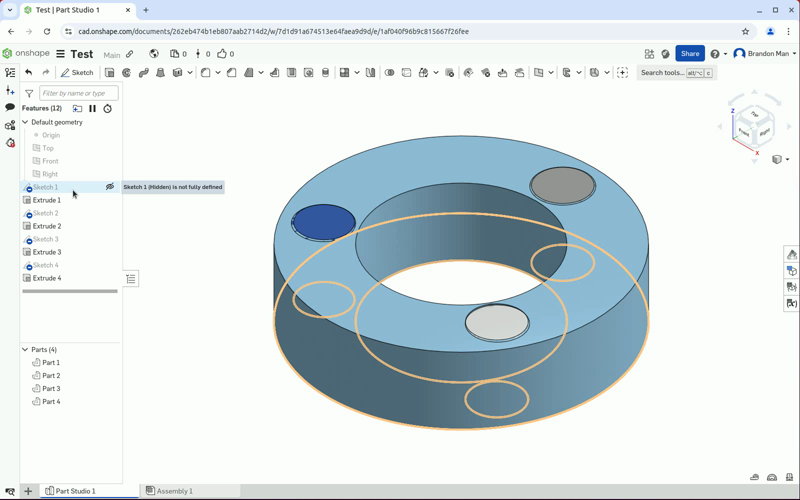
click(73, 189)